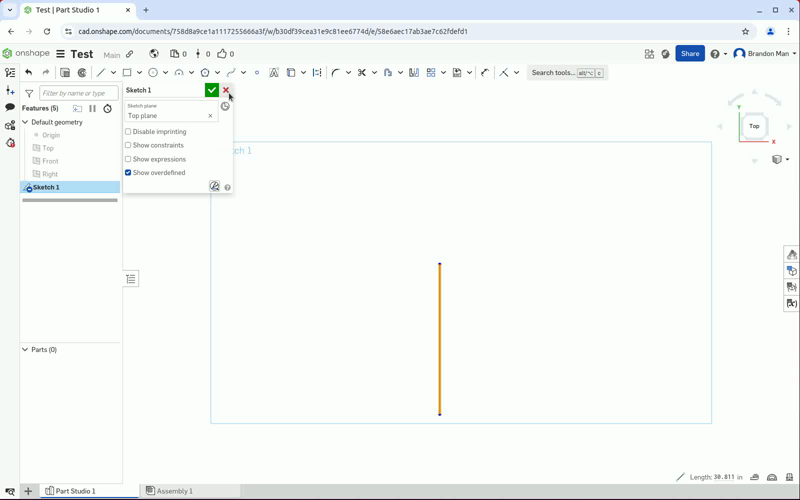
key(shift+h)
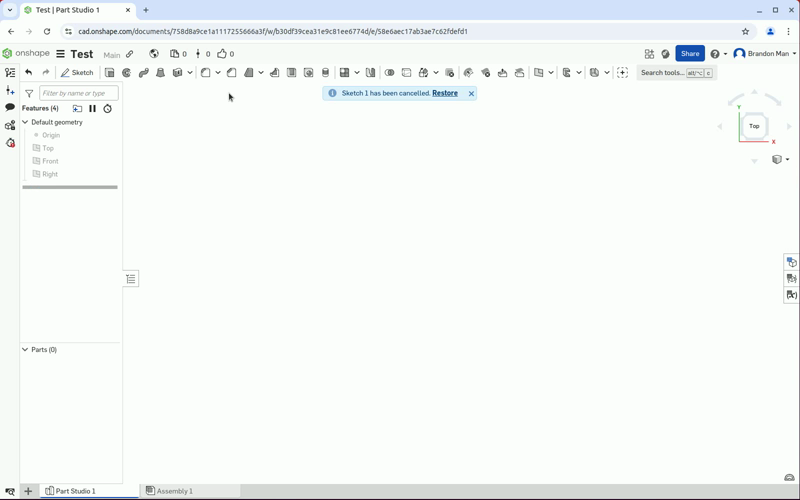
mouse_move(73, 352)
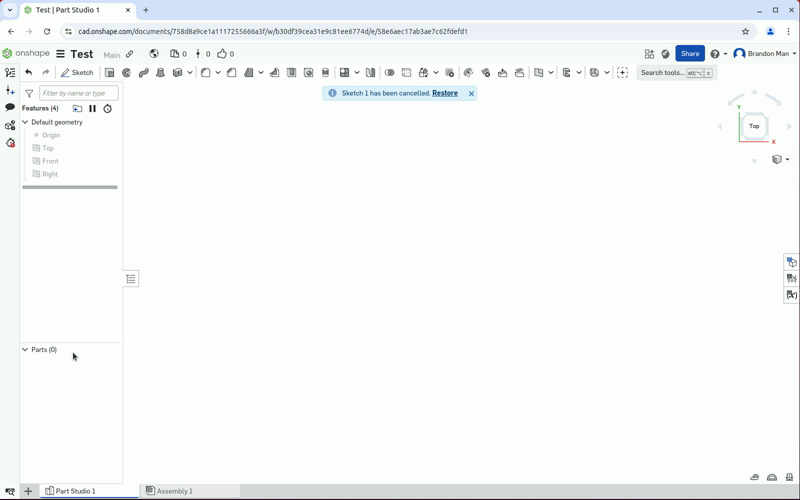
key(y)
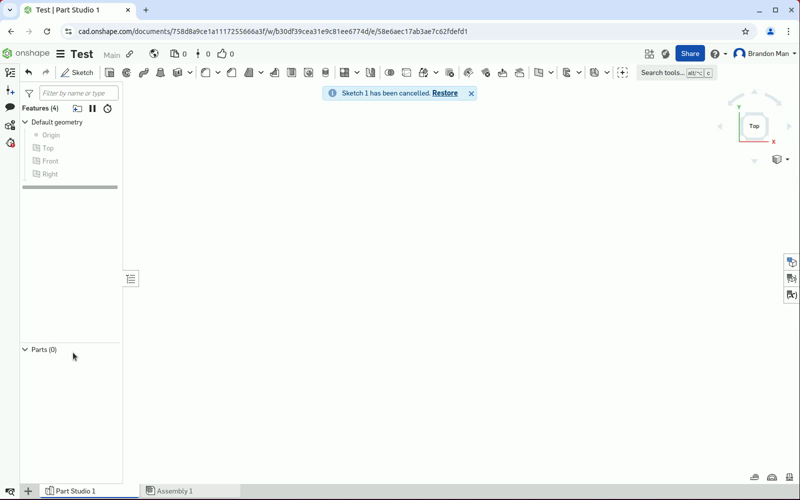
key(shift+p)
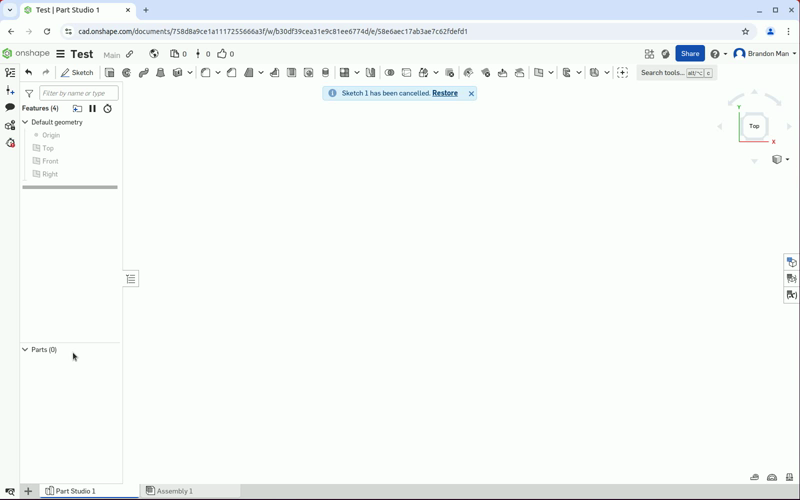
key(space)
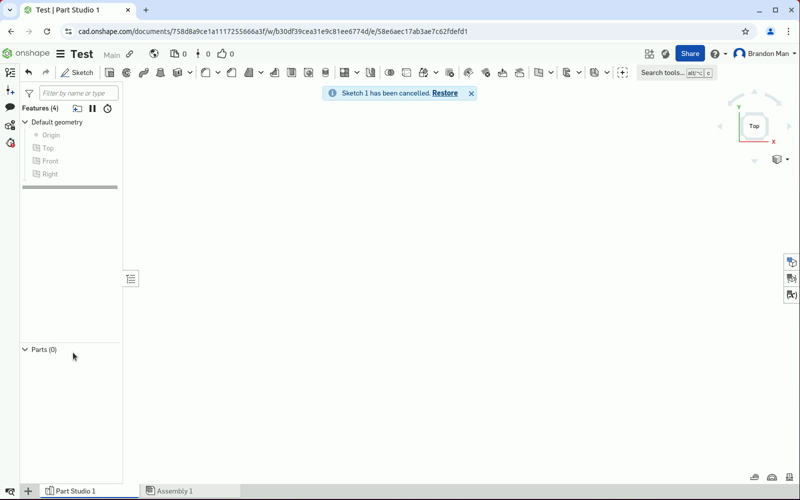
key_down(shift)
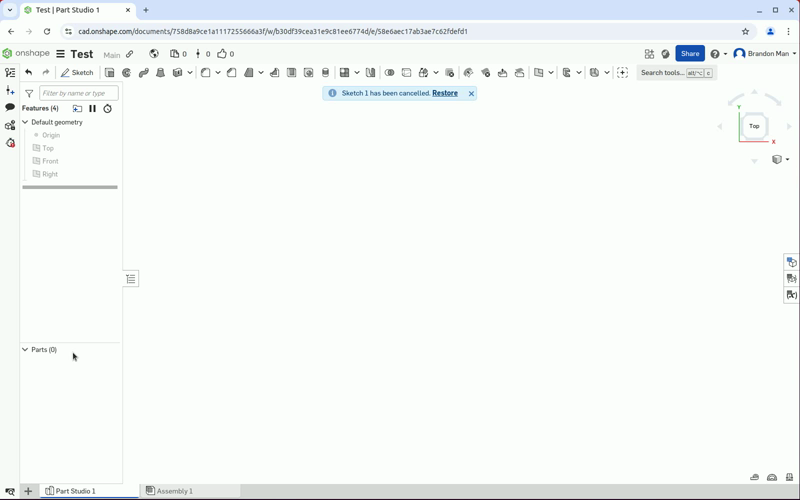
key(up)
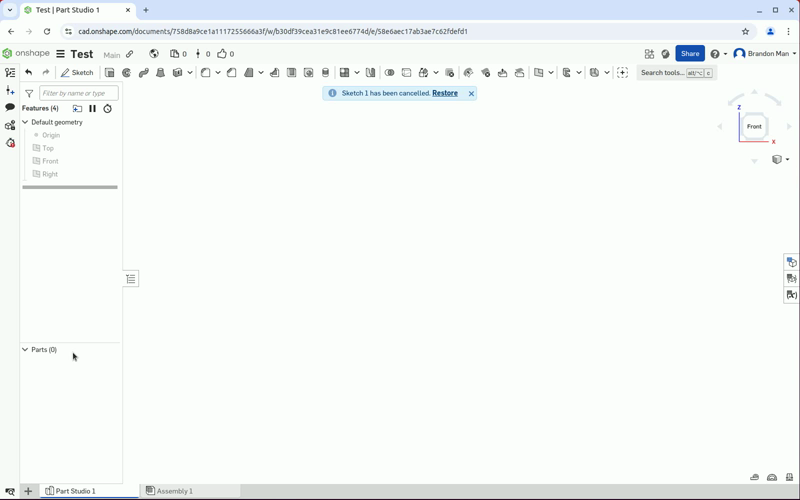
key_up(shift)
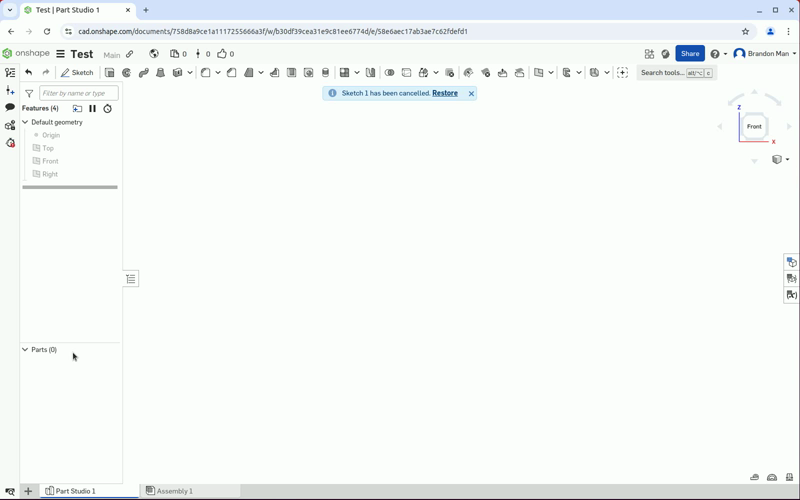
mouse_move(73, 352)
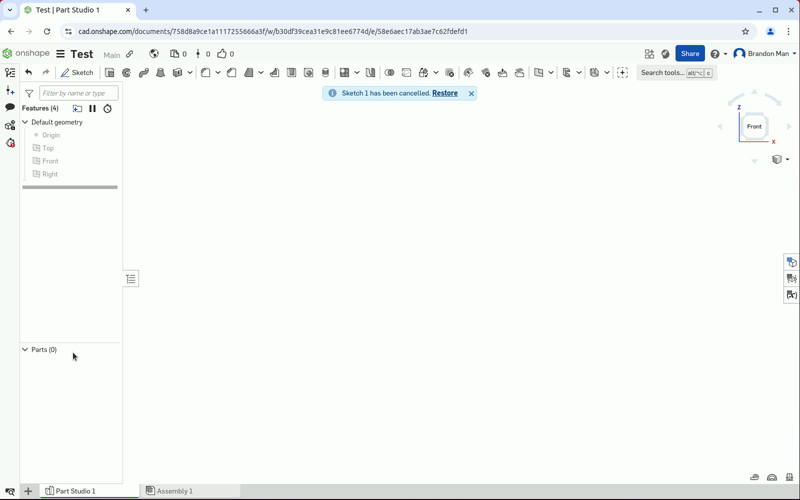
key(shift+y)
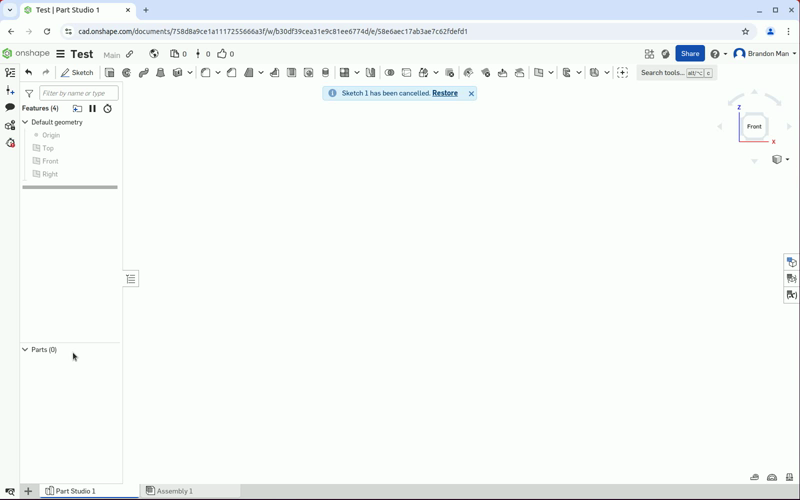
key(shift+s)
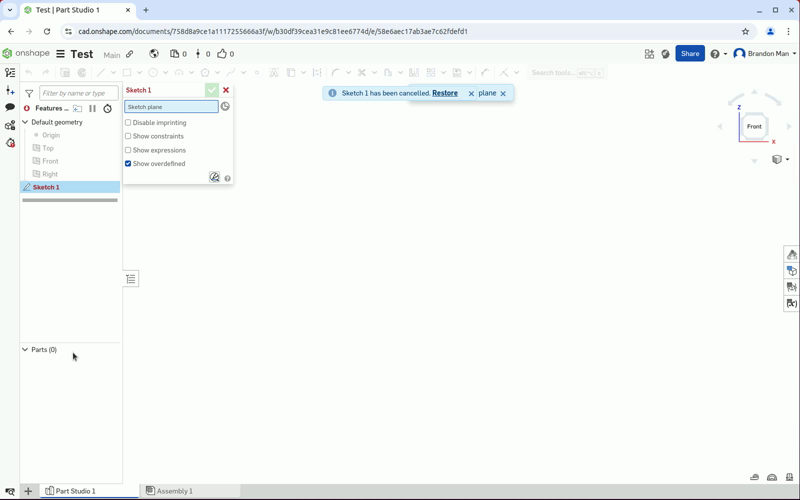
mouse_move(73, 163)
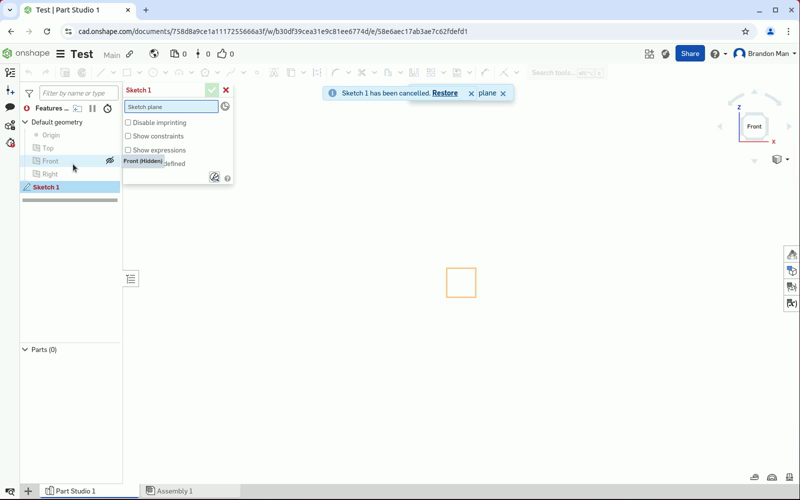
click(73, 163)
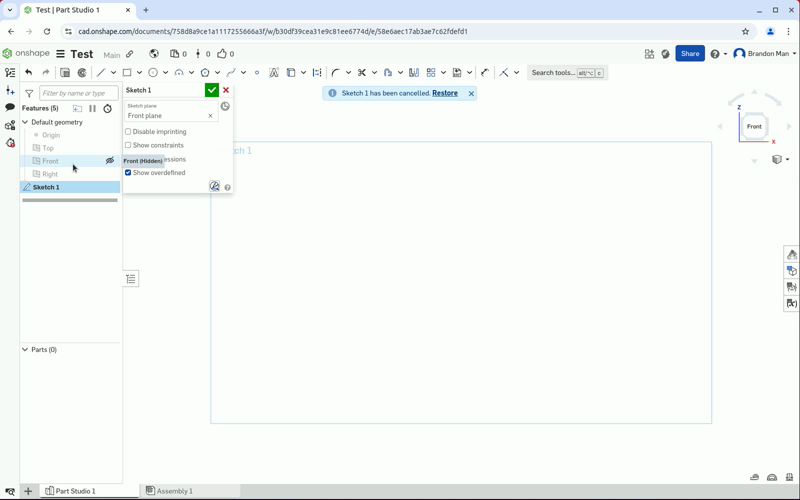
mouse_move(73, 352)
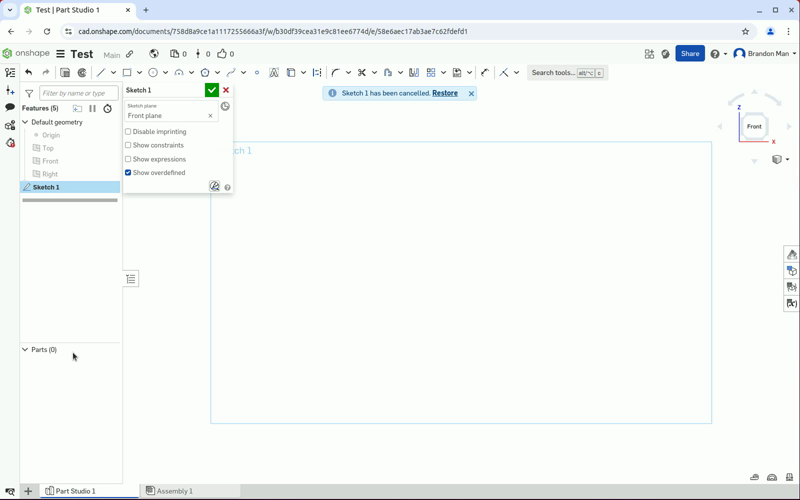
key(y)
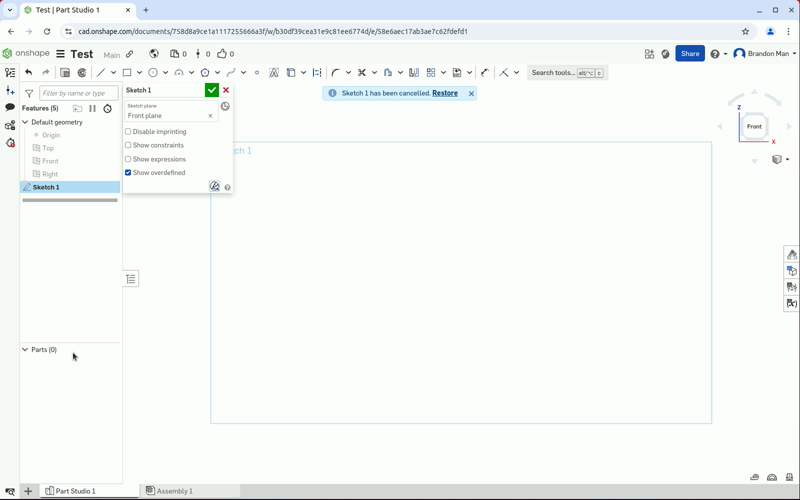
key(l)
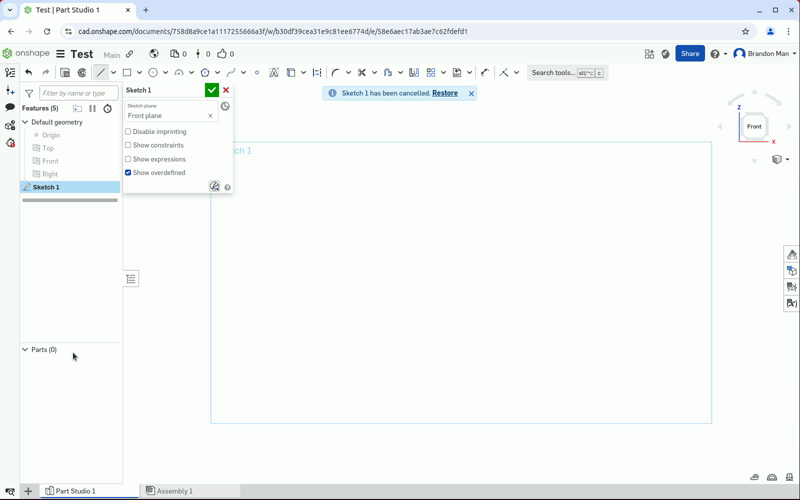
key_down(shift)
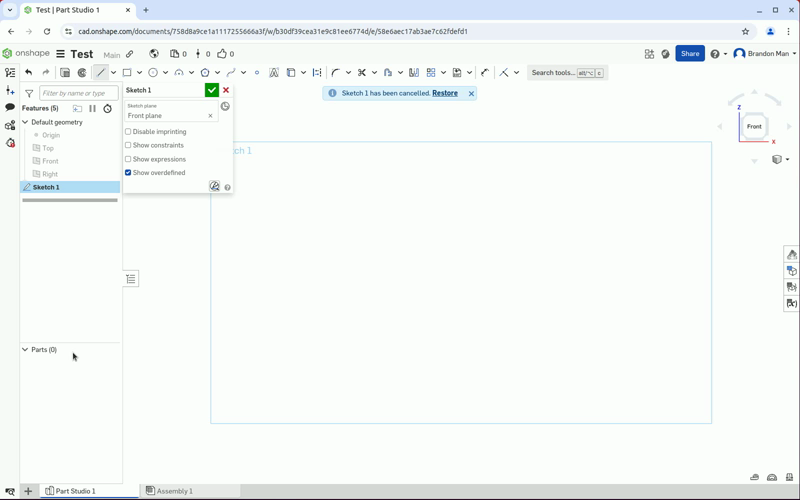
mouse_move(364, 295)
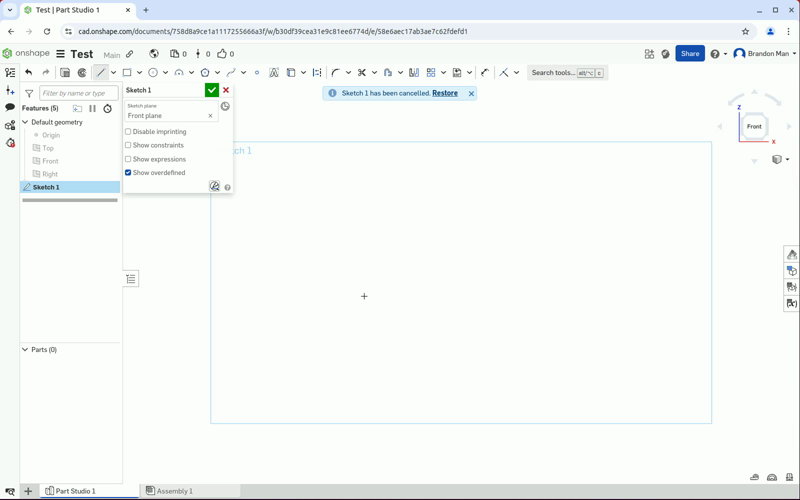
click(364, 295)
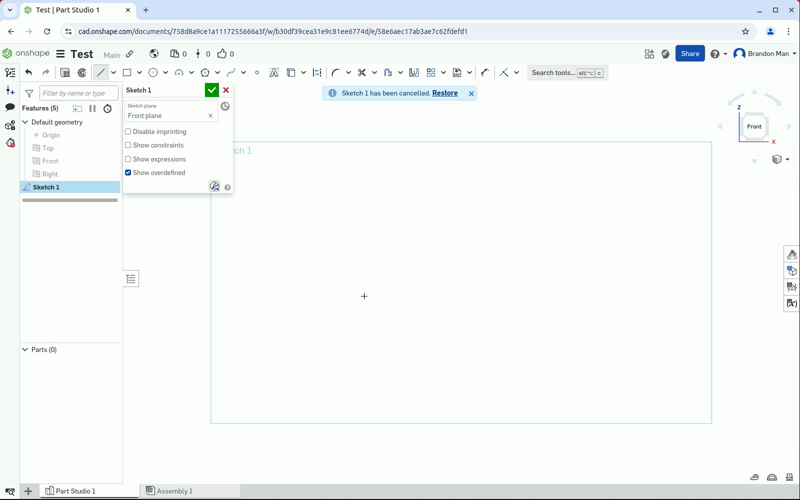
key_up(shift)
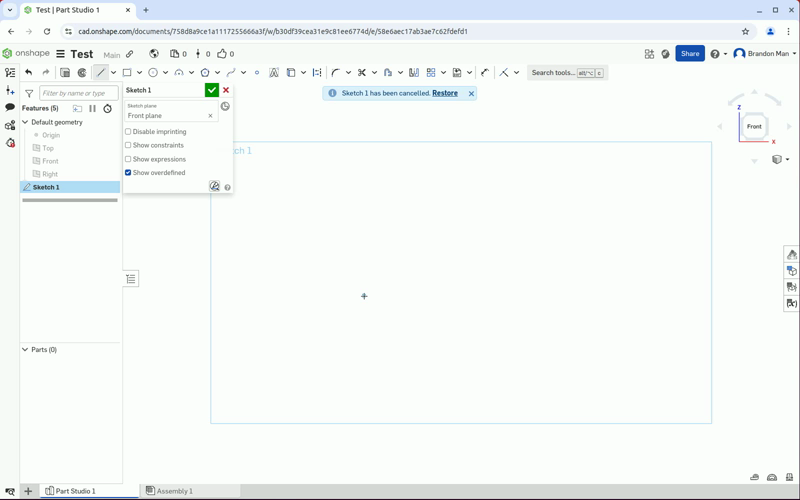
key_down(shift)
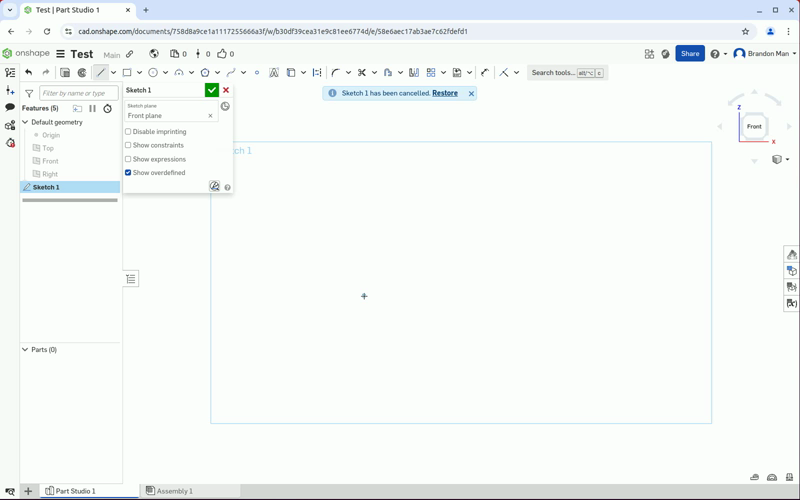
mouse_move(555, 295)
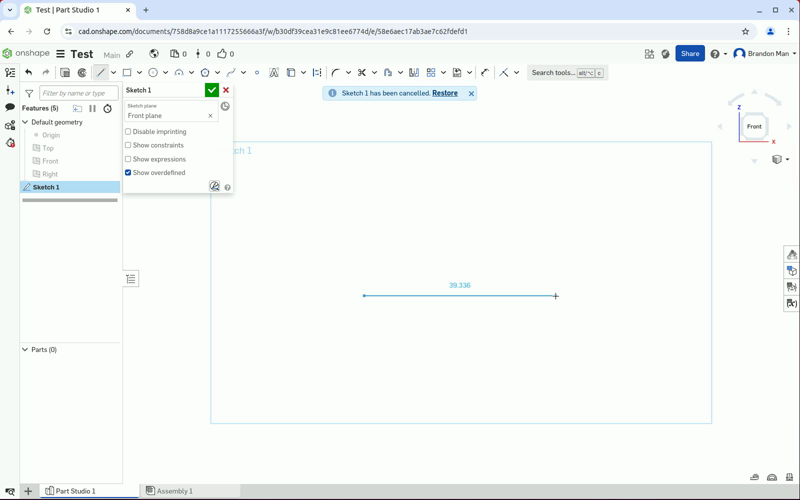
click(555, 295)
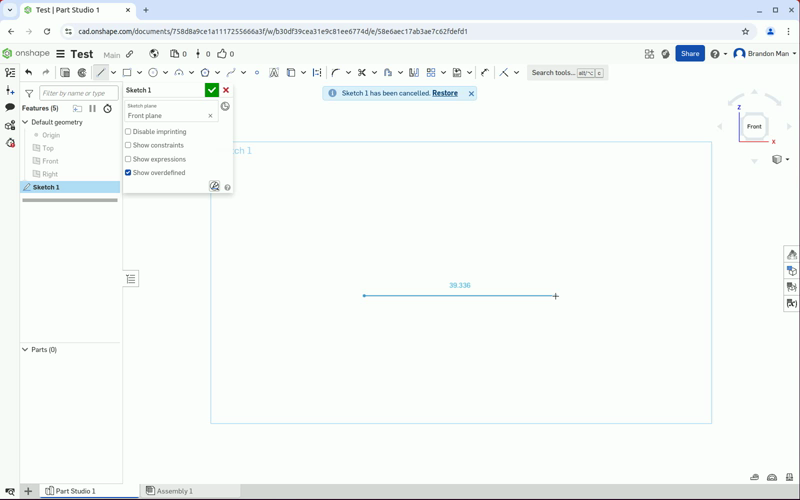
key_up(shift)
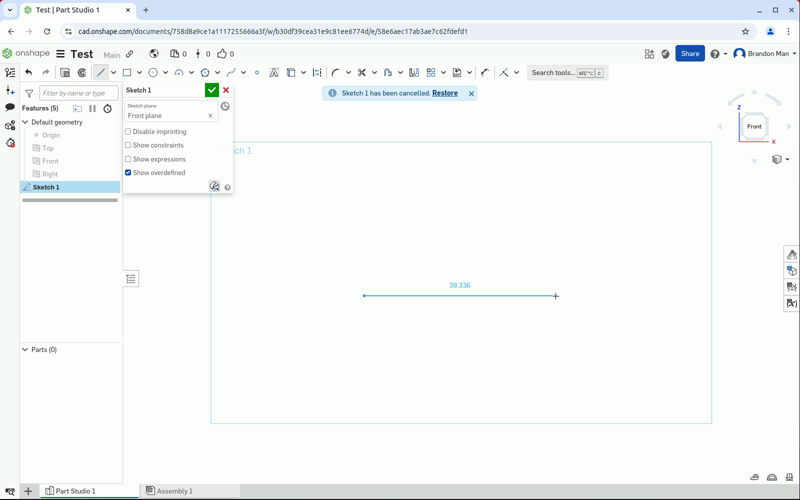
key_down(shift)
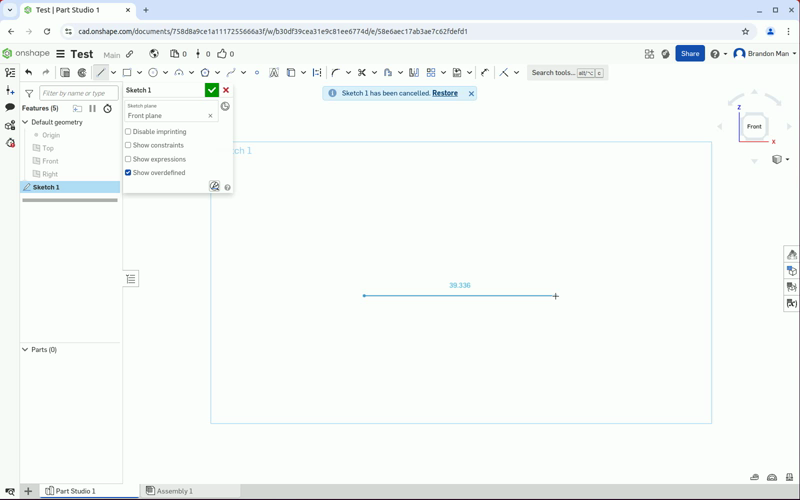
mouse_move(585, 295)
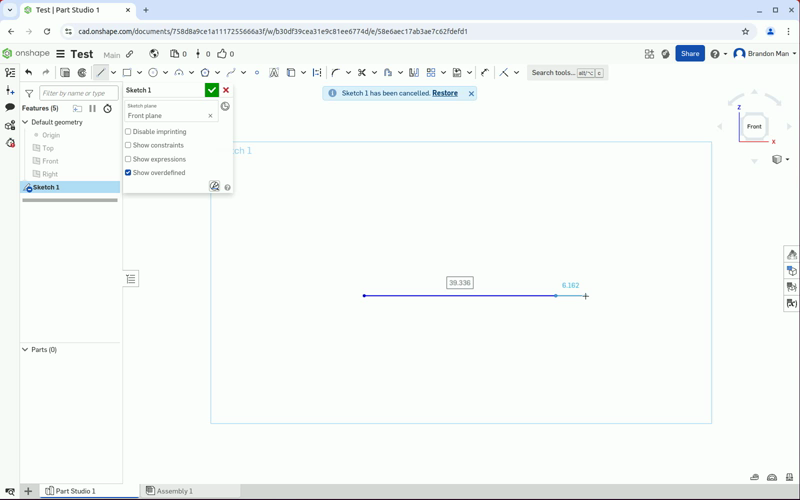
mouse_move(555, 271)
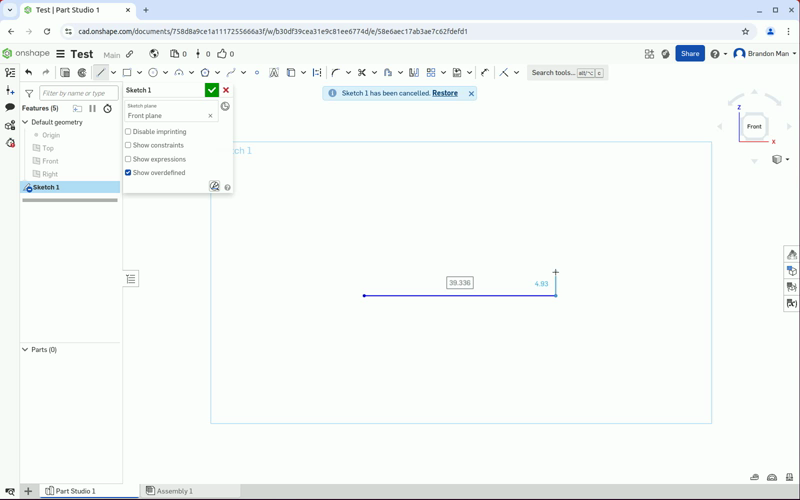
click(555, 271)
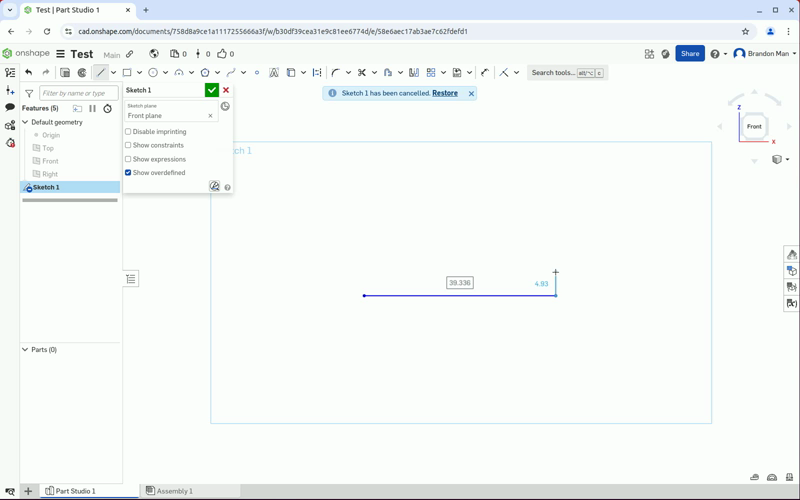
key_up(shift)
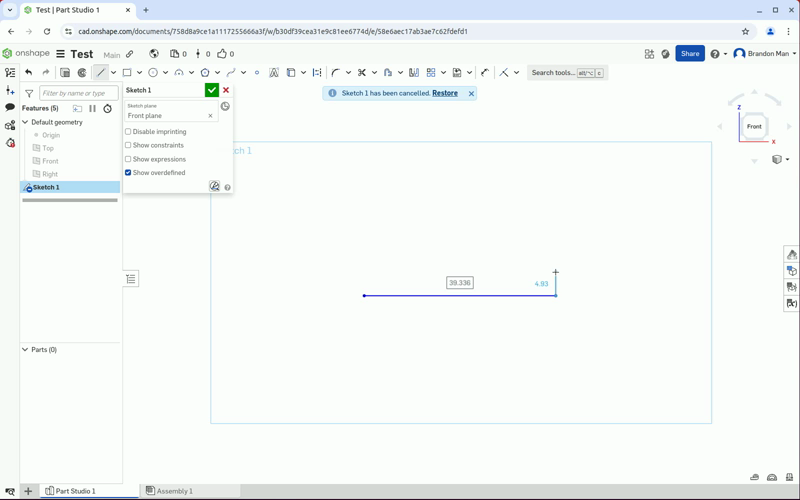
key_down(shift)
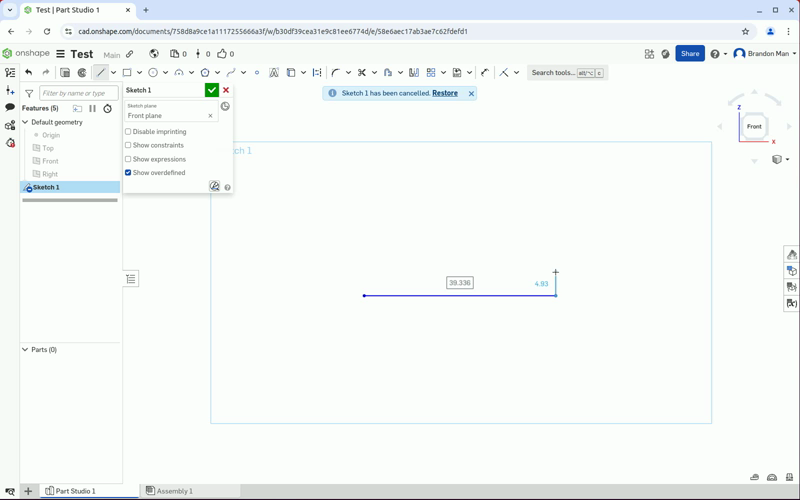
mouse_move(364, 271)
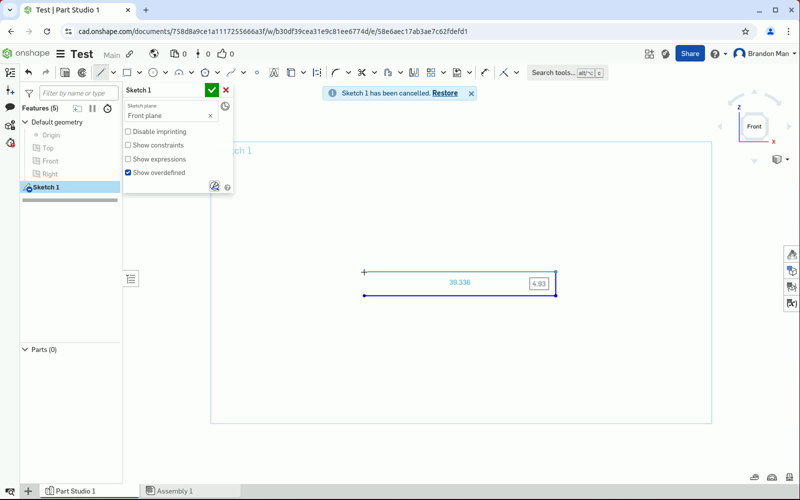
click(364, 271)
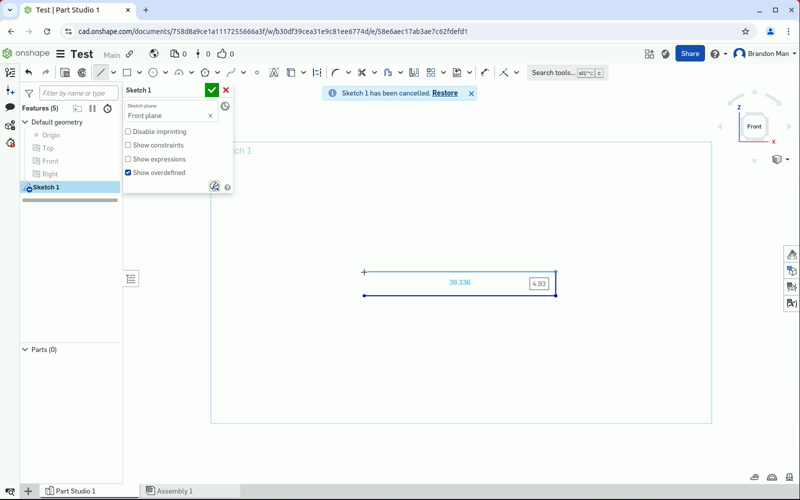
key_up(shift)
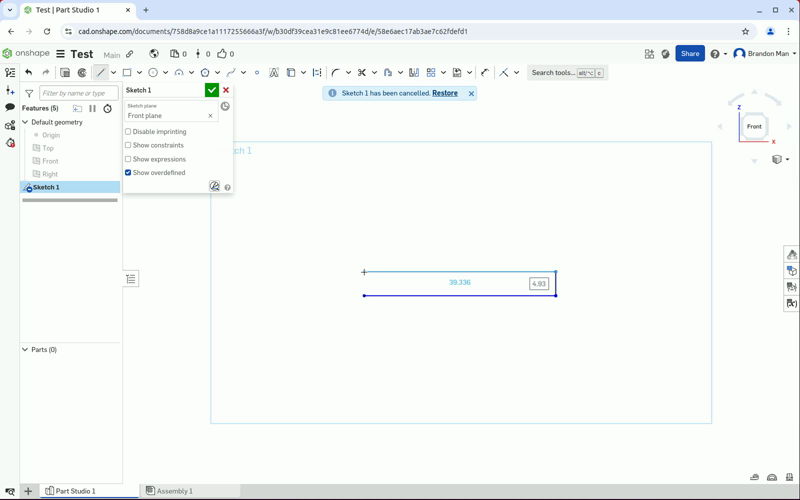
mouse_move(394, 271)
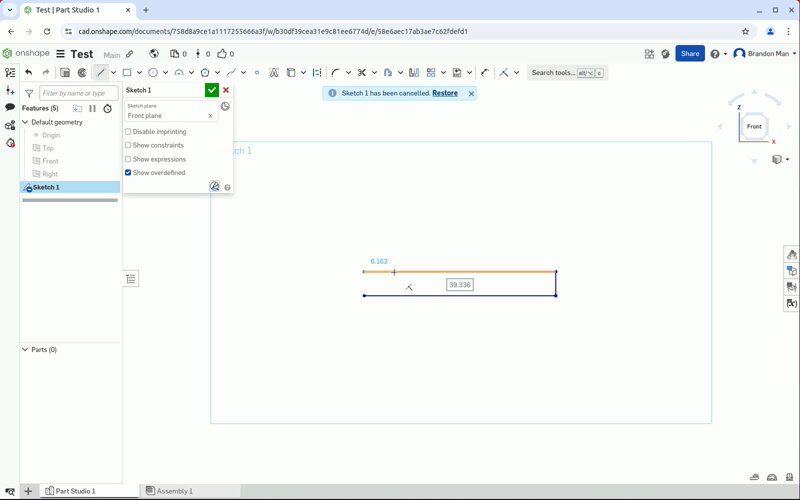
key_down(shift)
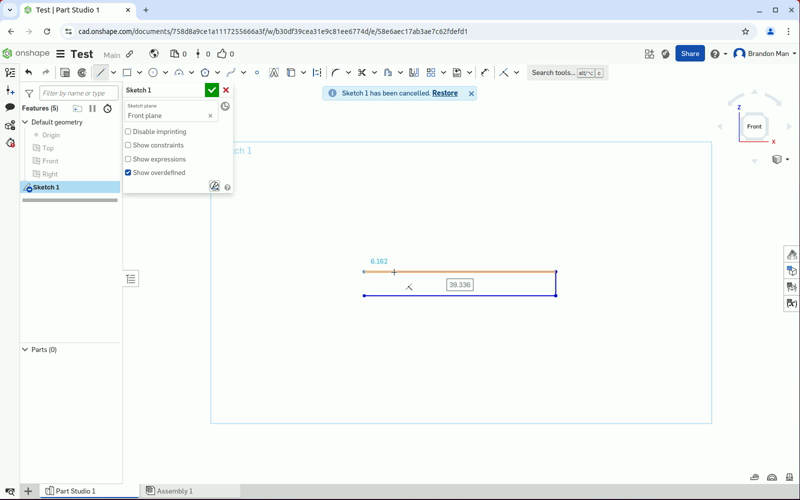
mouse_move(364, 295)
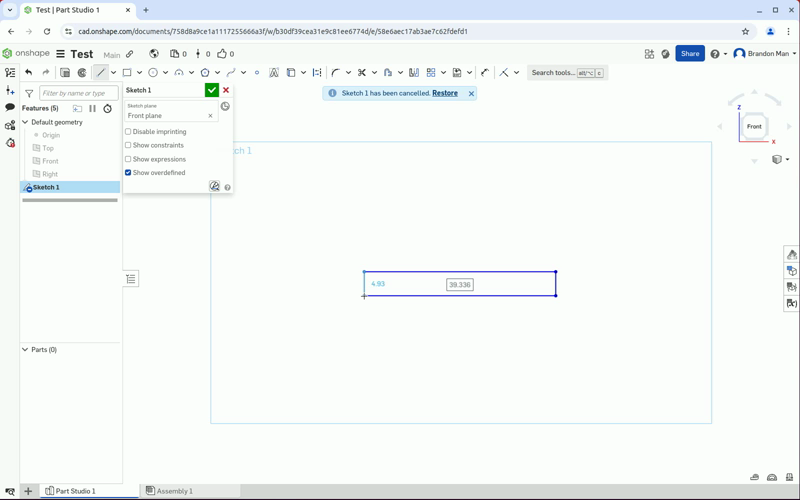
key_up(shift)
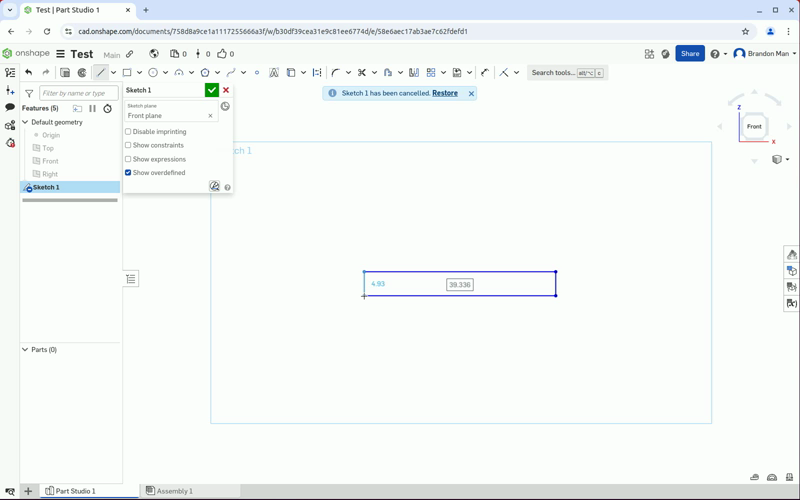
click(364, 295)
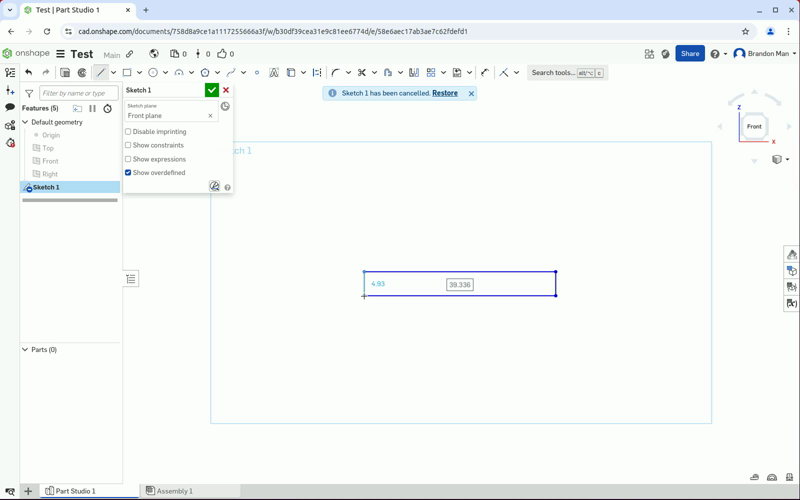
key(esc)
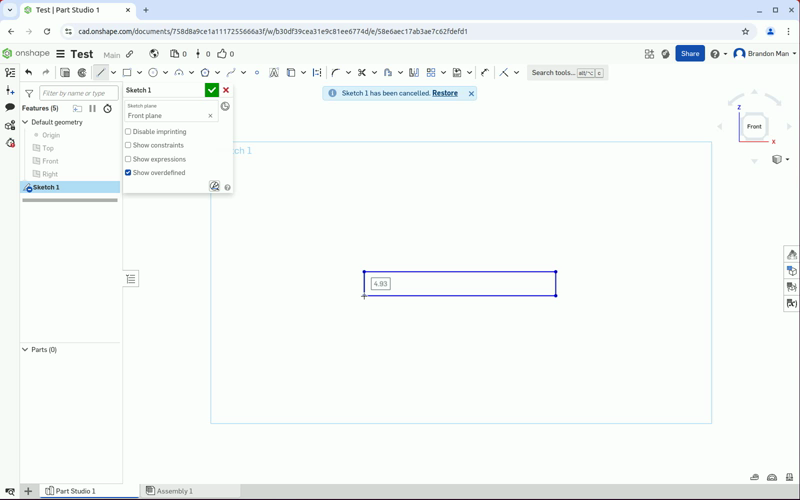
mouse_move(490, 290)
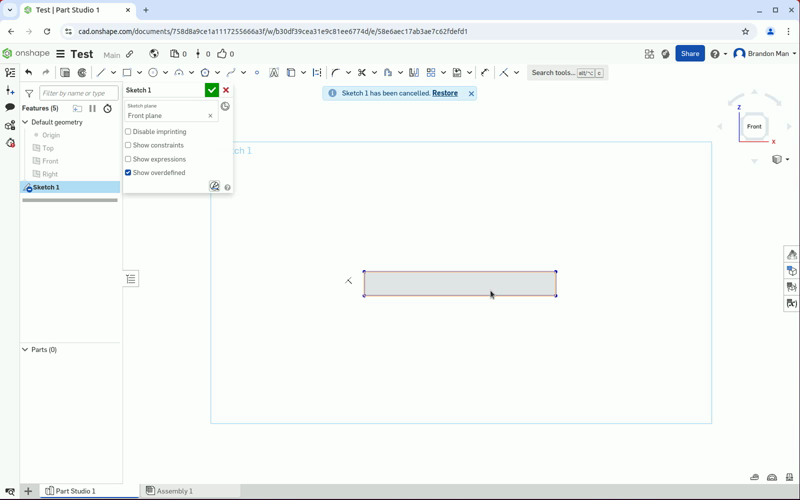
click(490, 290)
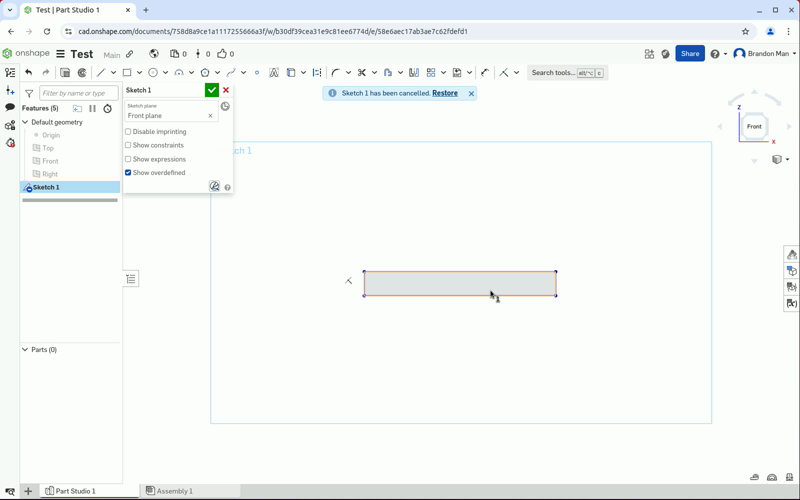
mouse_move(73, 352)
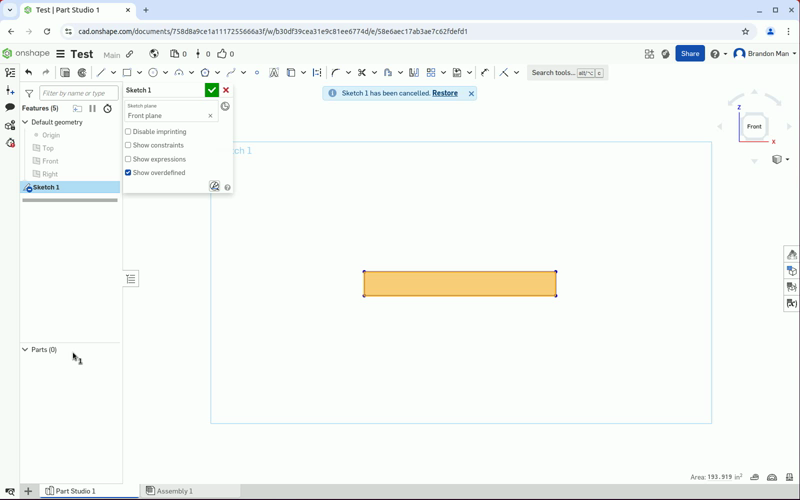
key(shift+y)
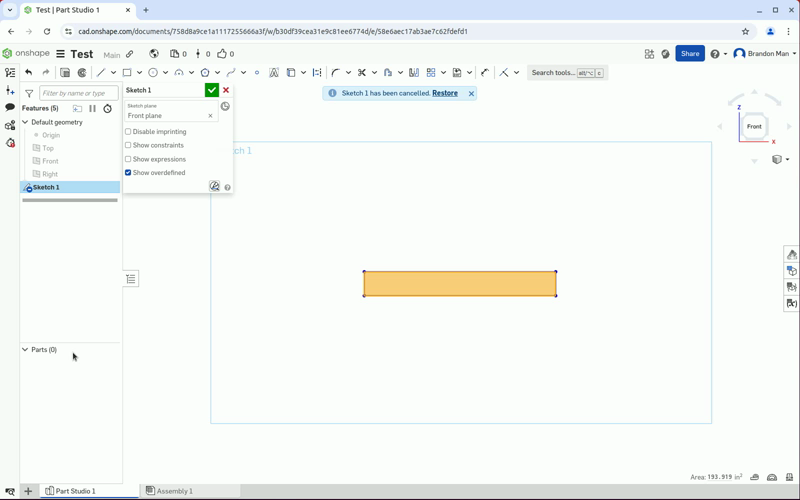
key(shift+e)
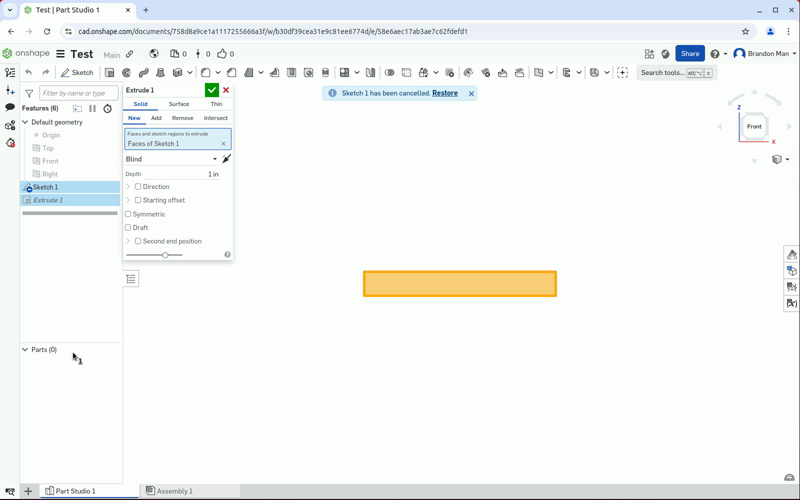
mouse_move(143, 106)
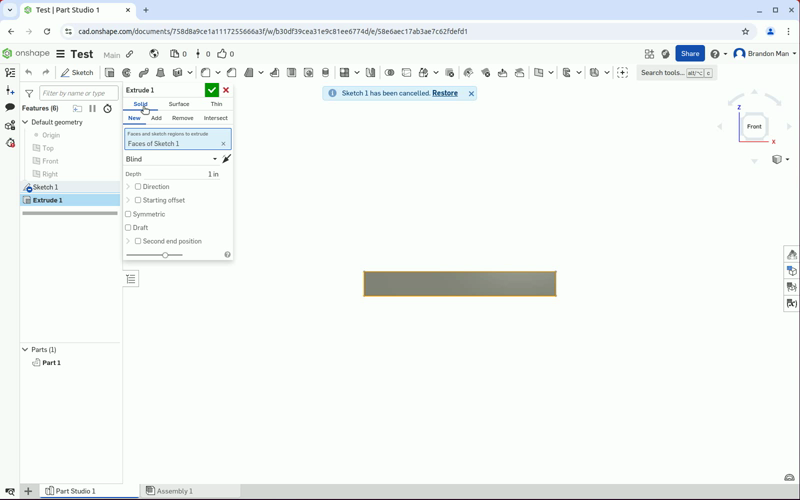
click(143, 106)
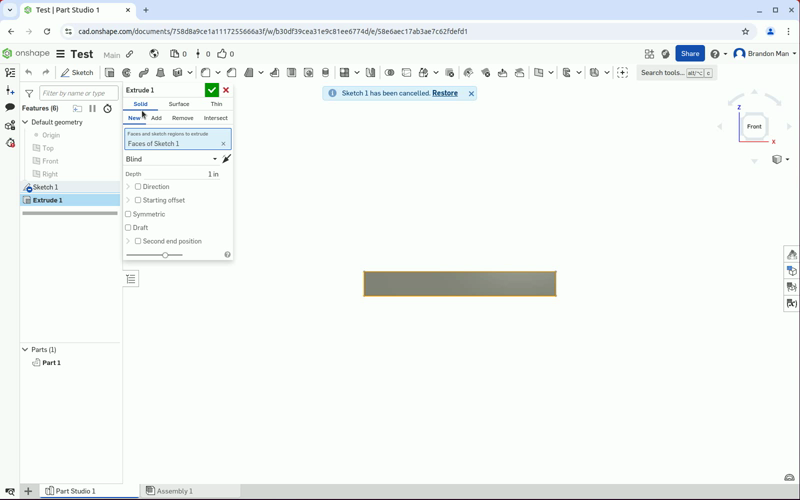
mouse_move(137, 120)
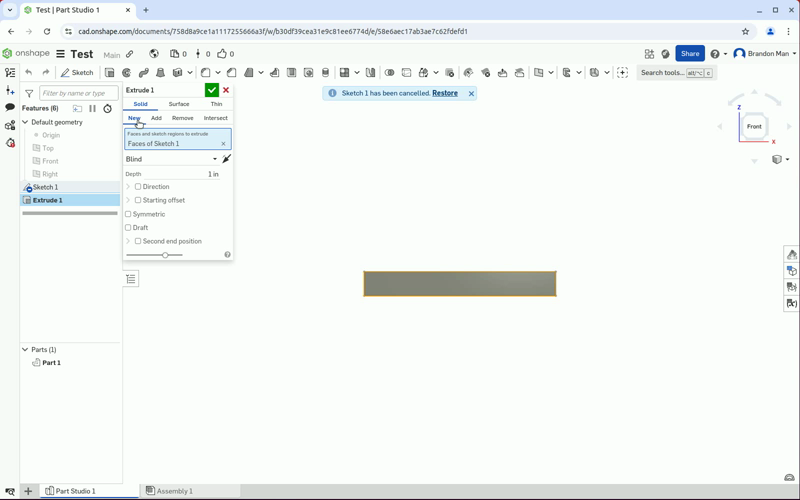
click(137, 120)
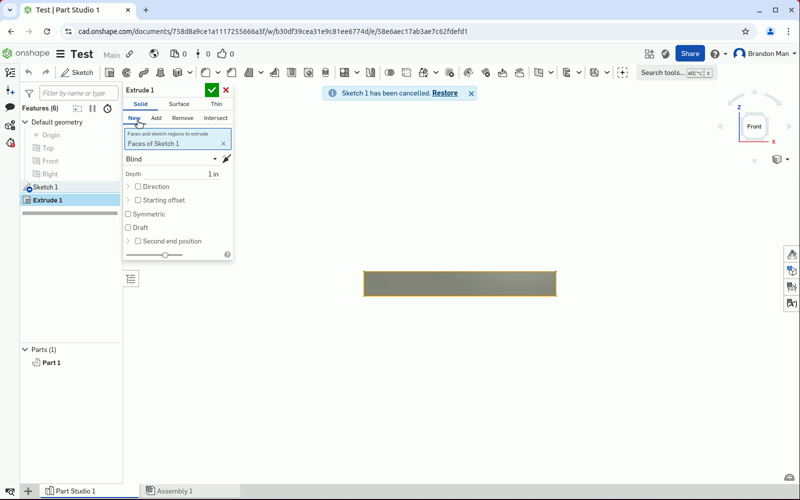
key(tab, 4)
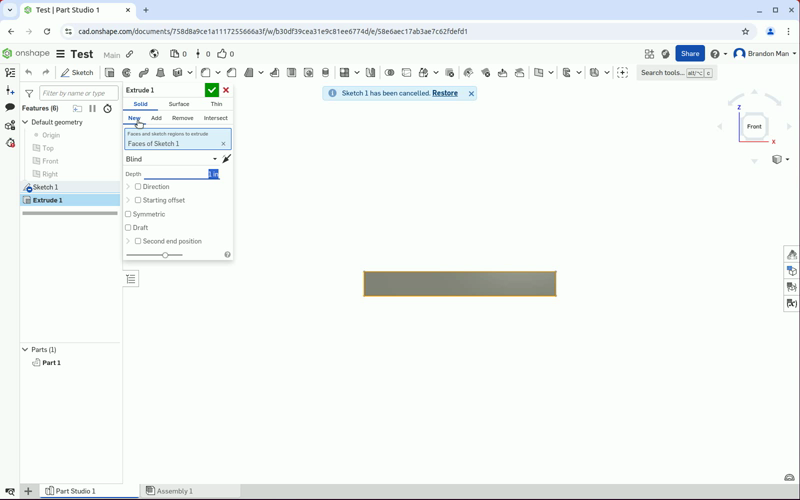
text(3.37)
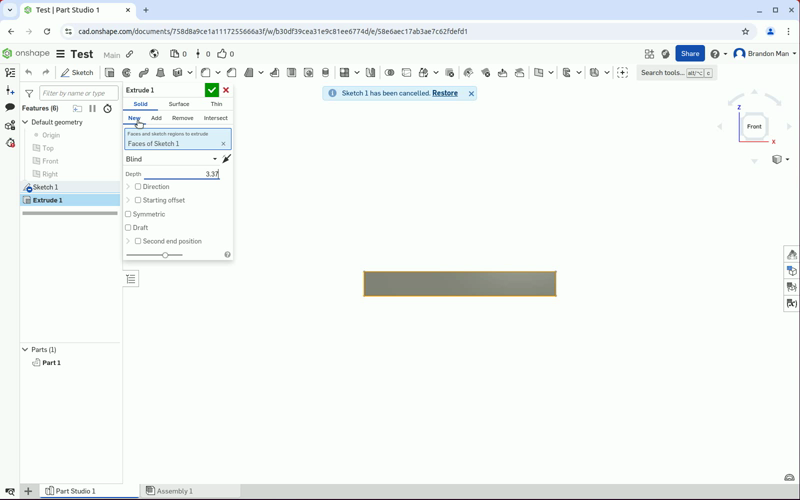
key(enter)
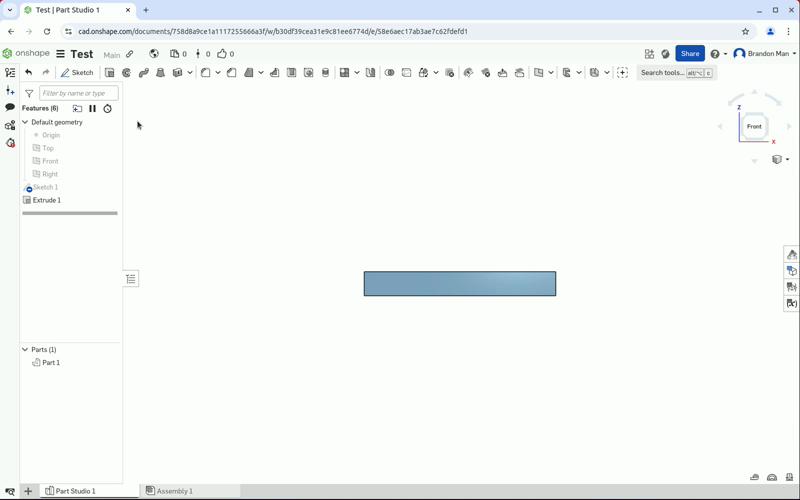
key(shift+h)
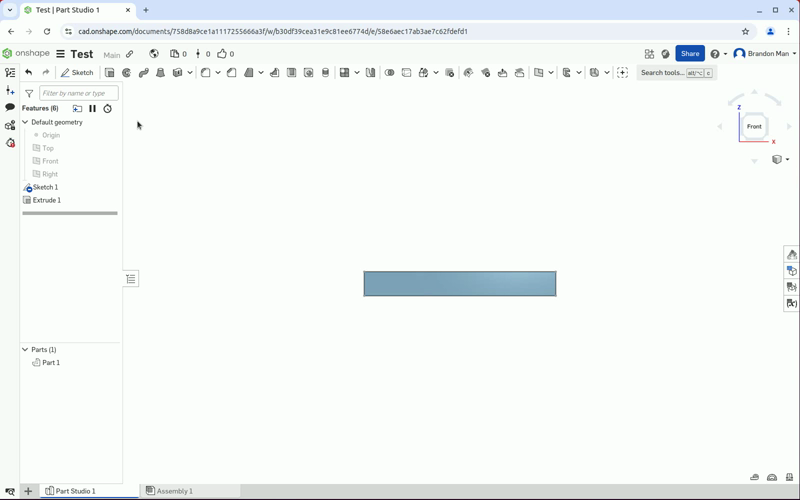
key(shift+h)
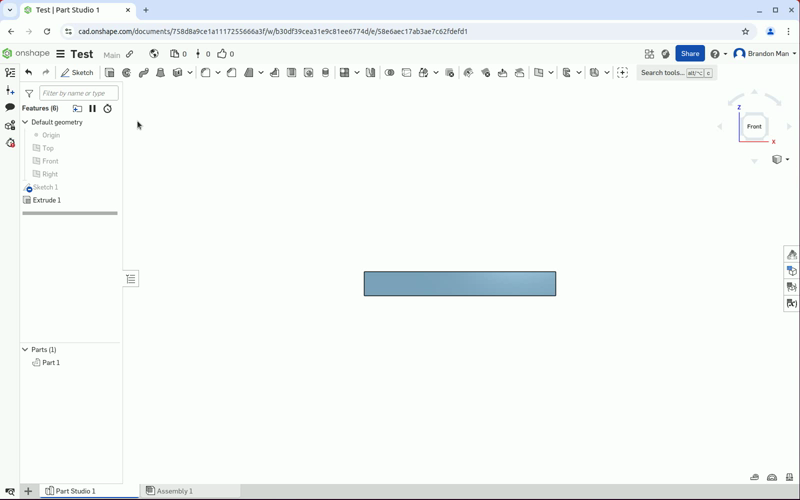
mouse_move(73, 189)
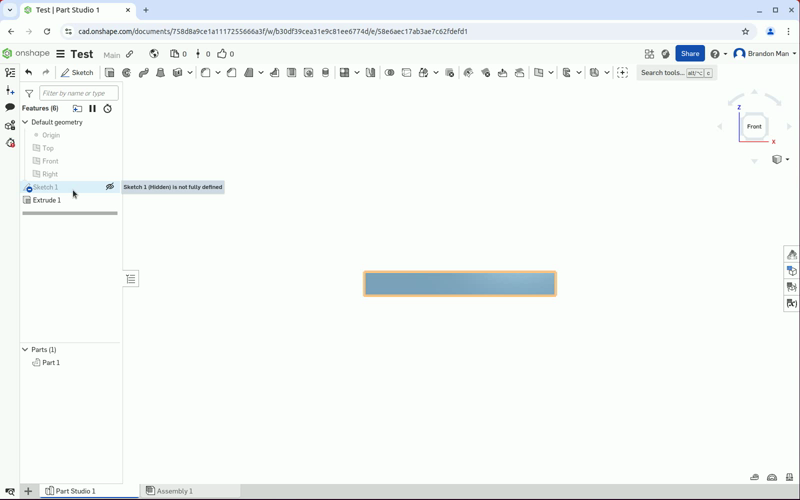
click(73, 189)
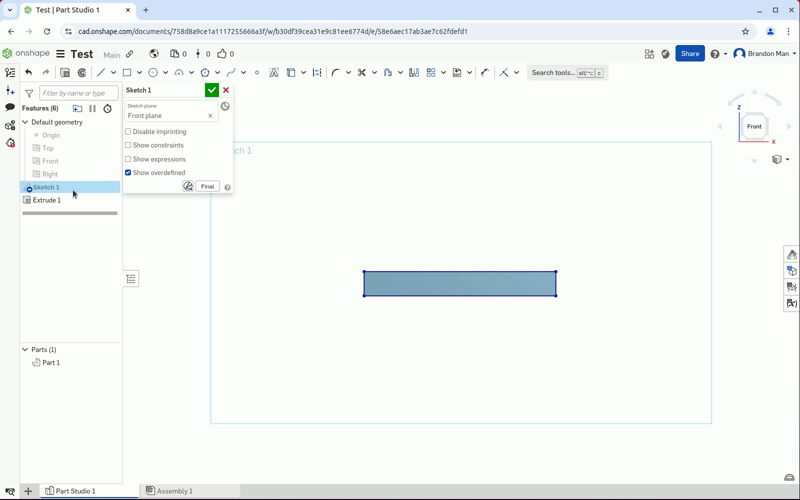
mouse_move(229, 92)
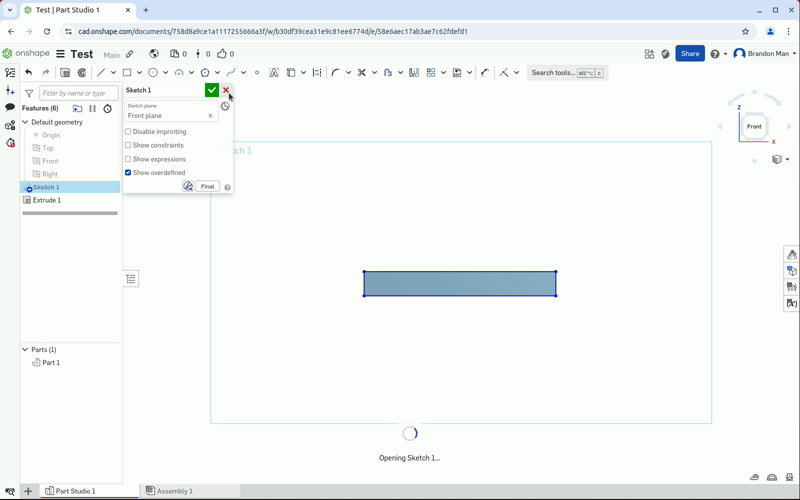
click(229, 92)
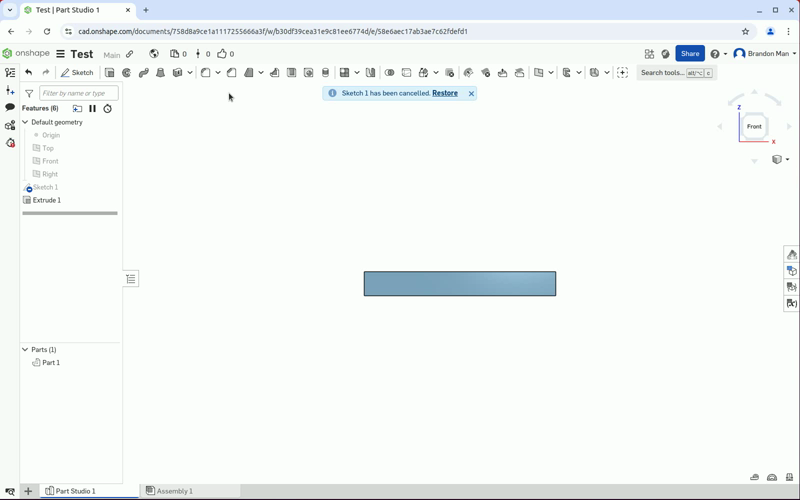
mouse_move(73, 352)
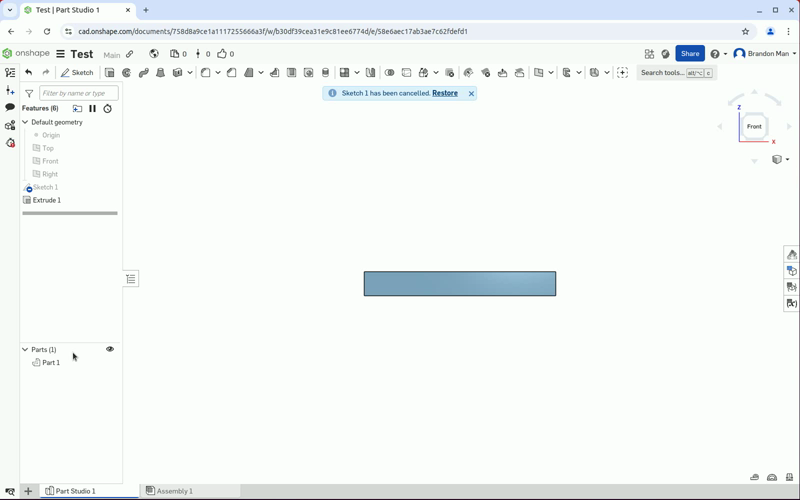
key(y)
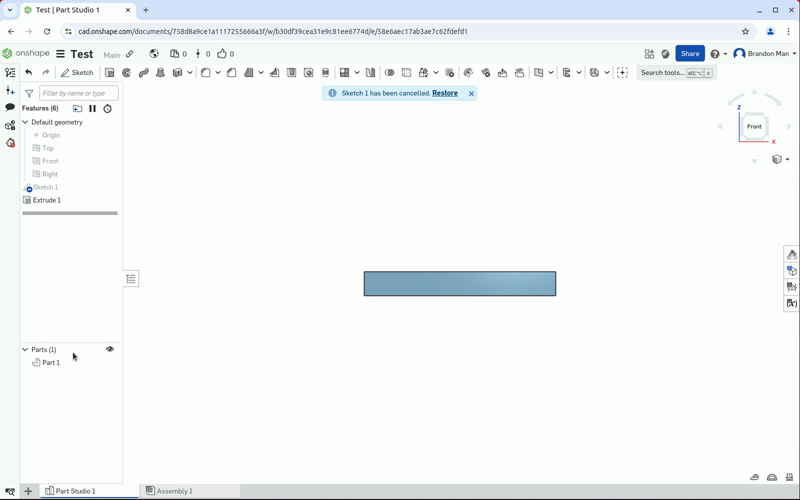
key(shift+p)
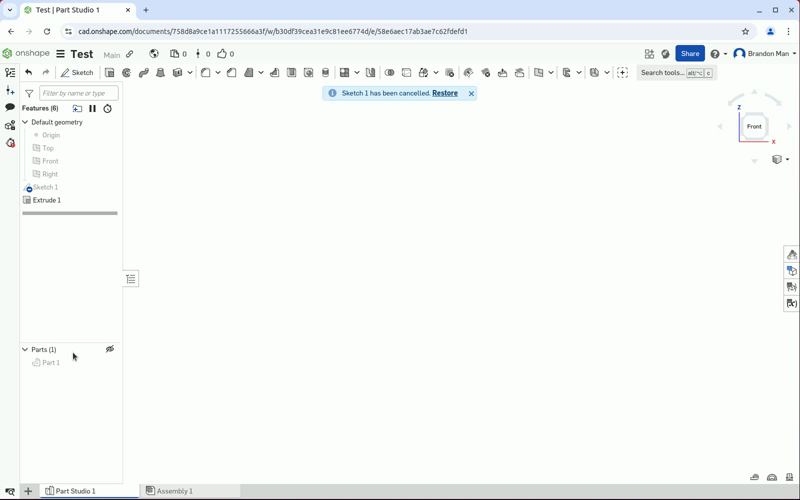
key(space)
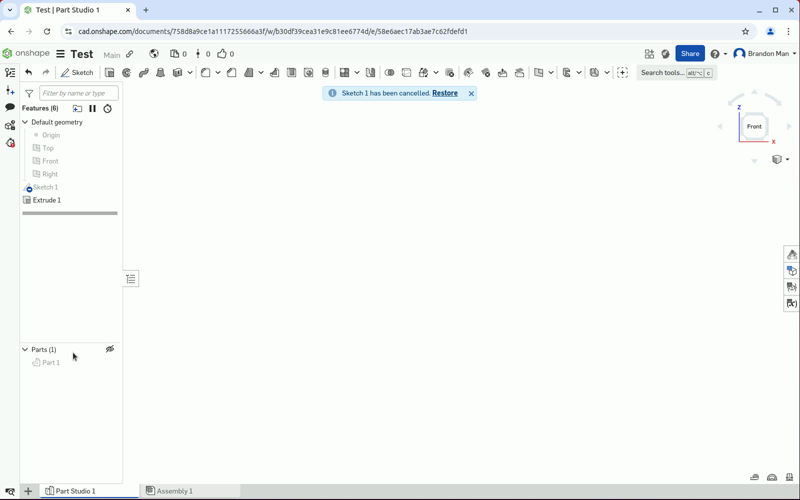
key_down(shift)
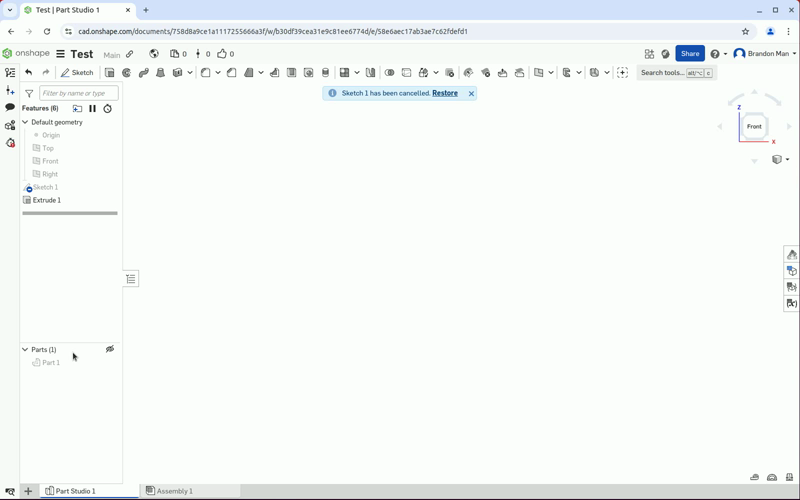
key(down)
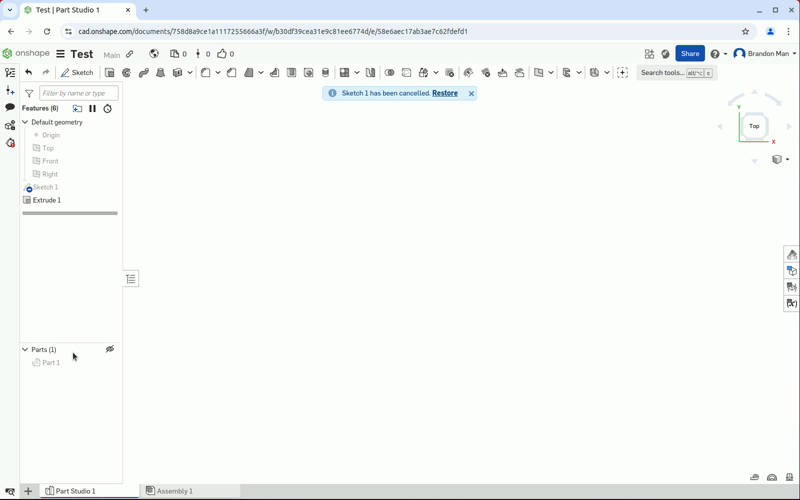
key_up(shift)
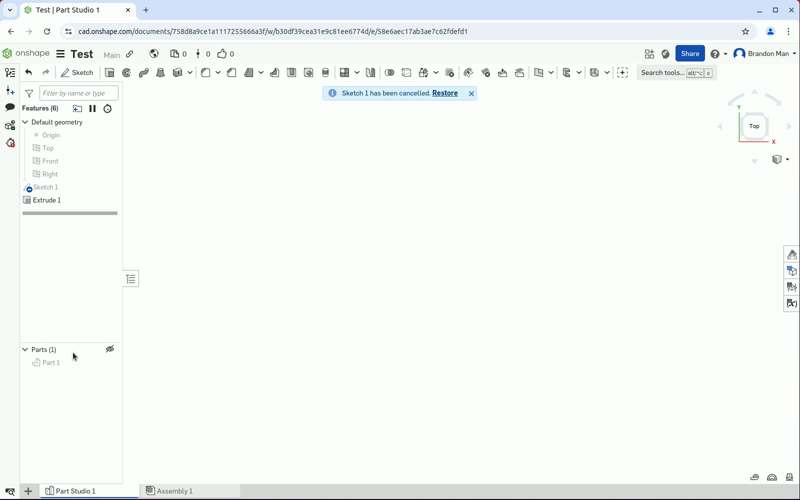
mouse_move(73, 352)
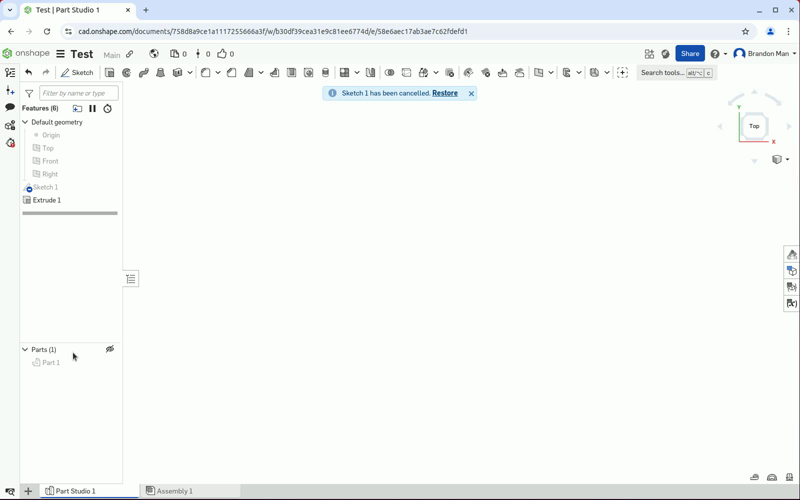
key(shift+y)
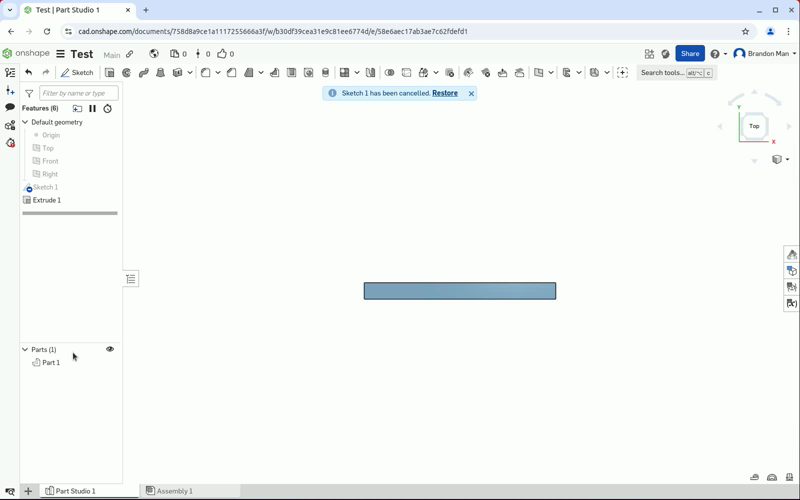
mouse_move(541, 75)
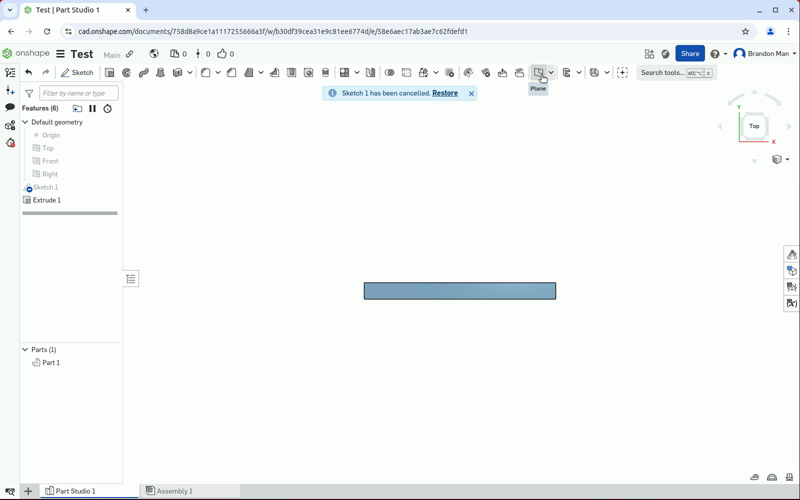
click(541, 75)
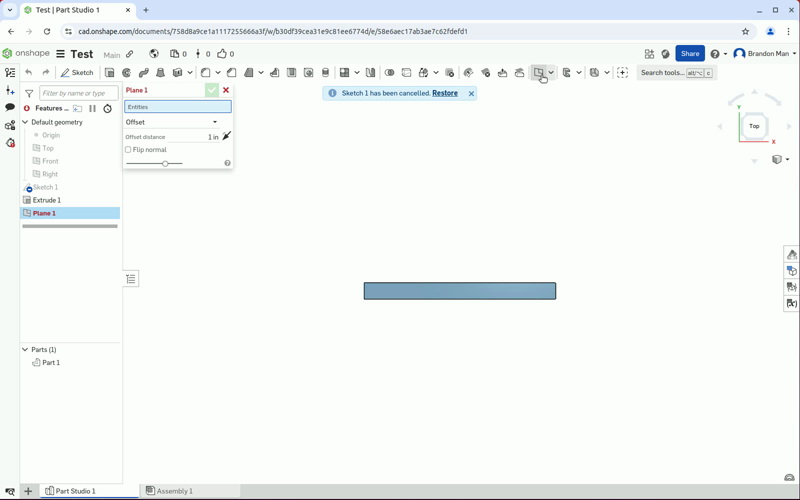
mouse_move(73, 150)
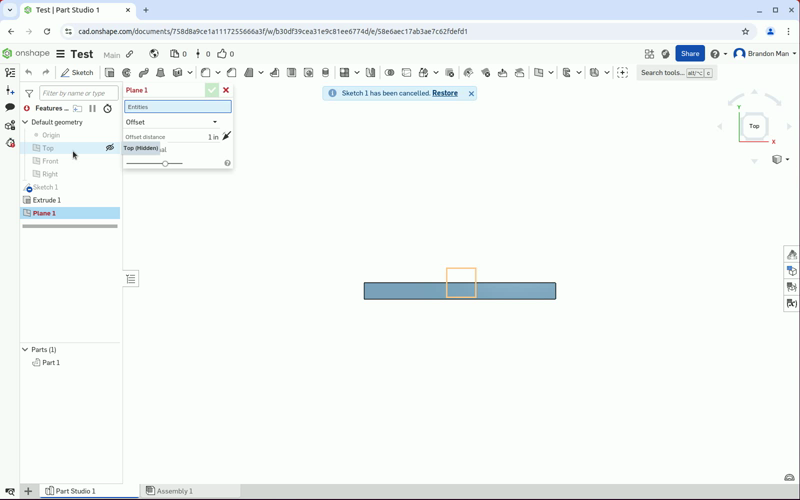
click(73, 150)
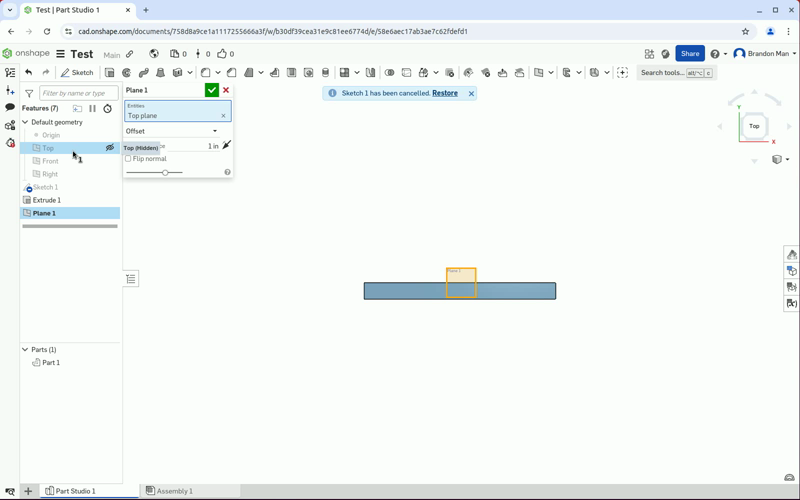
key(tab, 2)
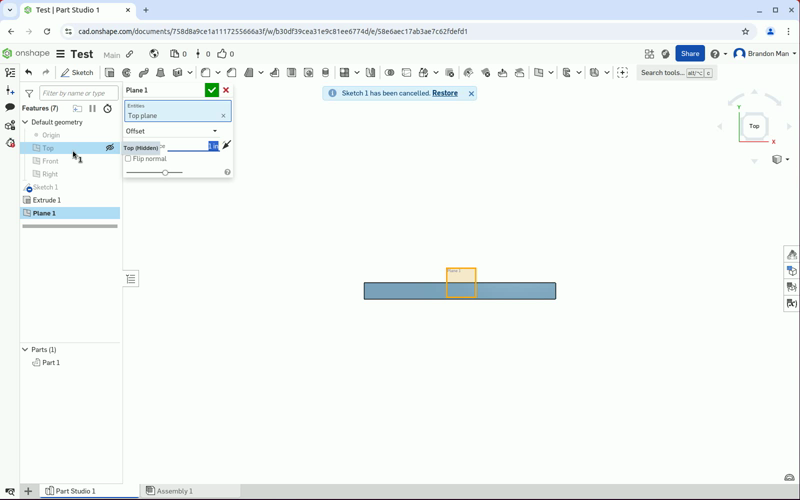
text(2.65)
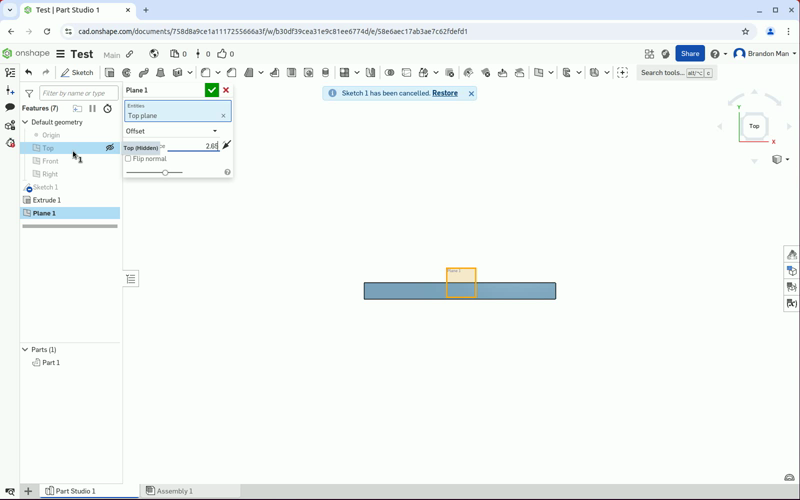
key(enter, 2)
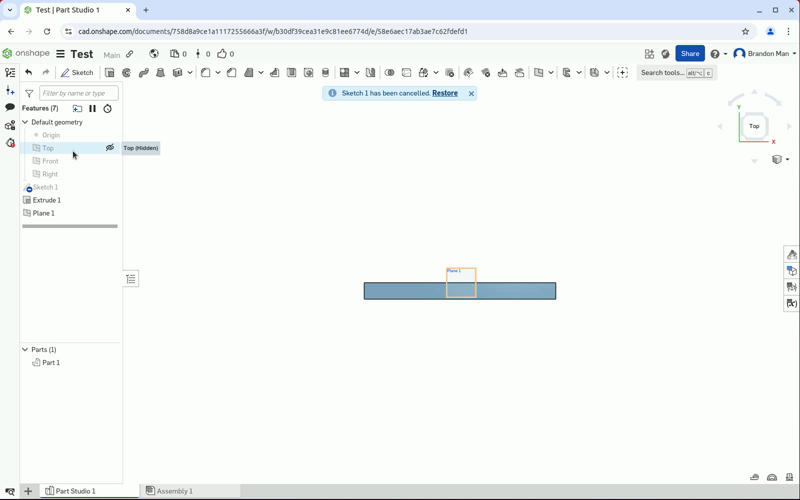
key(shift+s)
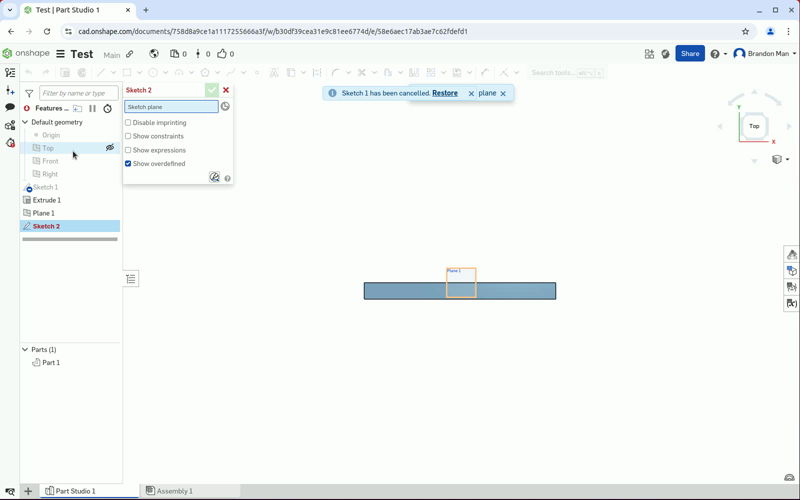
mouse_move(73, 215)
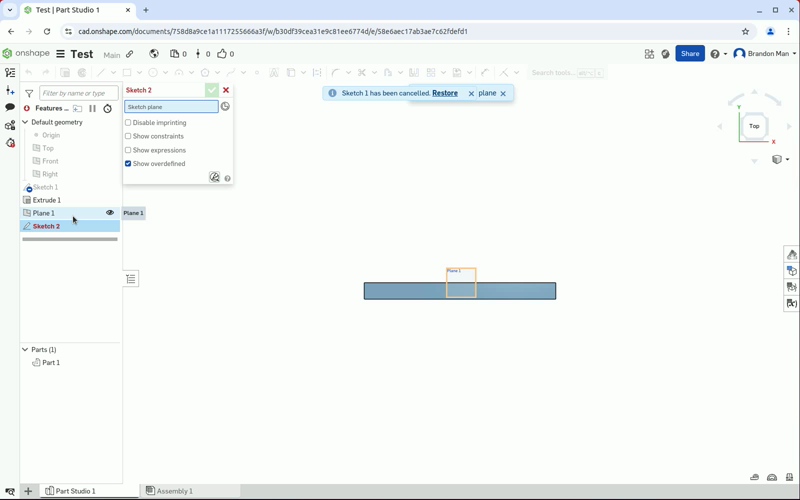
click(73, 215)
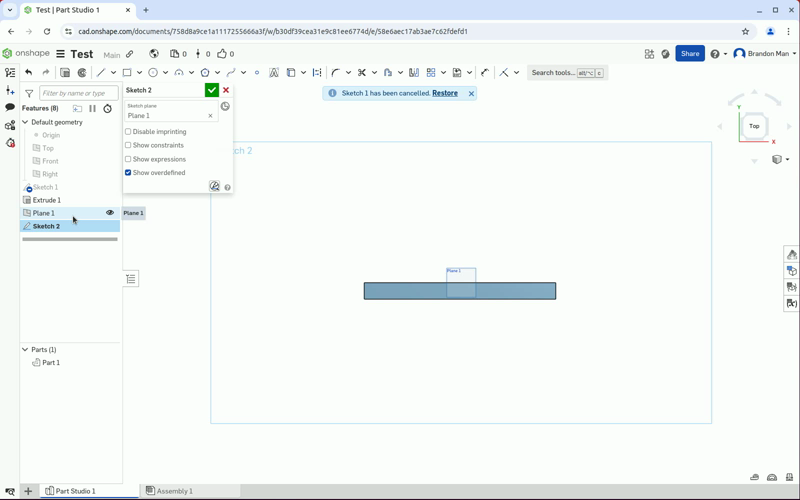
mouse_move(73, 352)
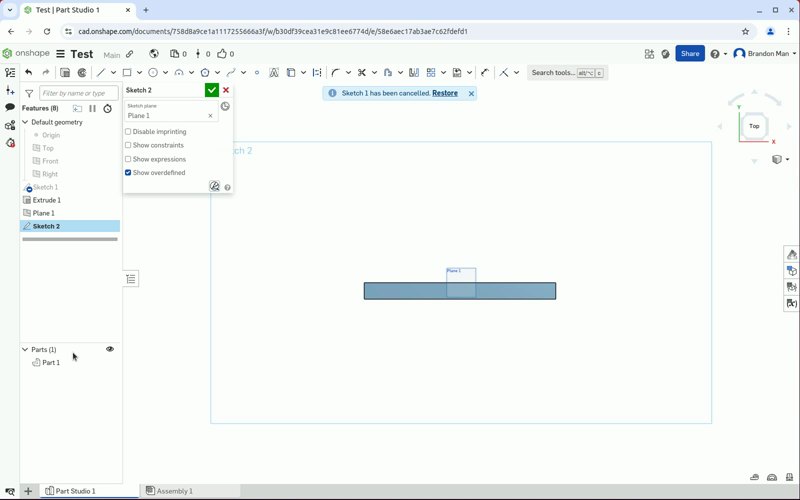
key(y)
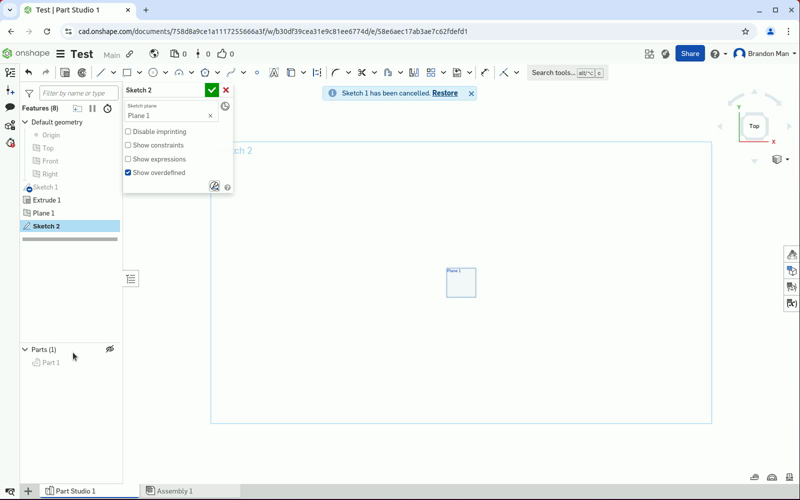
key(l)
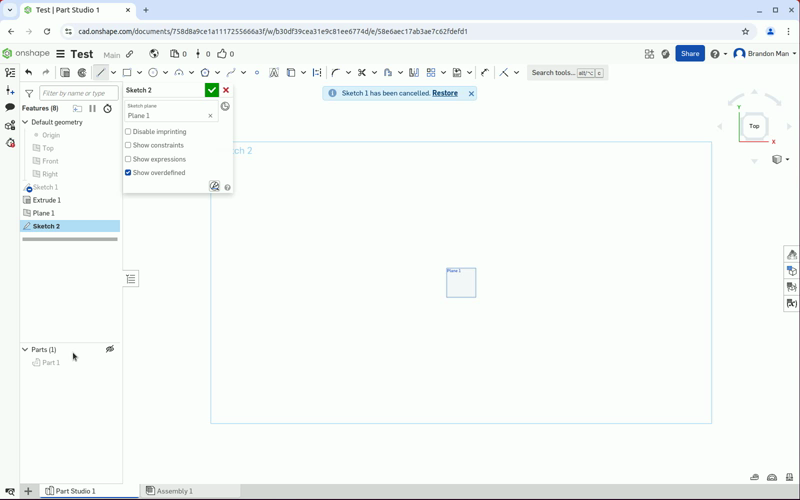
key_down(shift)
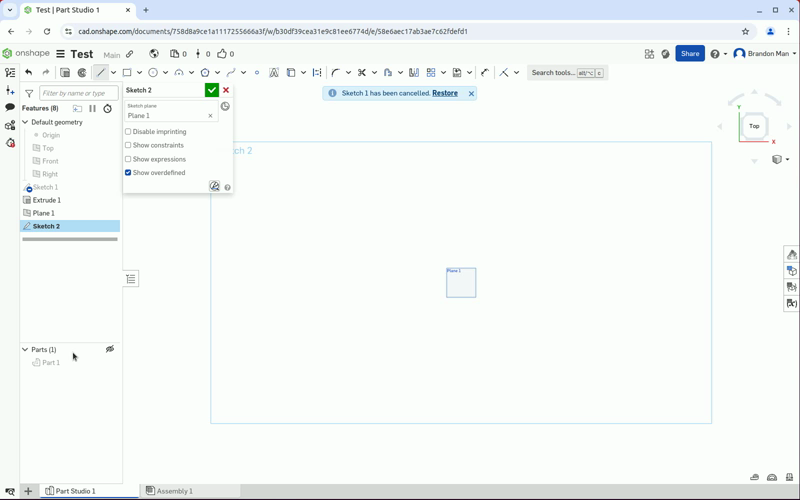
mouse_move(531, 299)
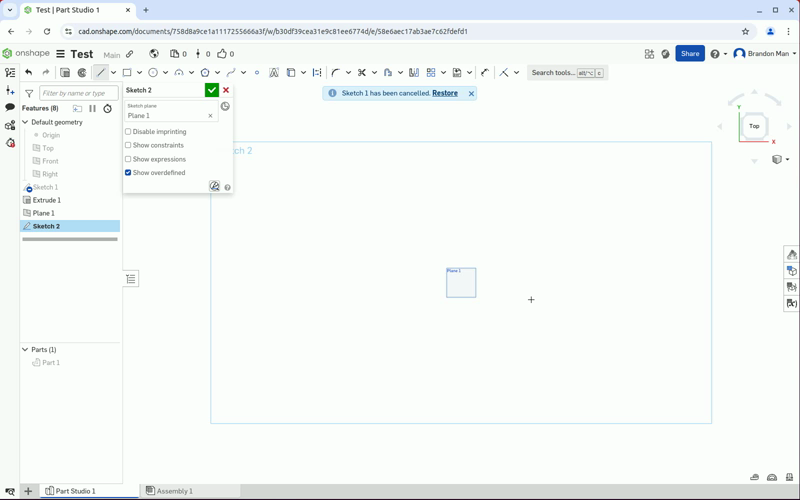
click(531, 299)
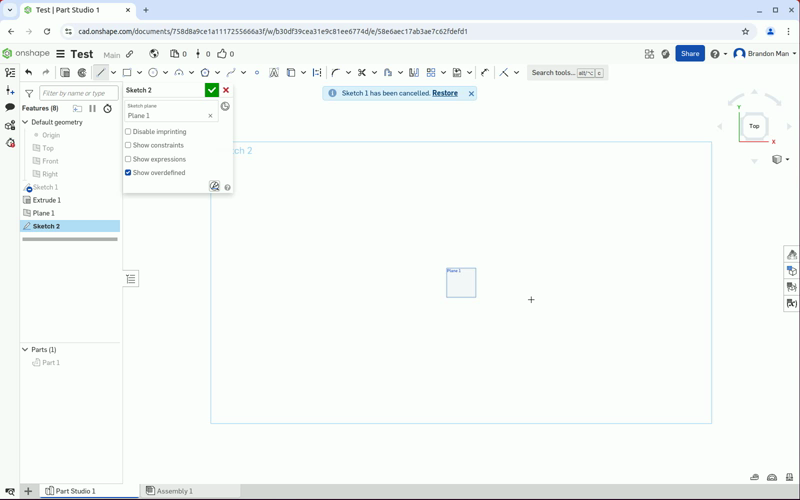
key_up(shift)
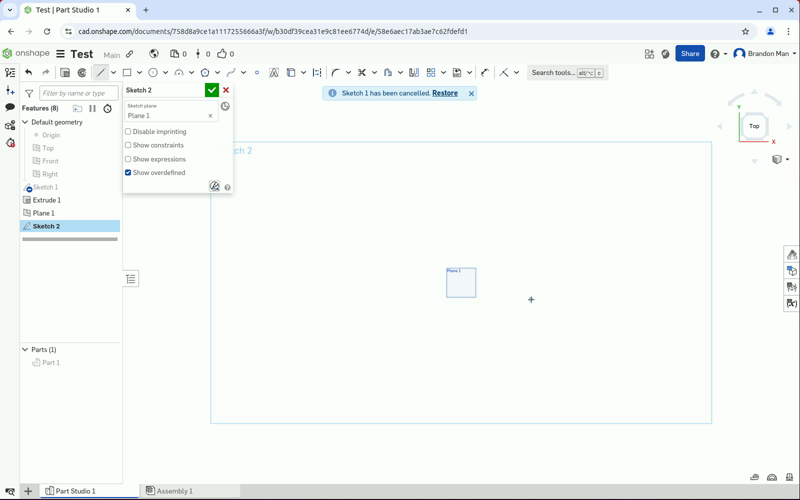
key_down(shift)
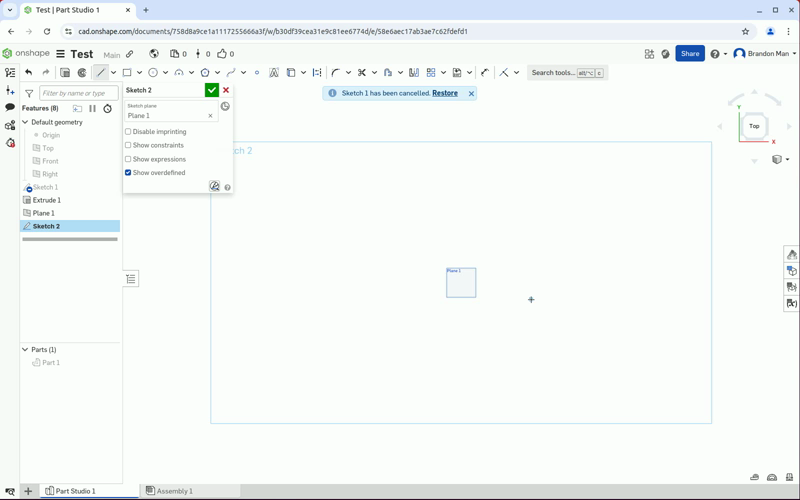
mouse_move(561, 299)
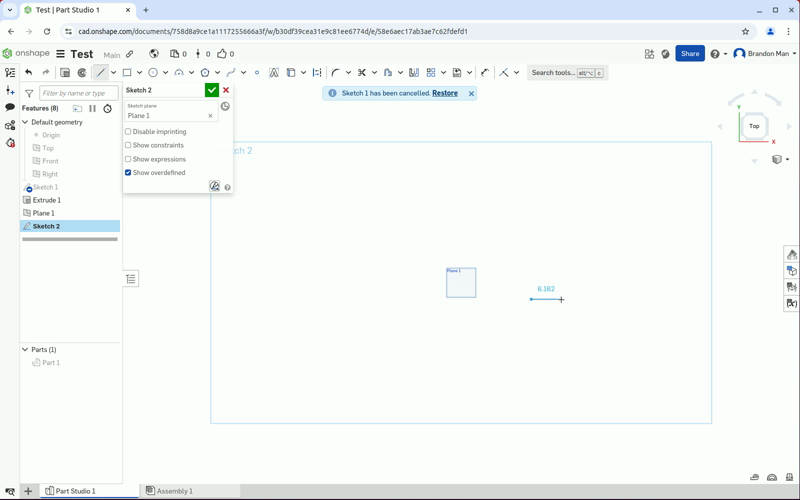
mouse_move(556, 299)
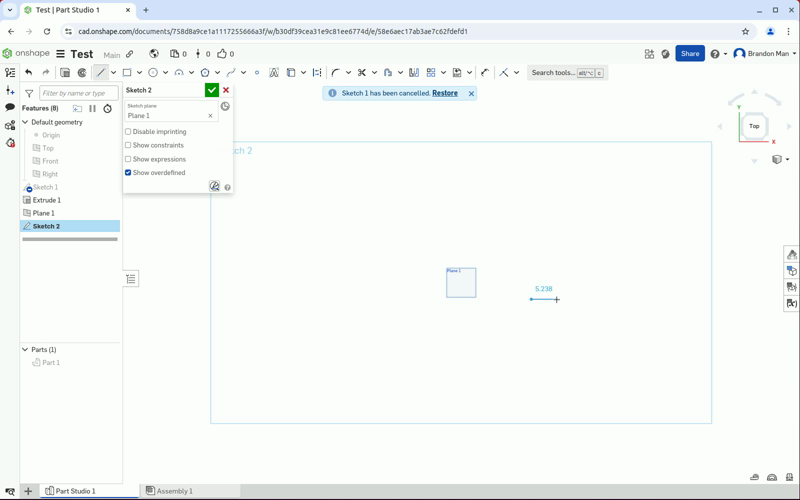
click(556, 299)
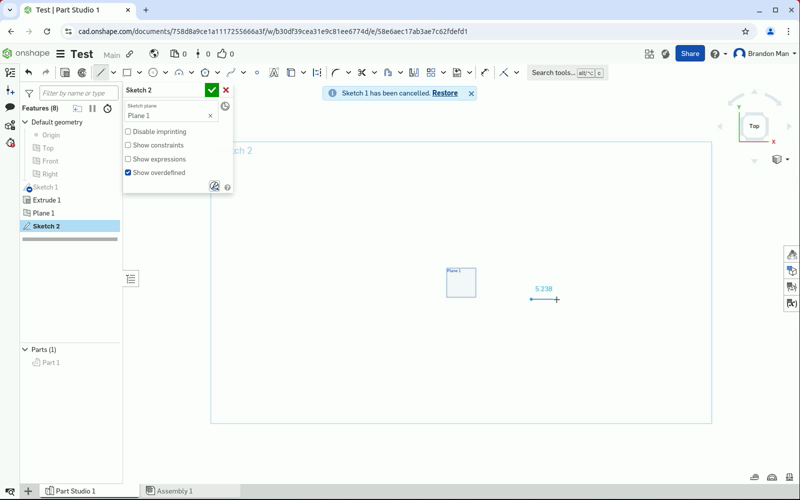
key_up(shift)
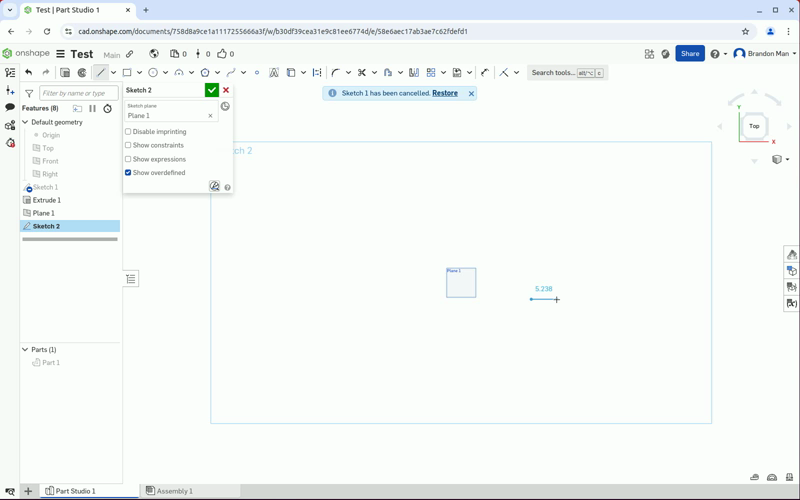
key_down(shift)
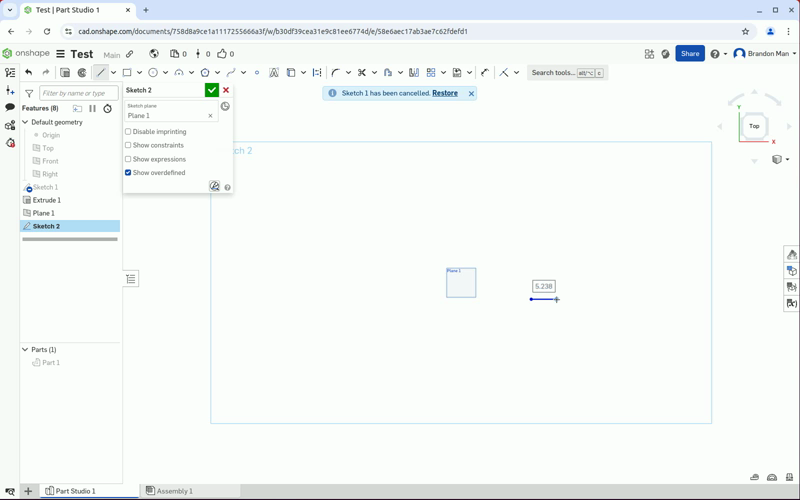
mouse_move(586, 299)
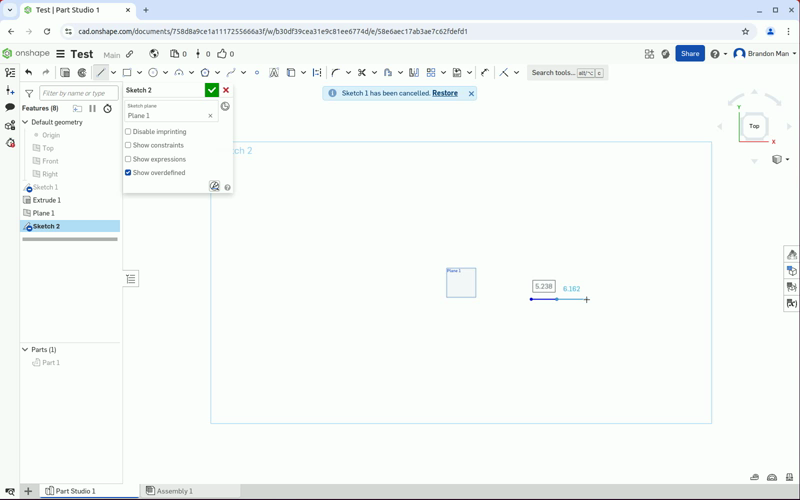
mouse_move(556, 282)
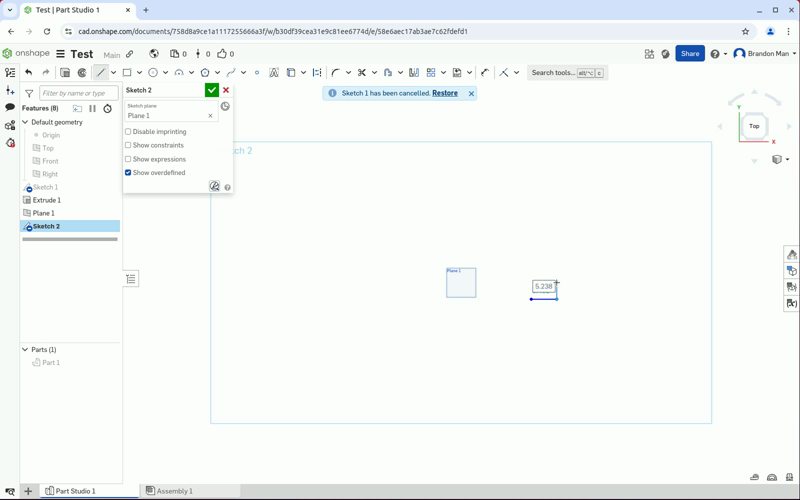
click(556, 282)
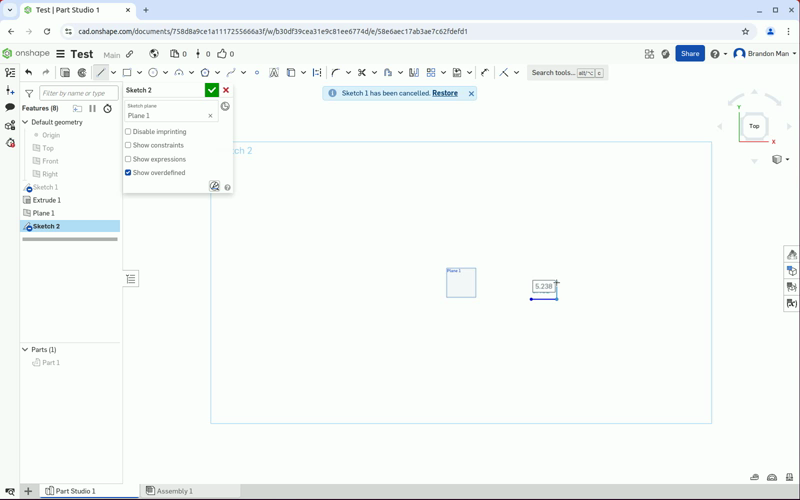
key_up(shift)
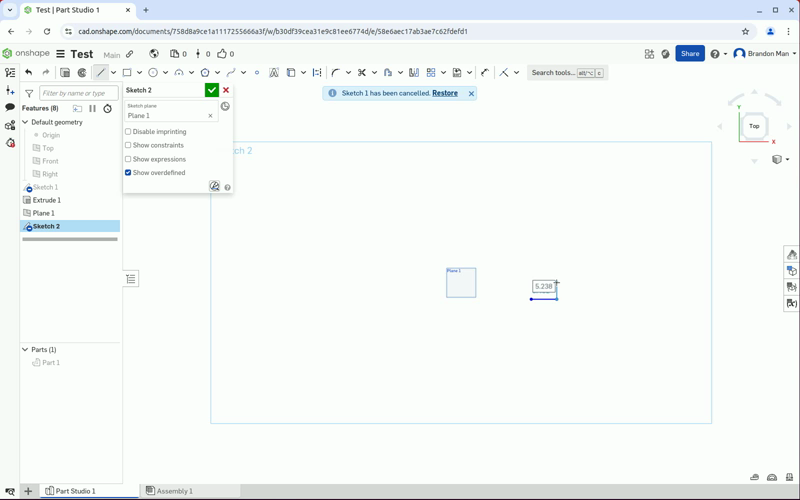
key_down(shift)
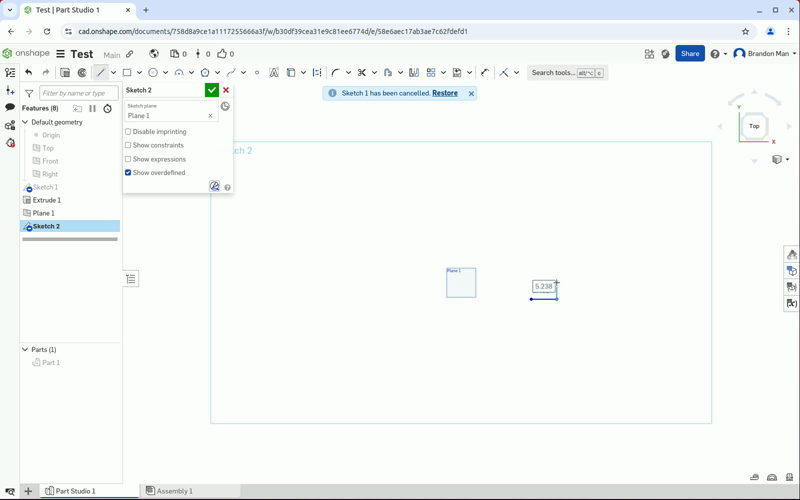
mouse_move(586, 282)
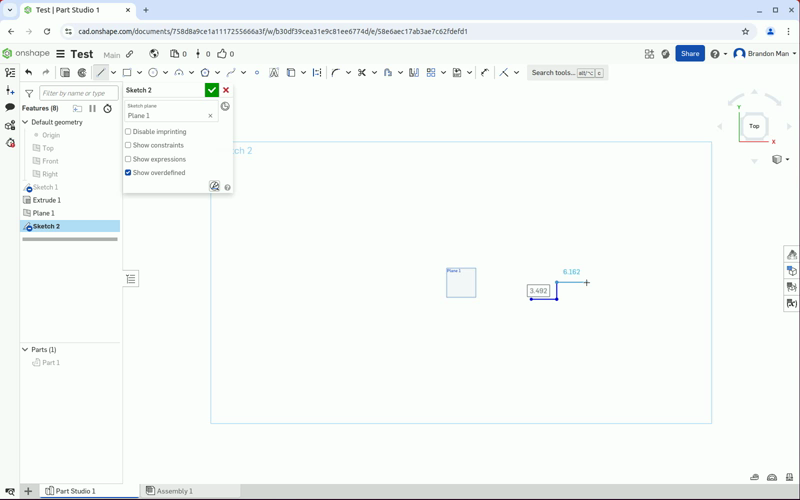
mouse_move(531, 282)
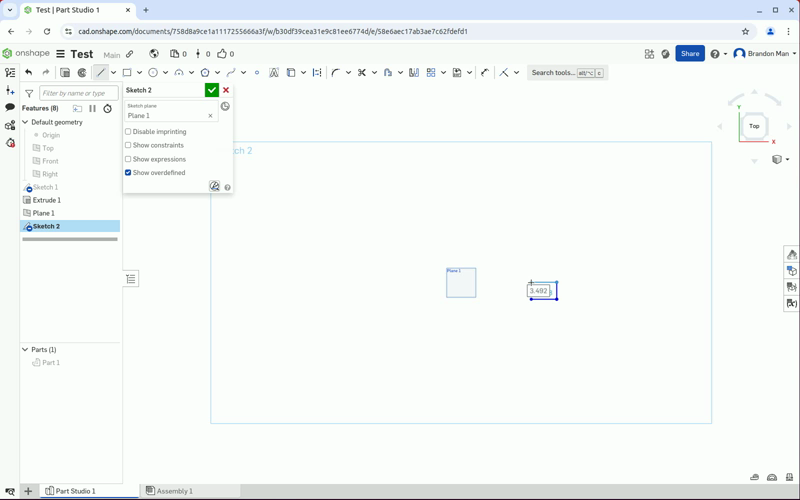
click(531, 282)
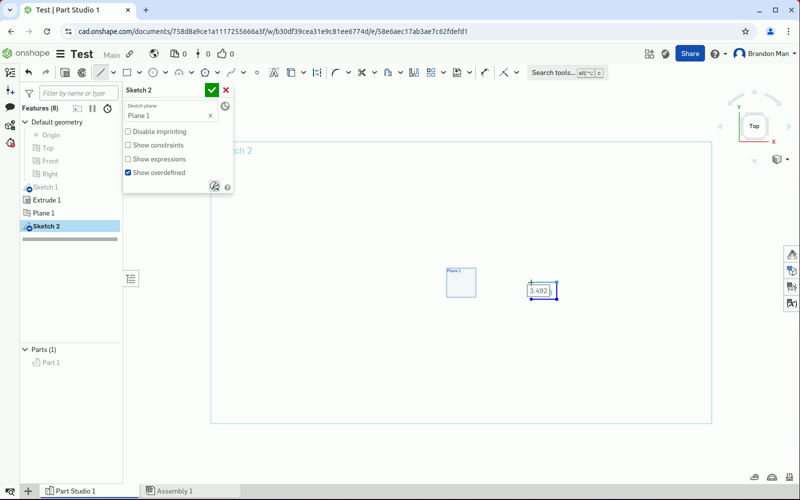
key_up(shift)
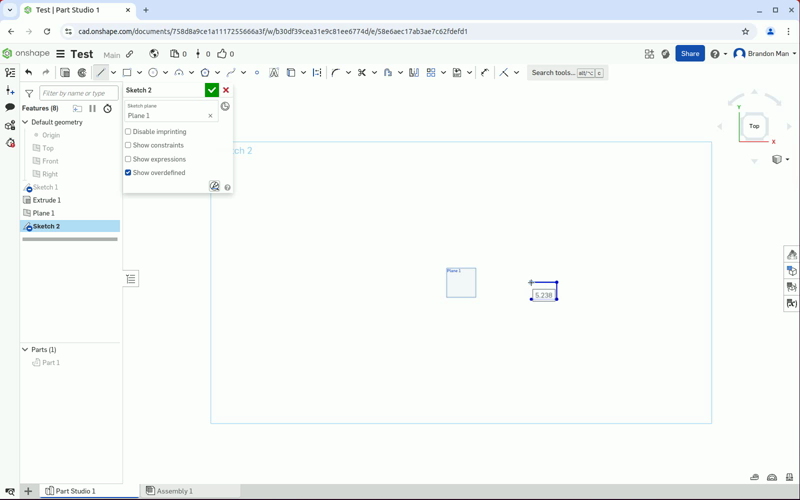
mouse_move(561, 282)
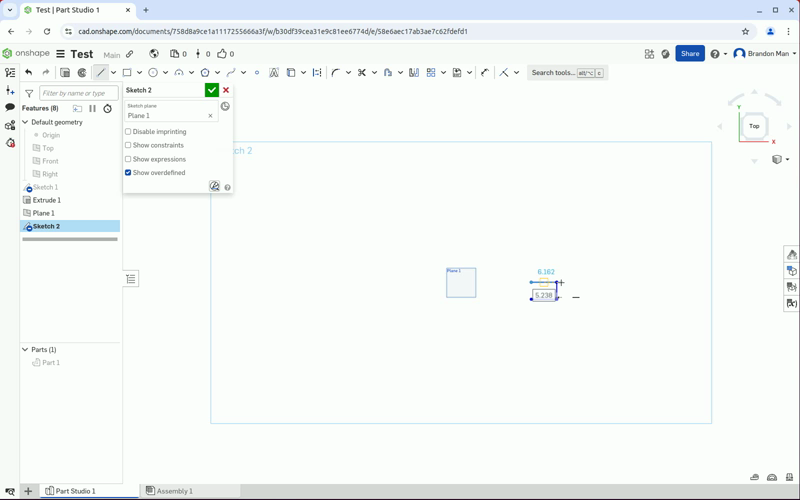
key_down(shift)
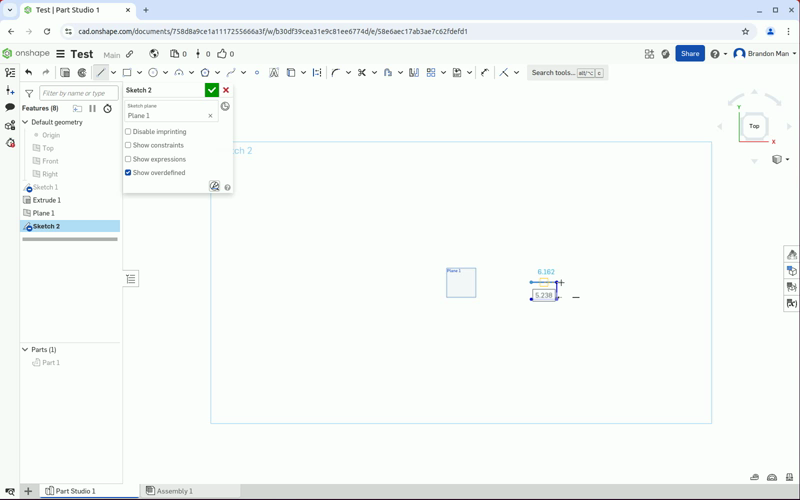
mouse_move(531, 299)
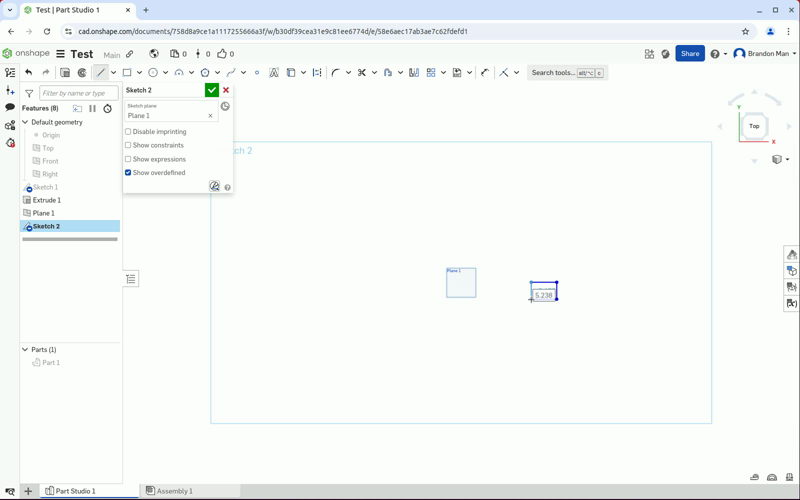
key_up(shift)
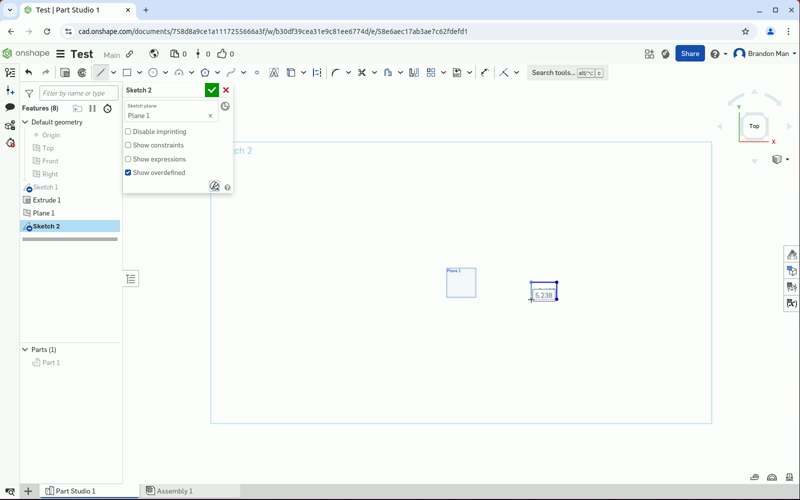
click(531, 299)
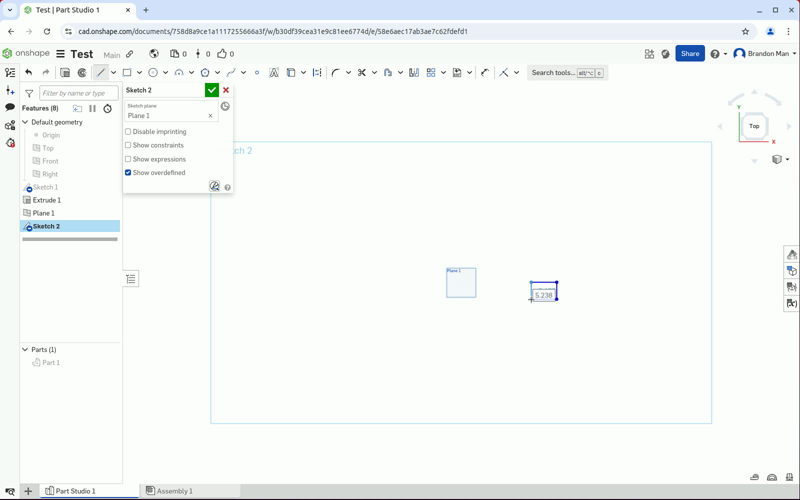
key(esc)
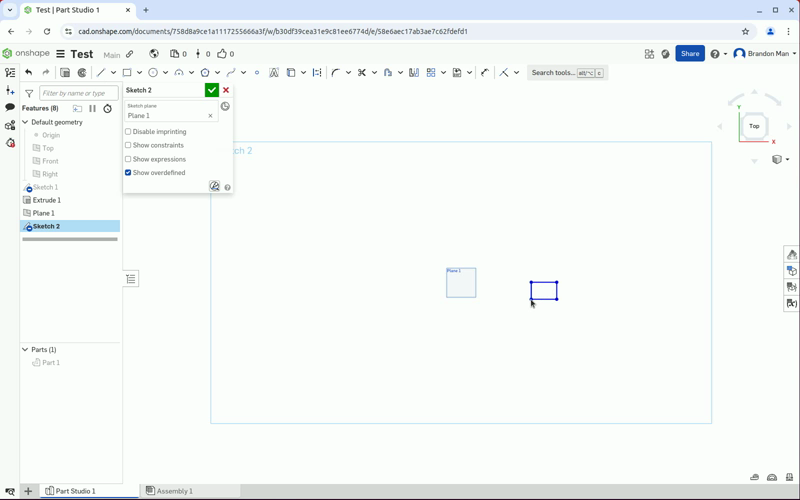
mouse_move(547, 298)
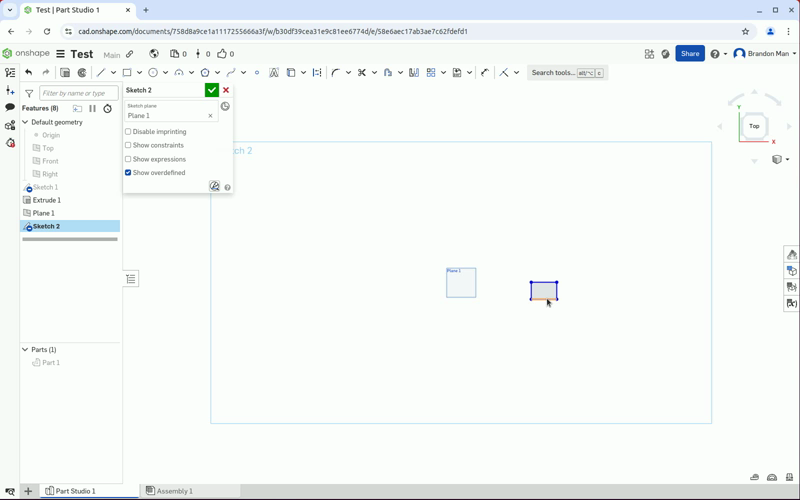
scroll(6)
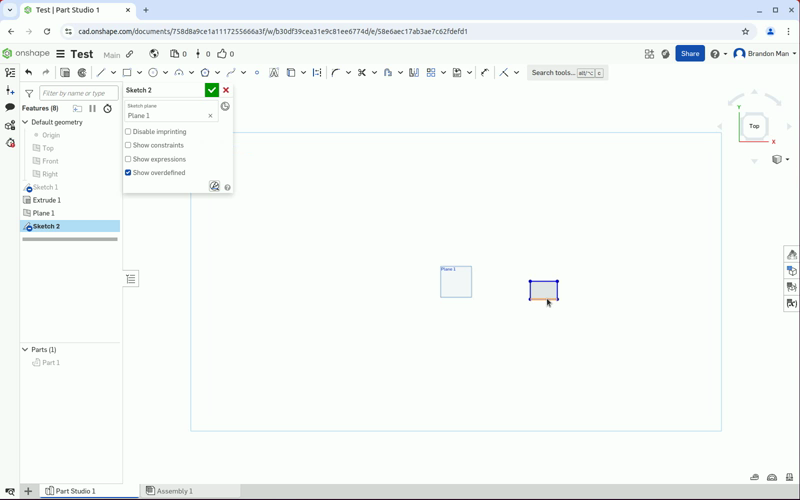
scroll(6)
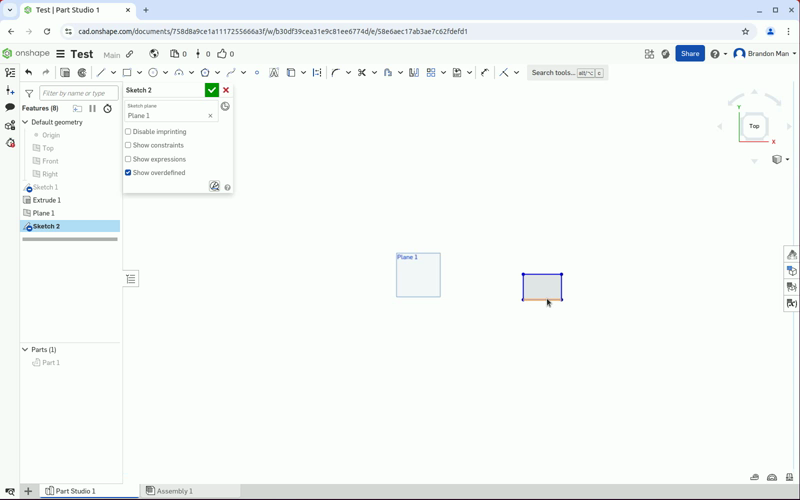
scroll(6)
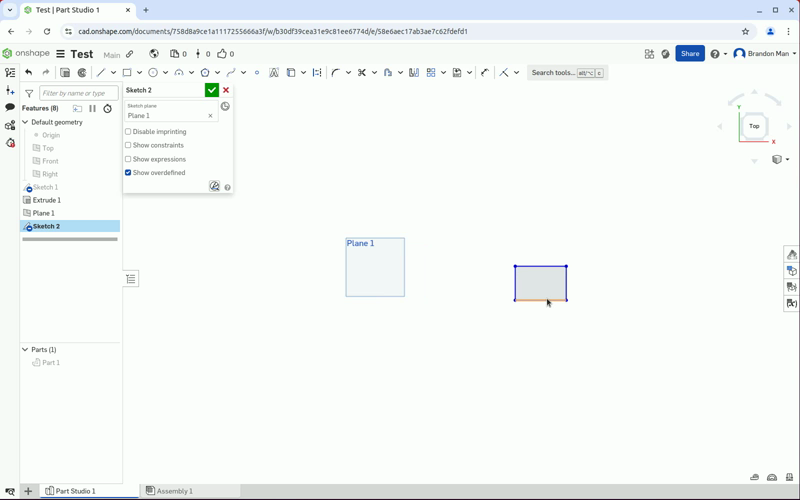
scroll(6)
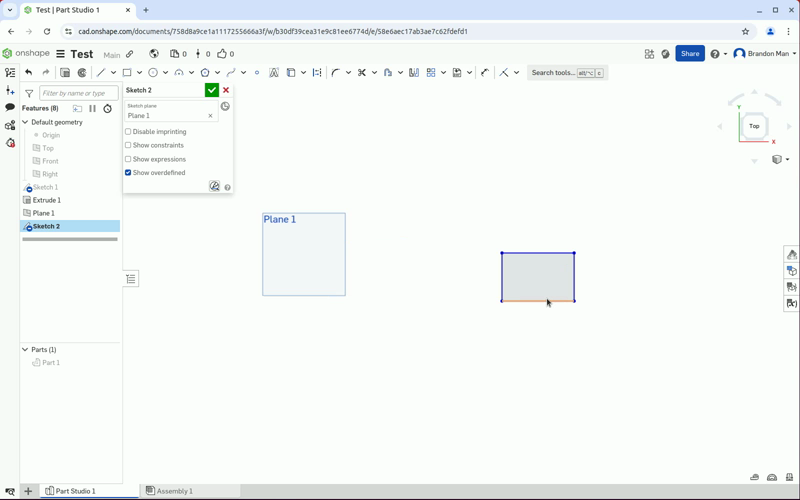
scroll(6)
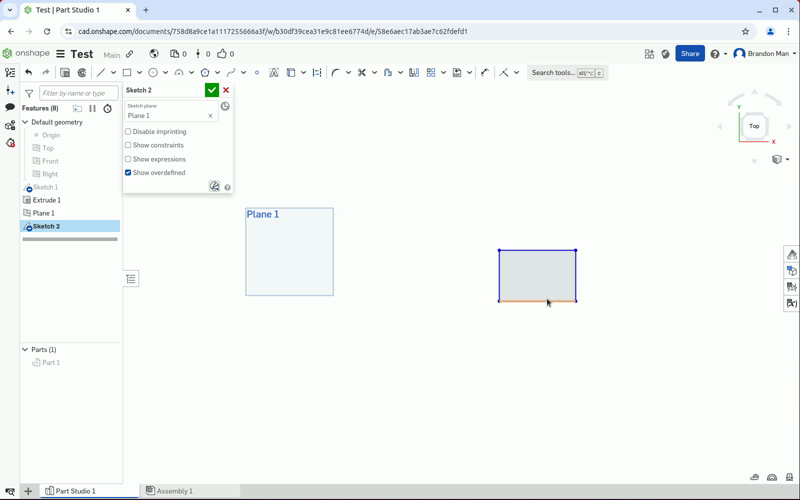
scroll(6)
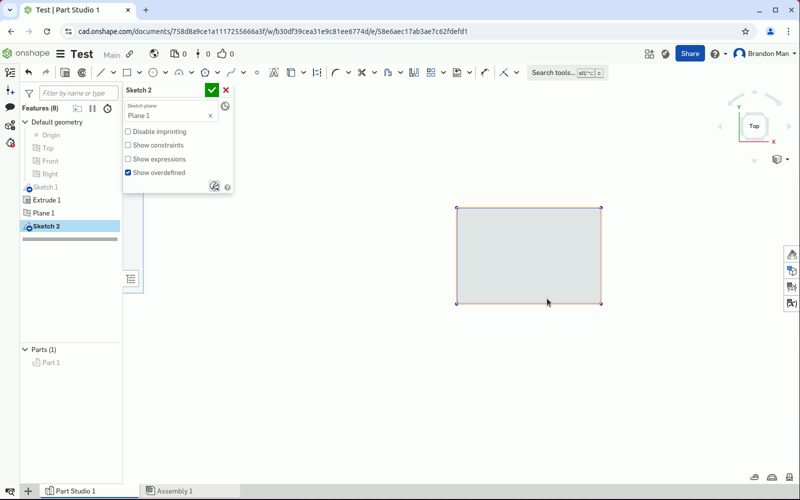
scroll(6)
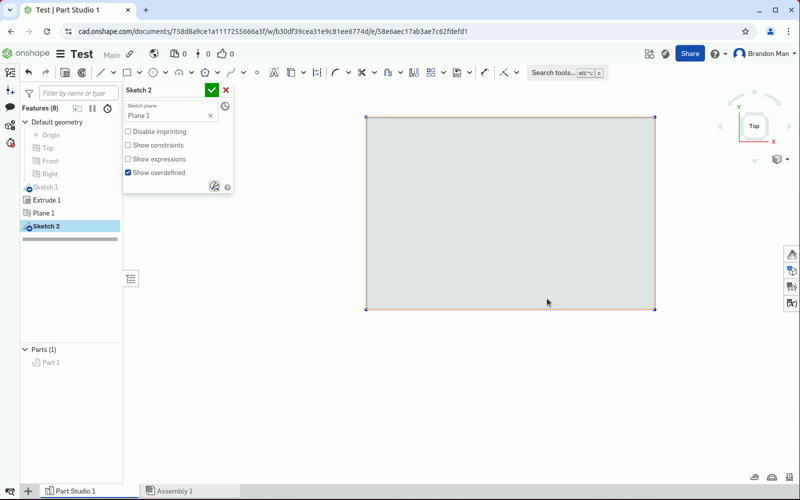
click(547, 298)
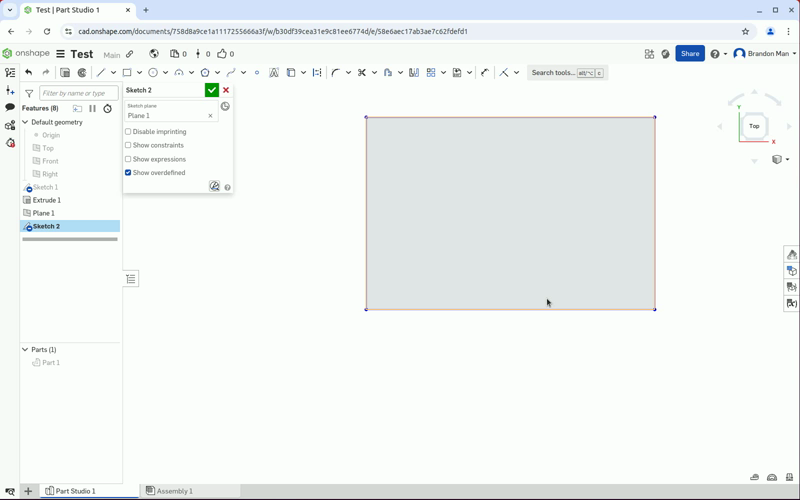
scroll(-6)
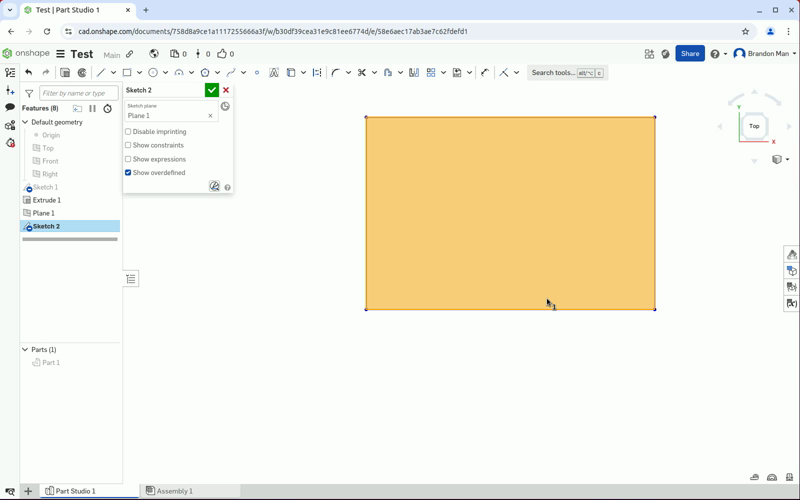
scroll(-6)
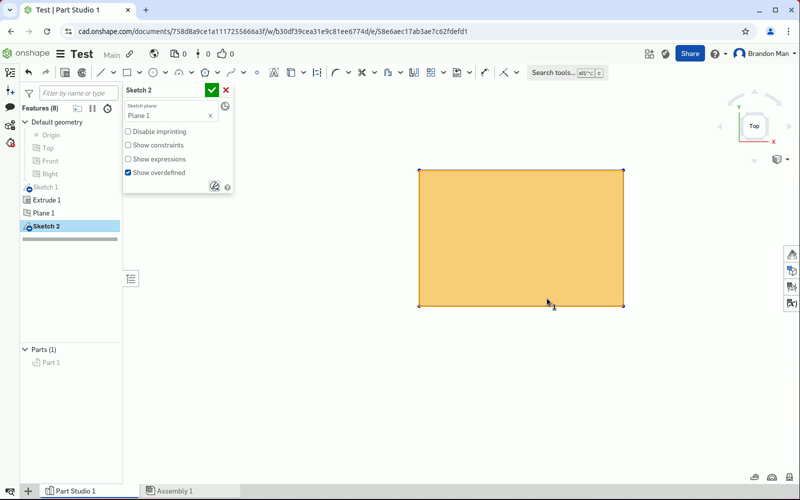
scroll(-6)
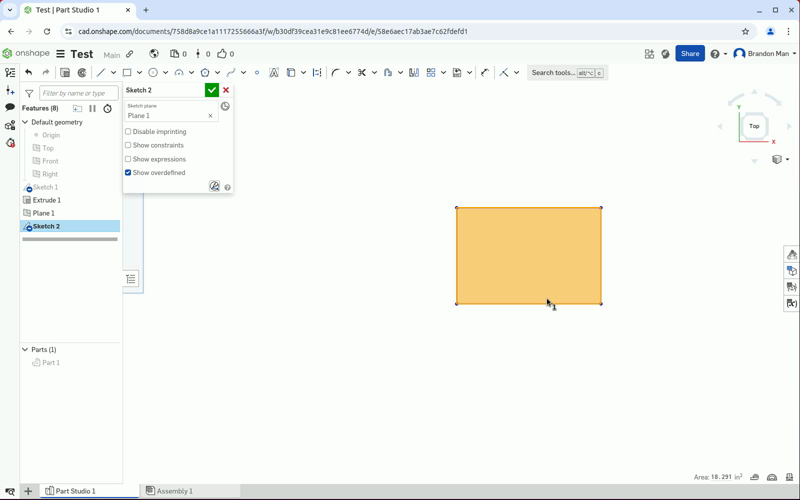
scroll(-6)
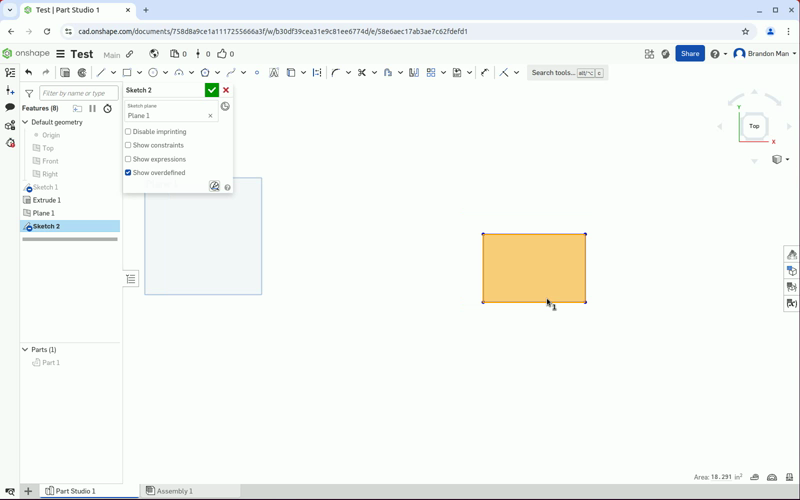
scroll(-6)
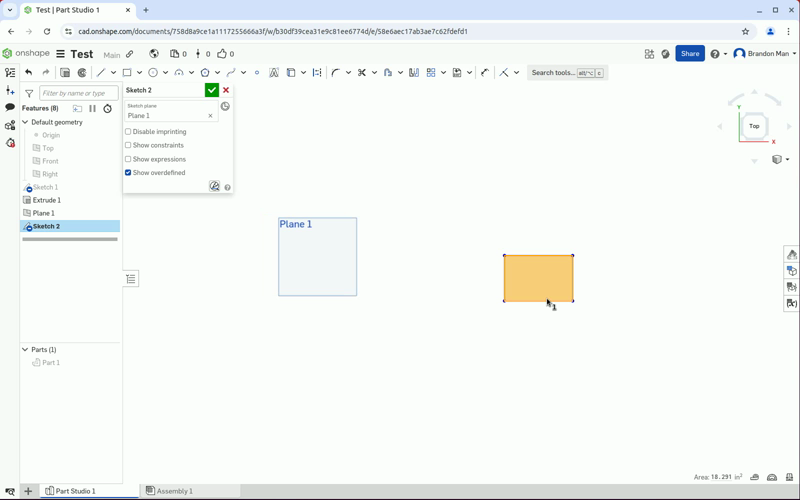
scroll(-6)
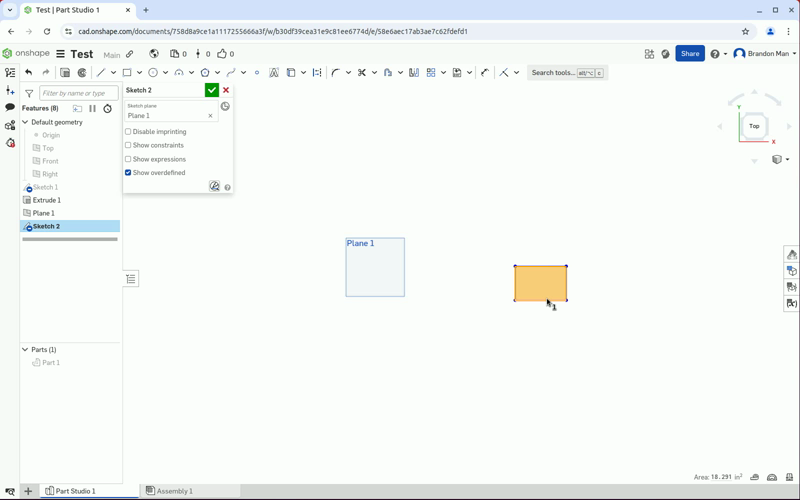
scroll(-6)
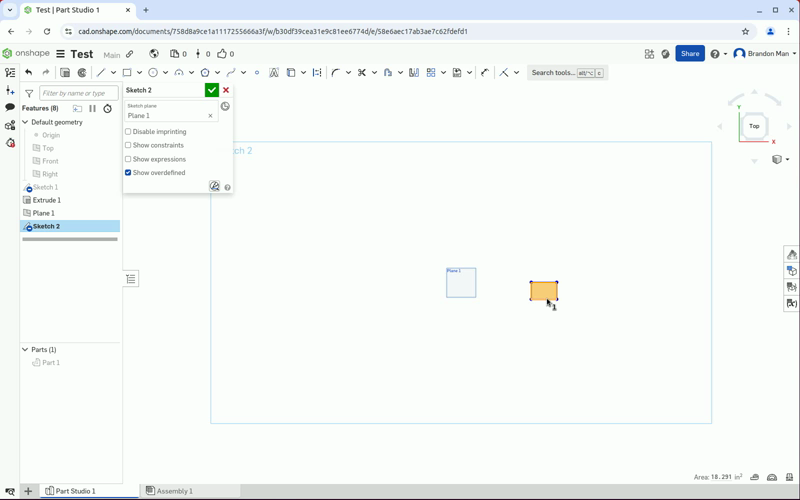
mouse_move(73, 352)
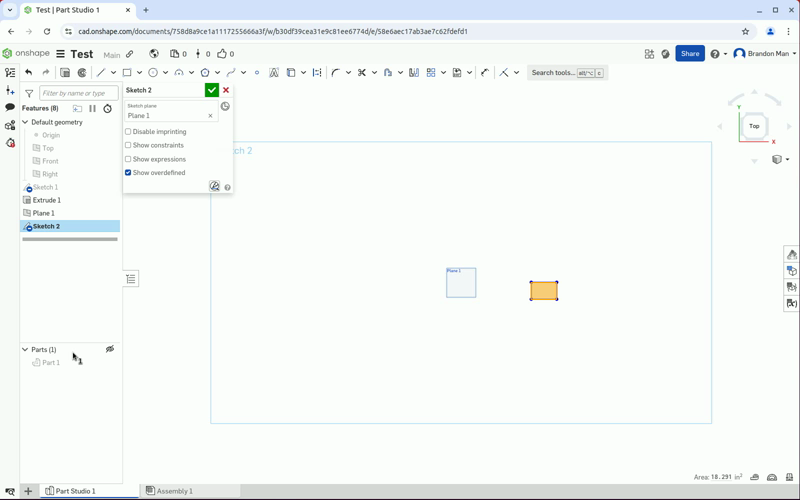
key(shift+y)
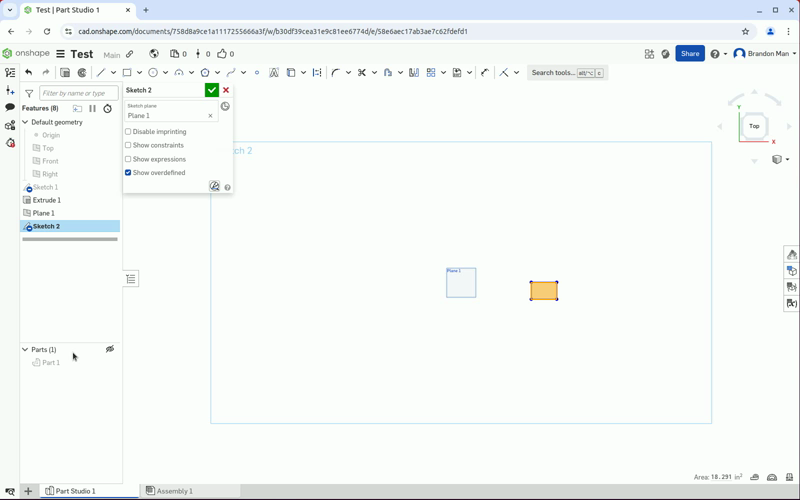
key(shift+e)
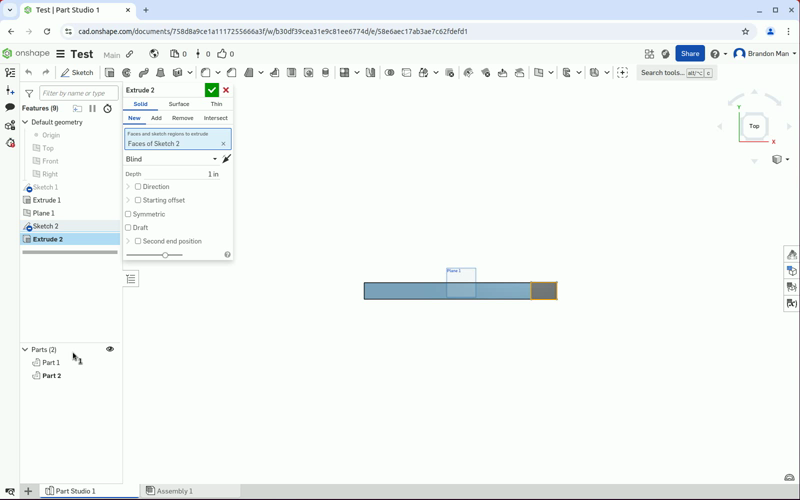
mouse_move(143, 106)
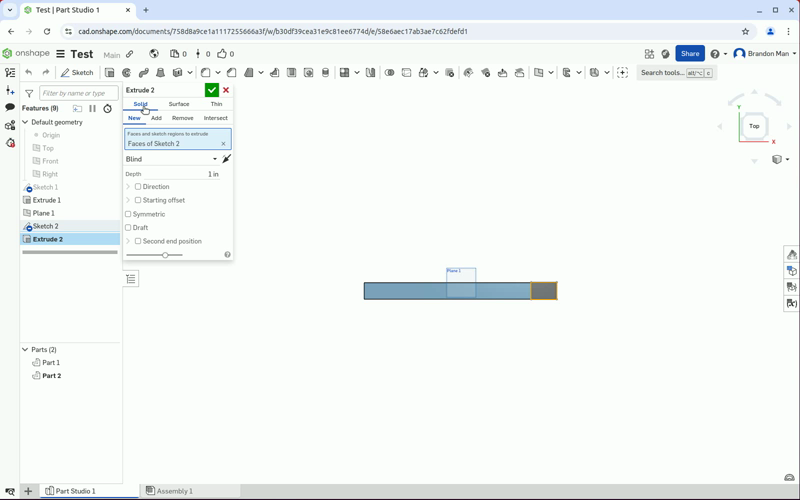
click(143, 106)
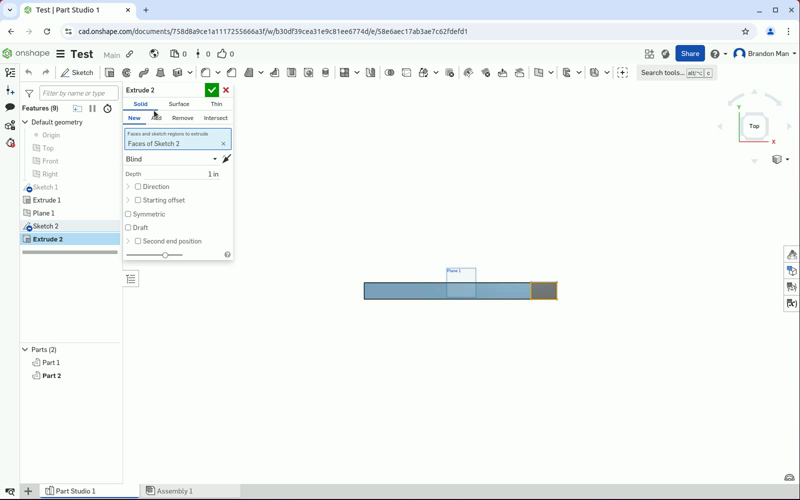
mouse_move(186, 120)
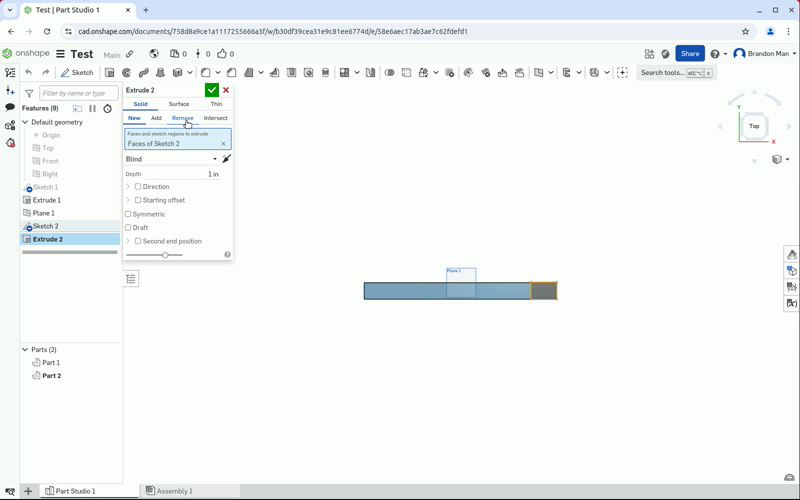
click(186, 120)
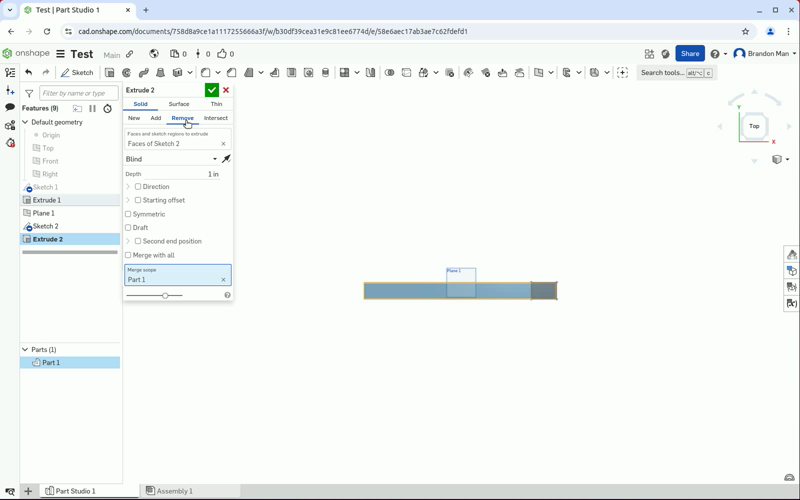
key(tab, 4)
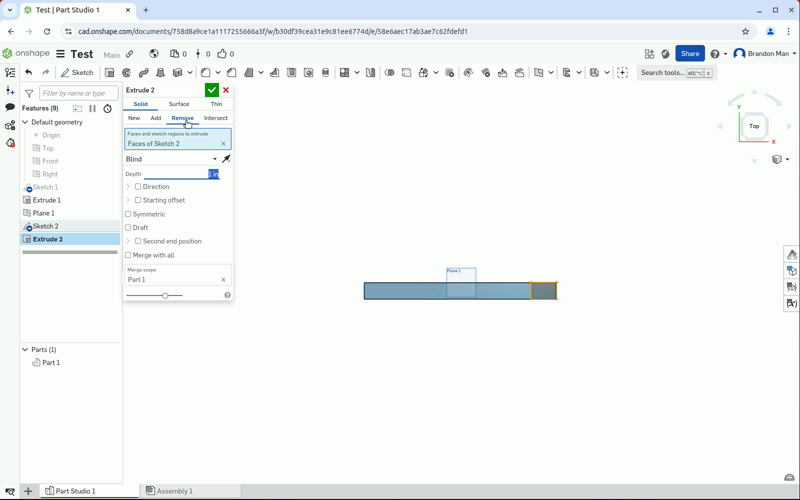
text(1.685)
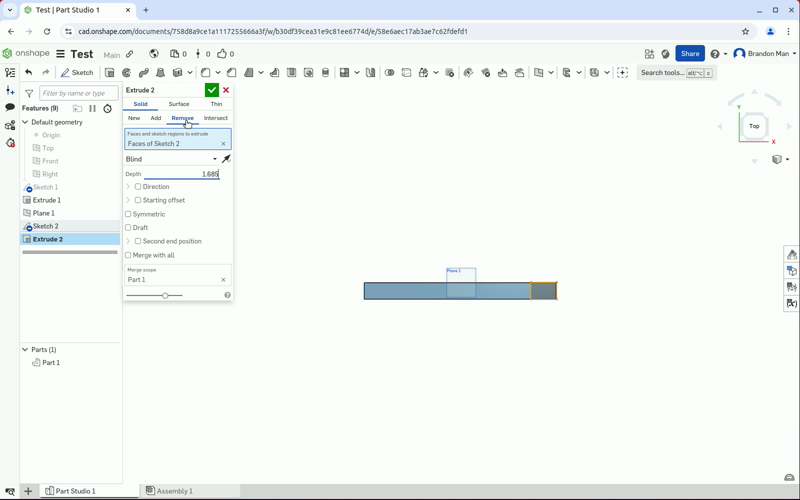
key(tab, 6)
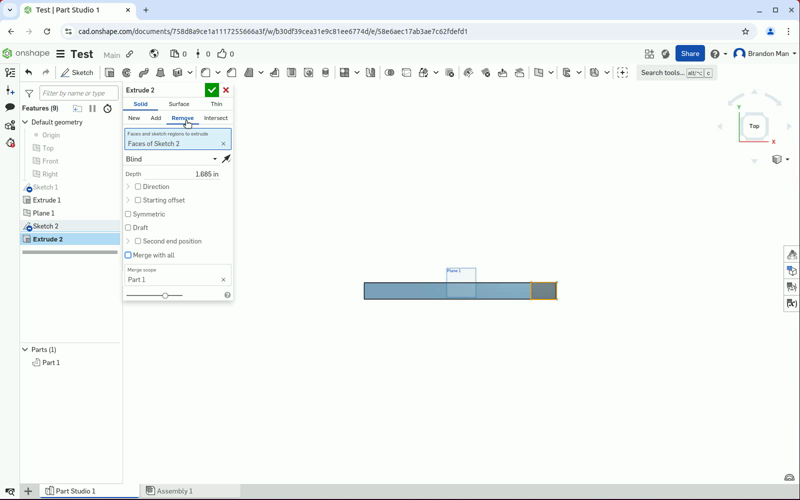
key(space)
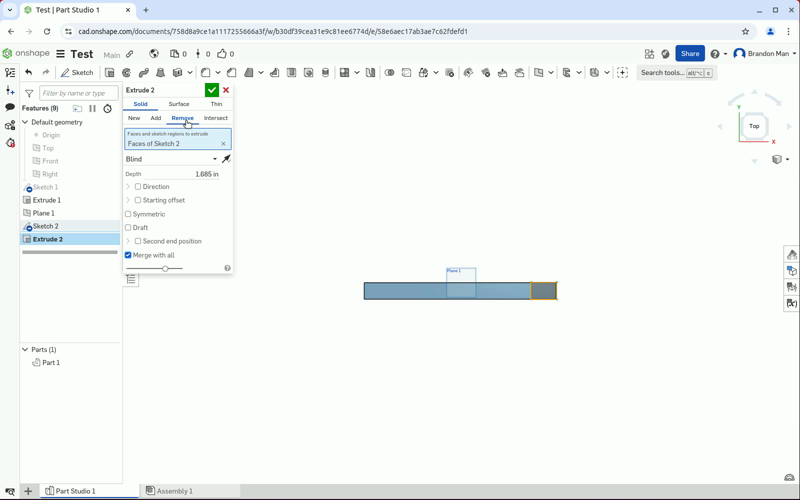
key(enter)
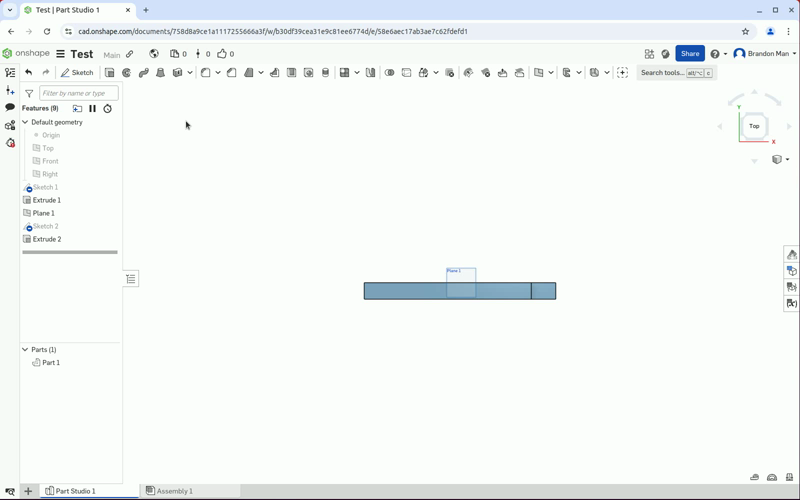
key(shift+h)
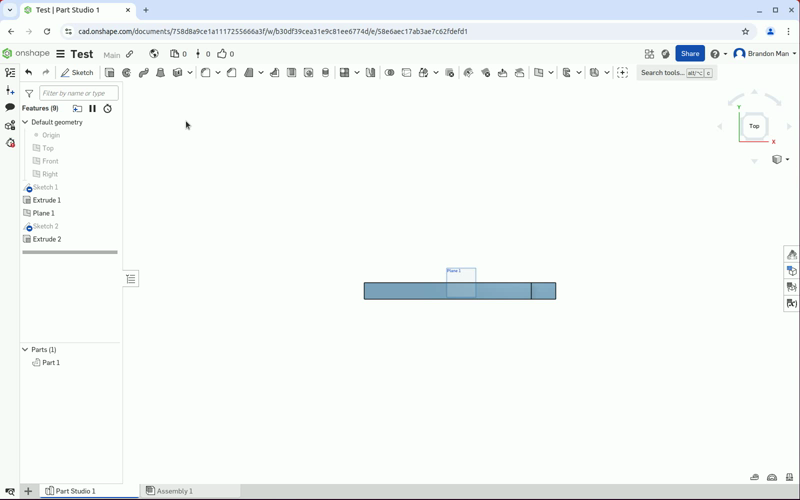
key(shift+h)
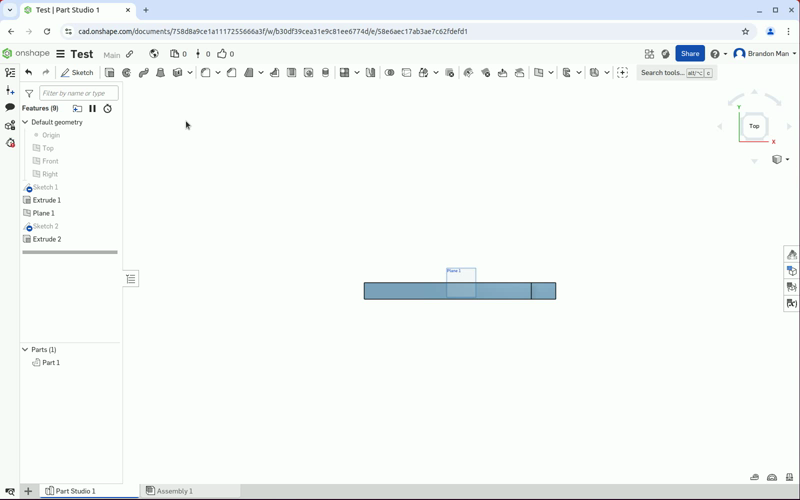
mouse_move(73, 189)
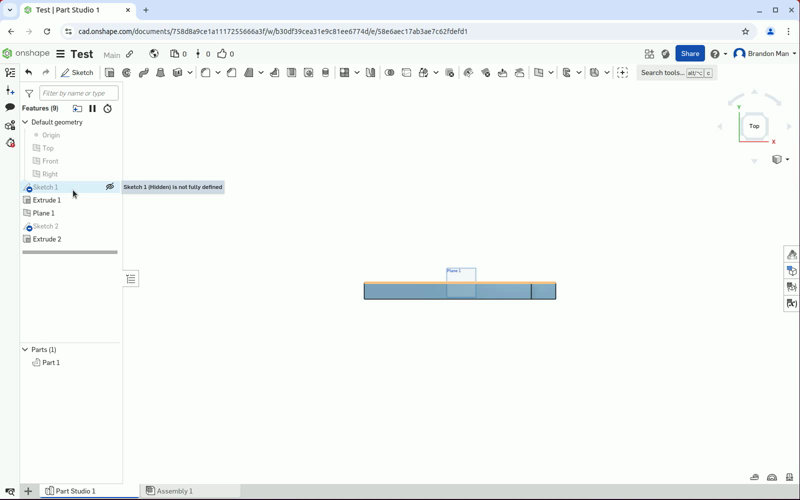
click(73, 189)
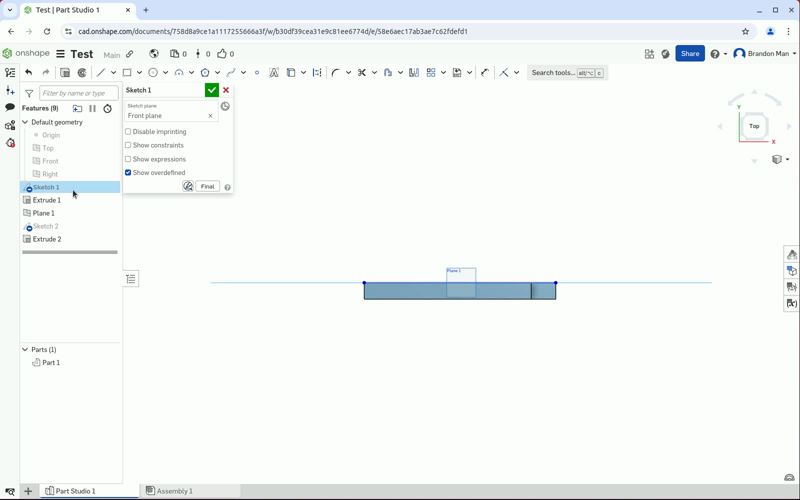
mouse_move(229, 92)
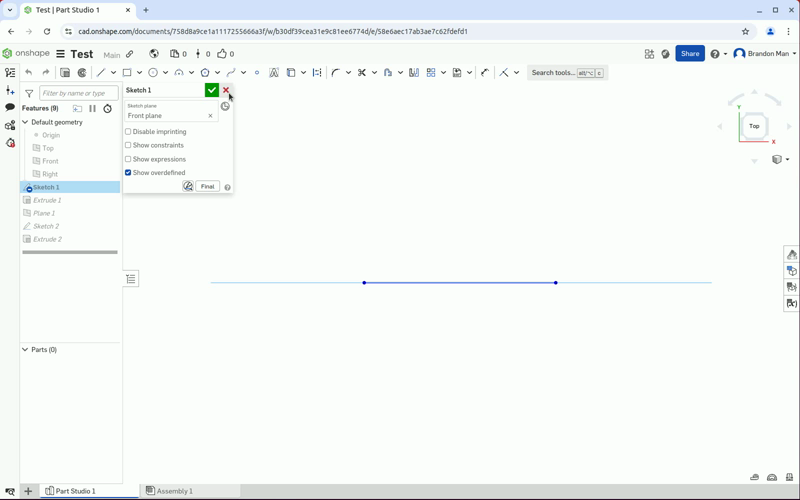
click(229, 92)
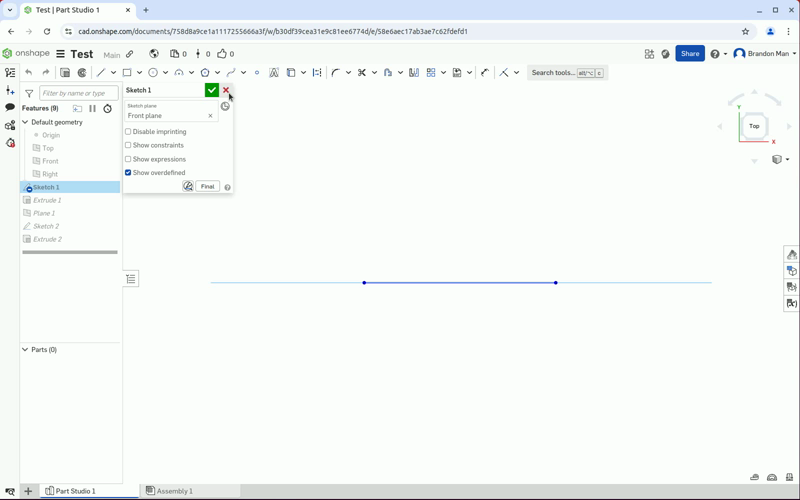
key(shift+s)
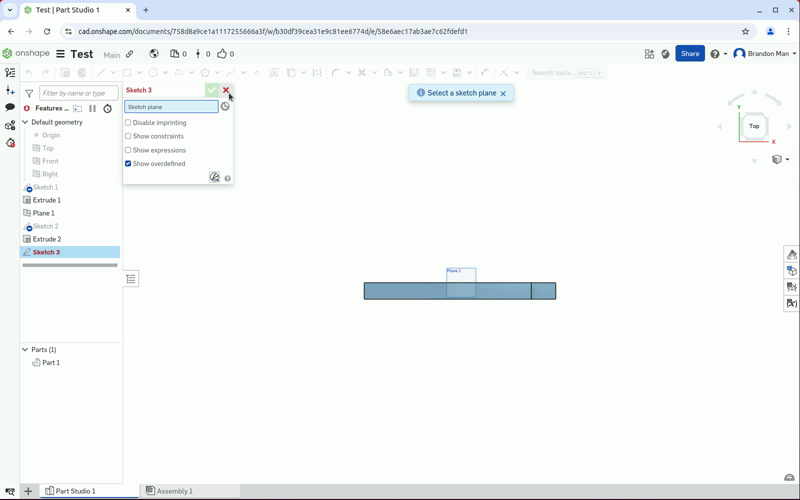
mouse_move(73, 215)
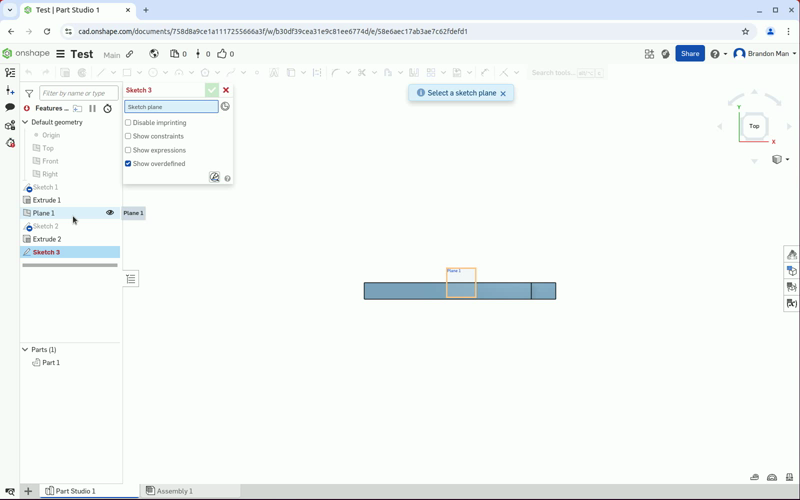
click(73, 215)
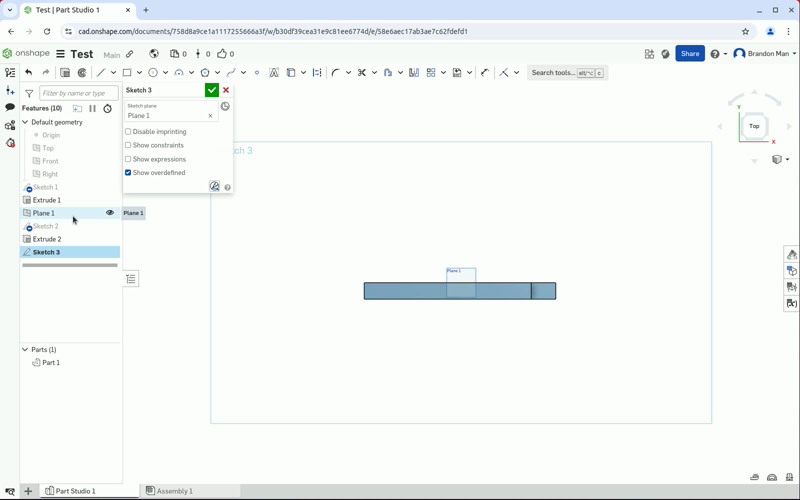
mouse_move(73, 352)
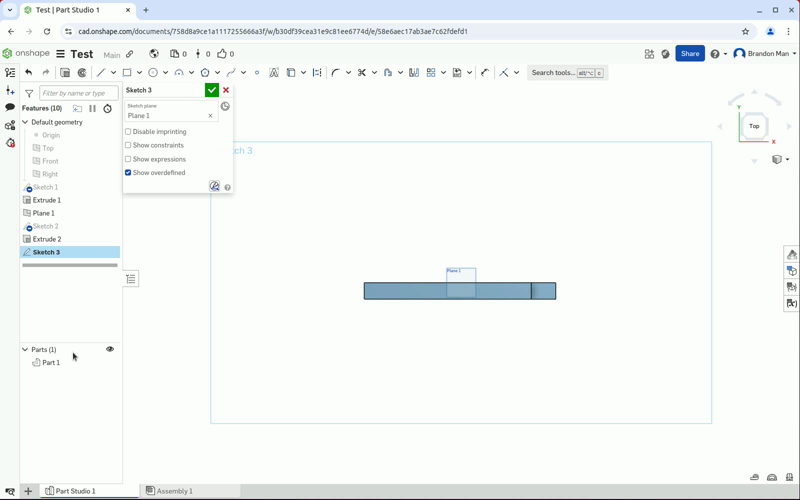
key(y)
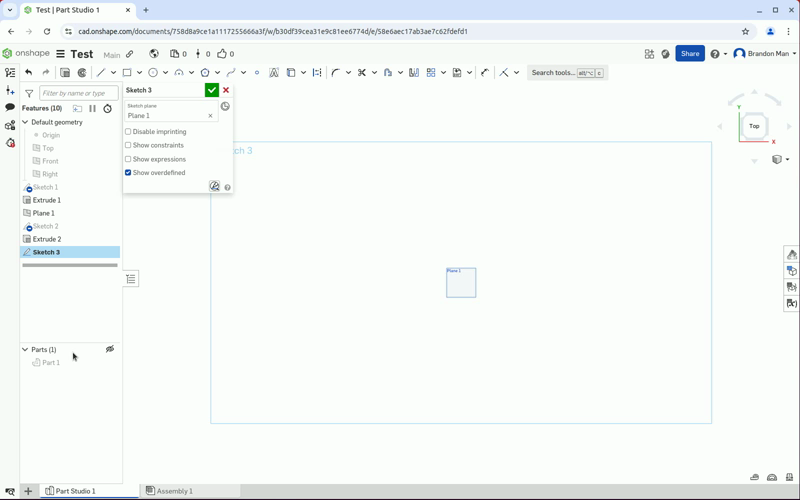
key(l)
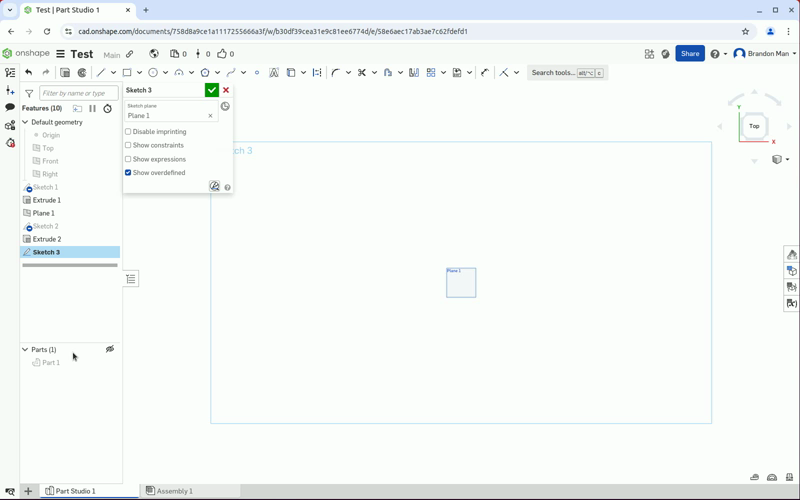
key_down(shift)
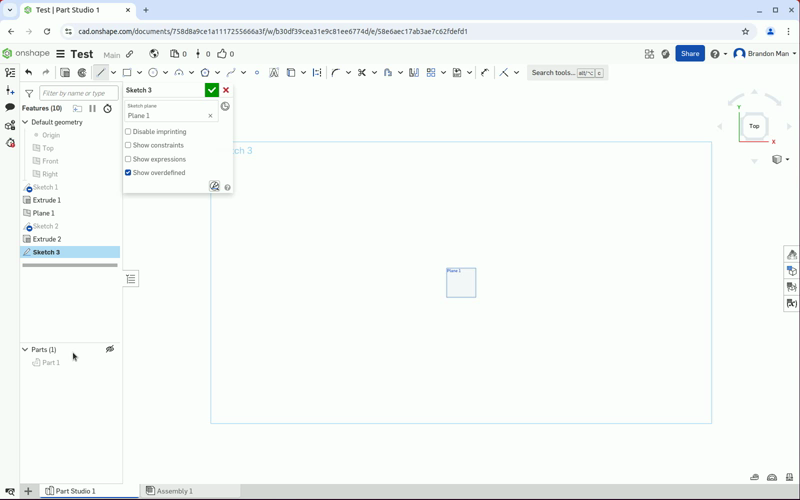
mouse_move(364, 299)
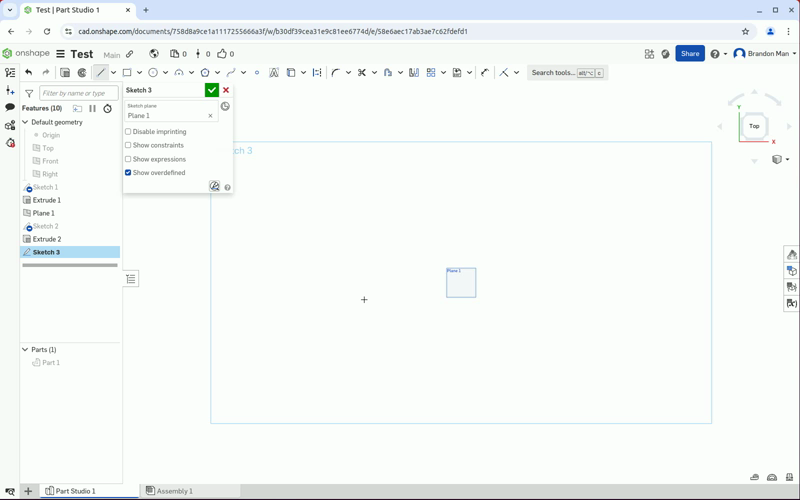
click(364, 299)
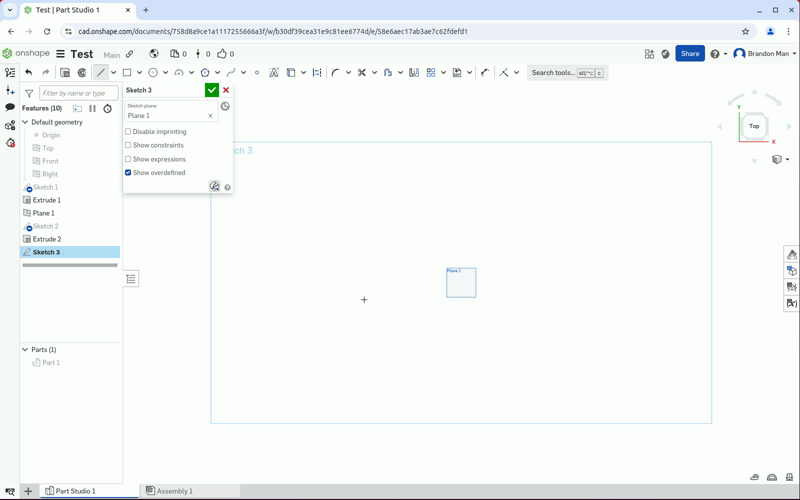
key_up(shift)
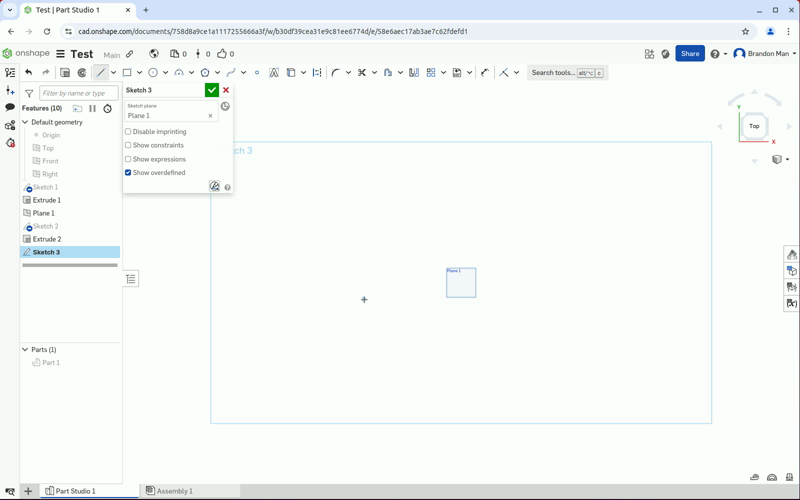
key_down(shift)
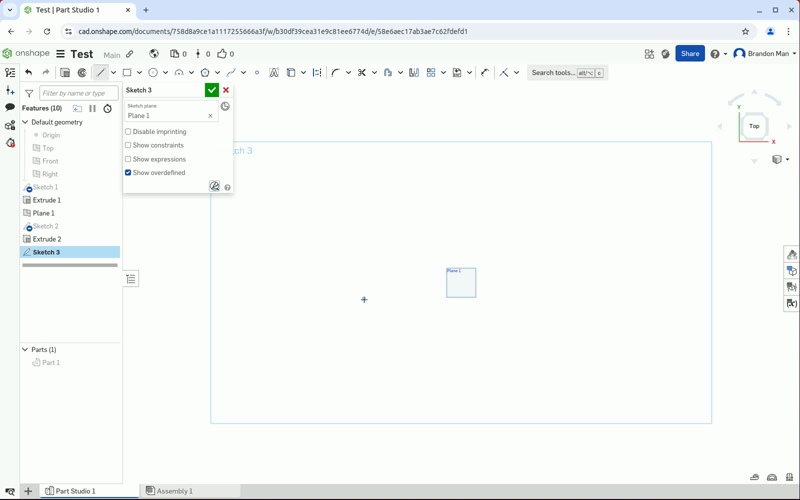
mouse_move(394, 299)
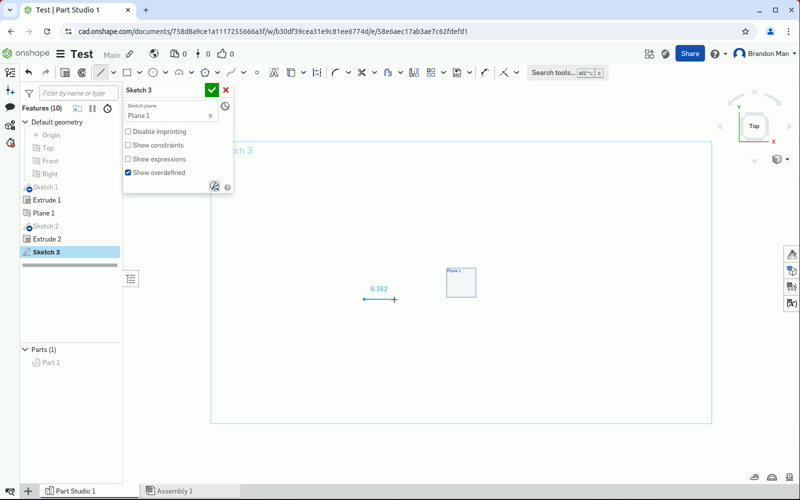
mouse_move(373, 299)
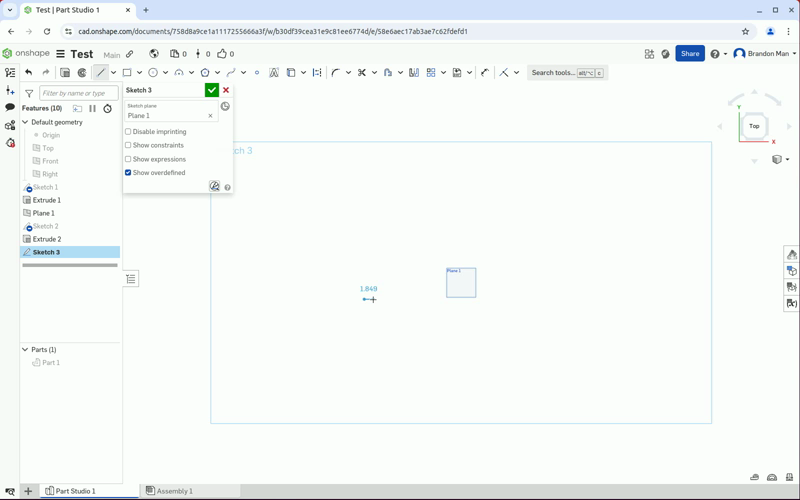
click(373, 299)
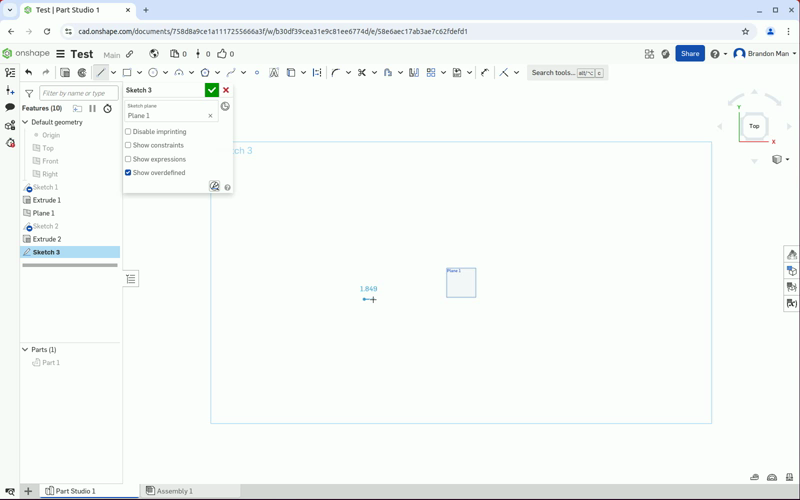
key_up(shift)
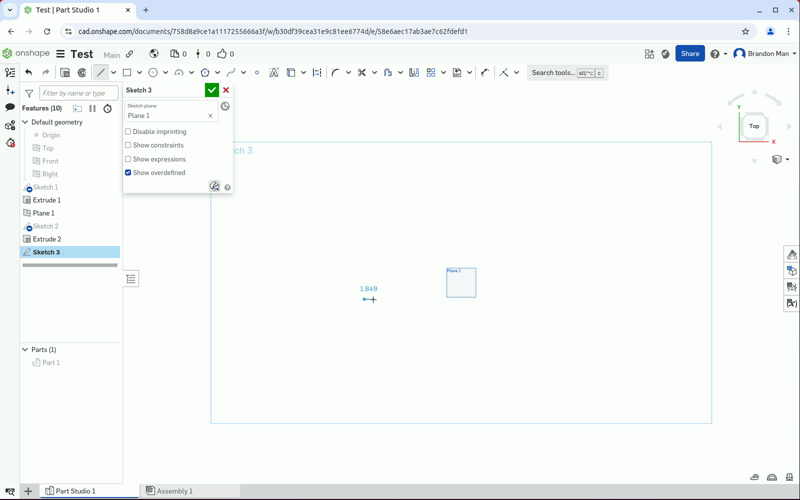
key_down(shift)
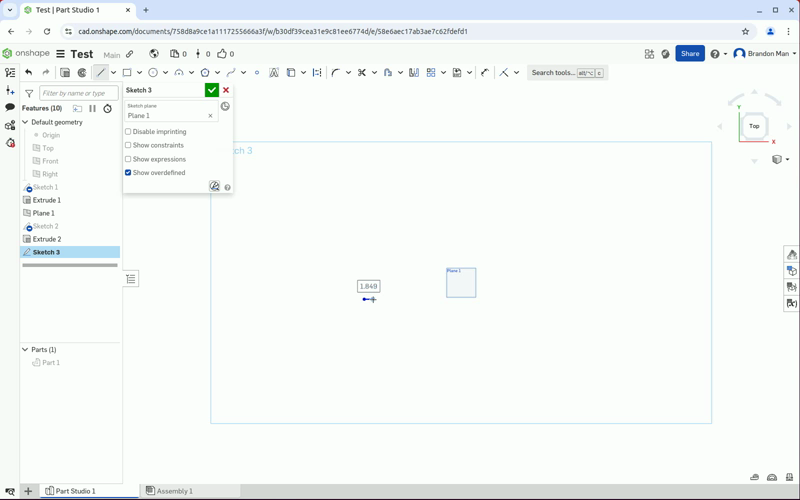
mouse_move(403, 299)
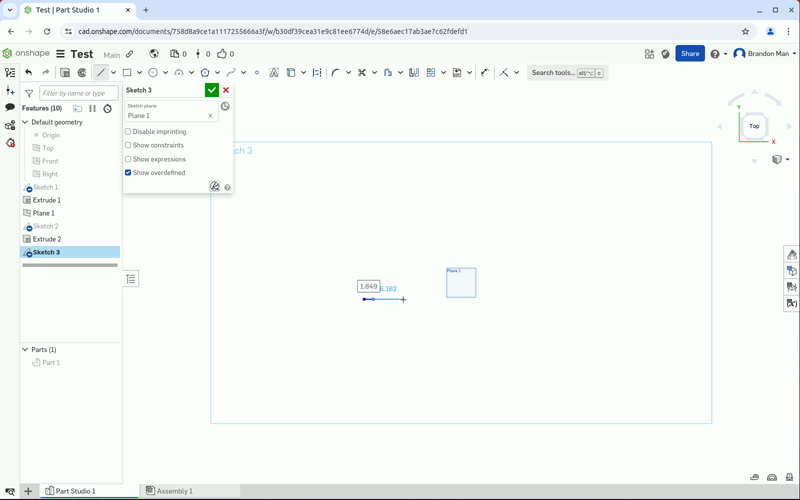
mouse_move(373, 282)
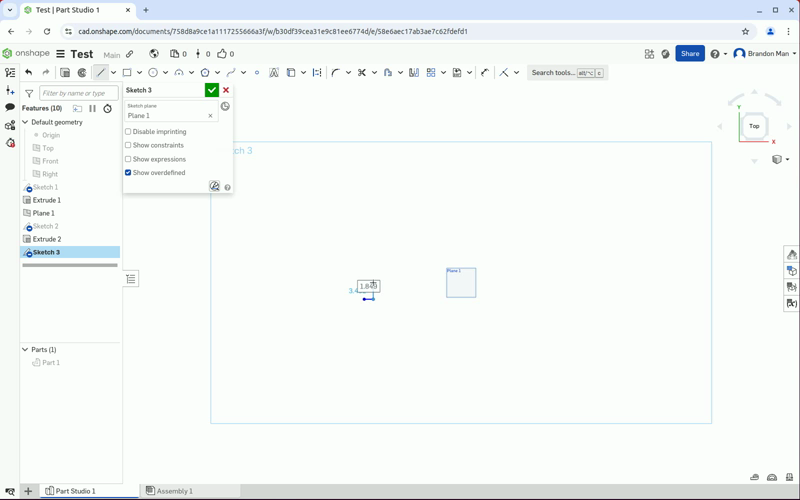
click(373, 282)
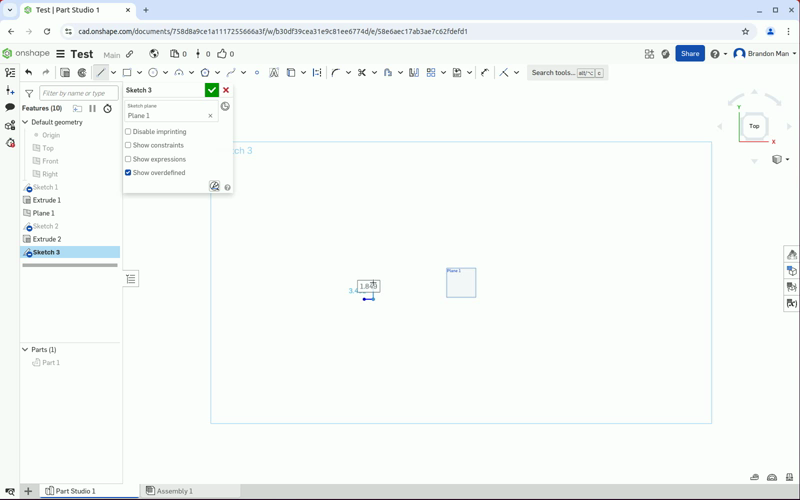
key_up(shift)
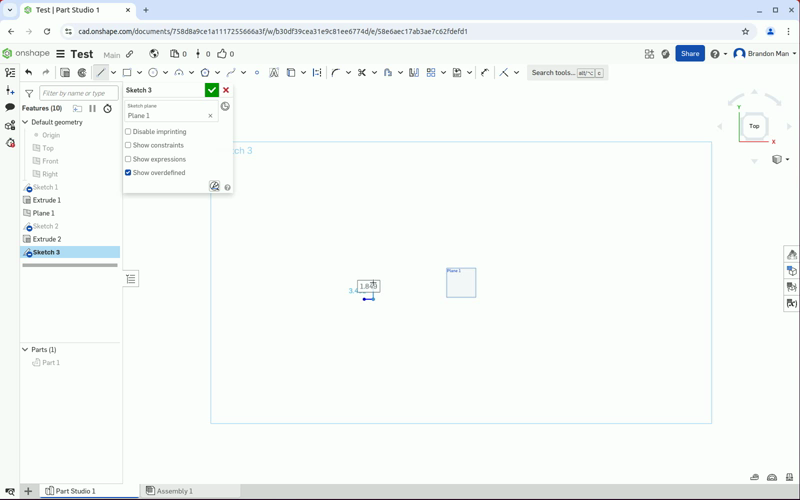
key_down(shift)
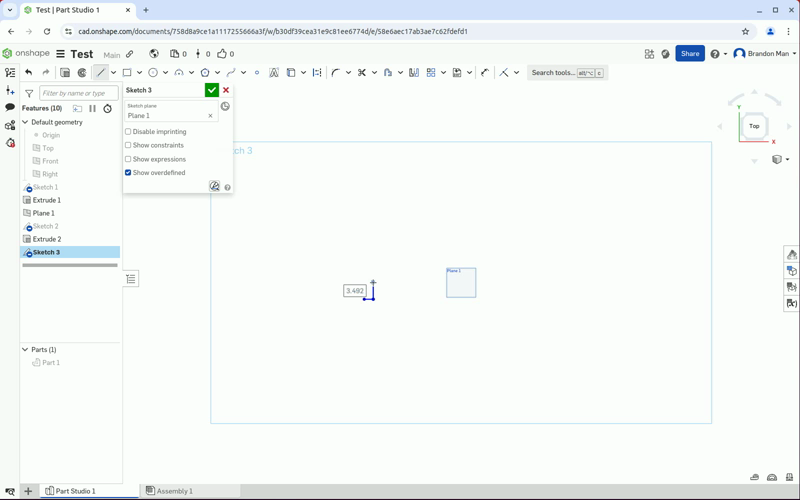
mouse_move(403, 282)
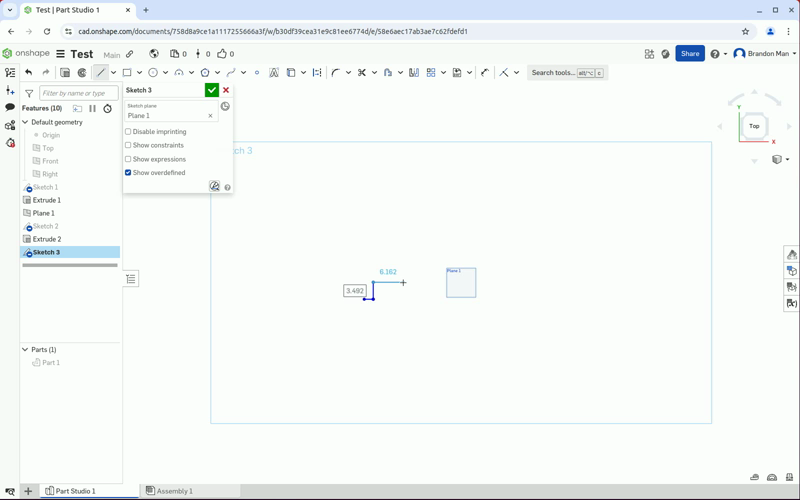
mouse_move(364, 282)
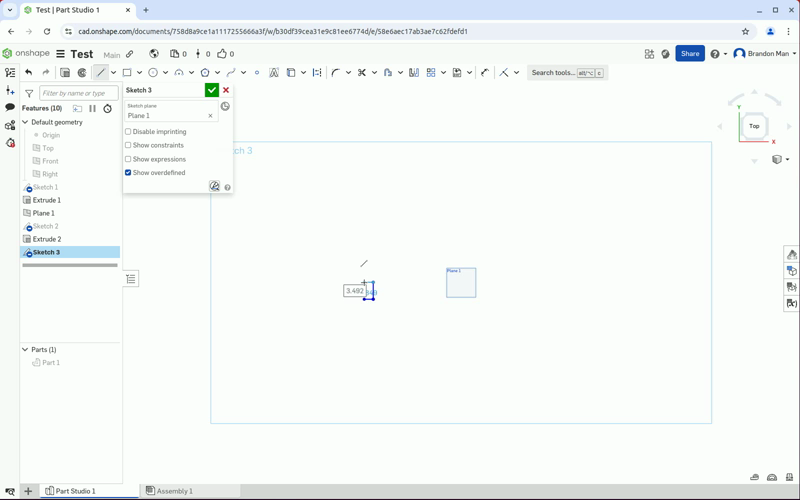
click(364, 282)
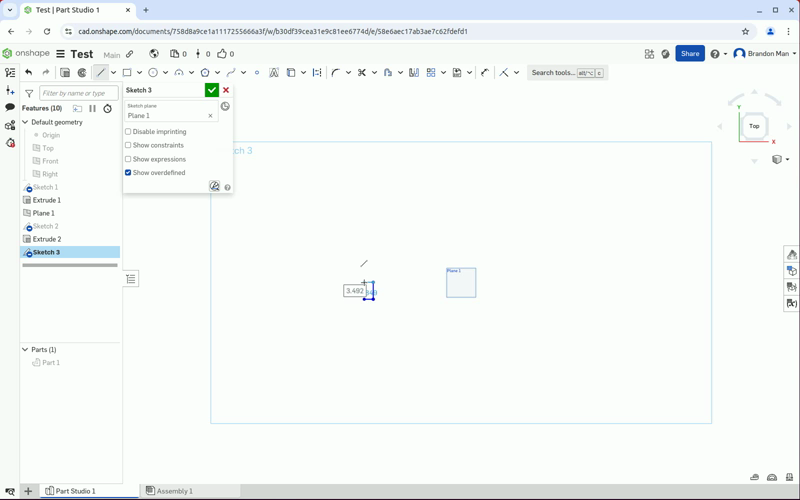
key_up(shift)
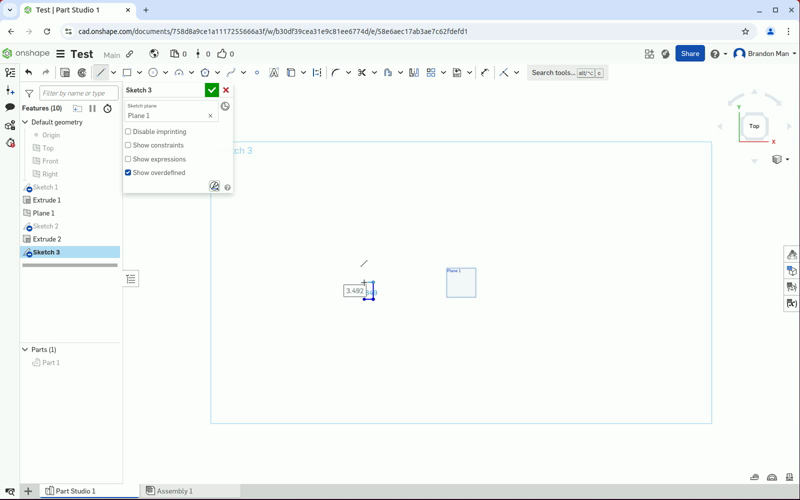
mouse_move(394, 282)
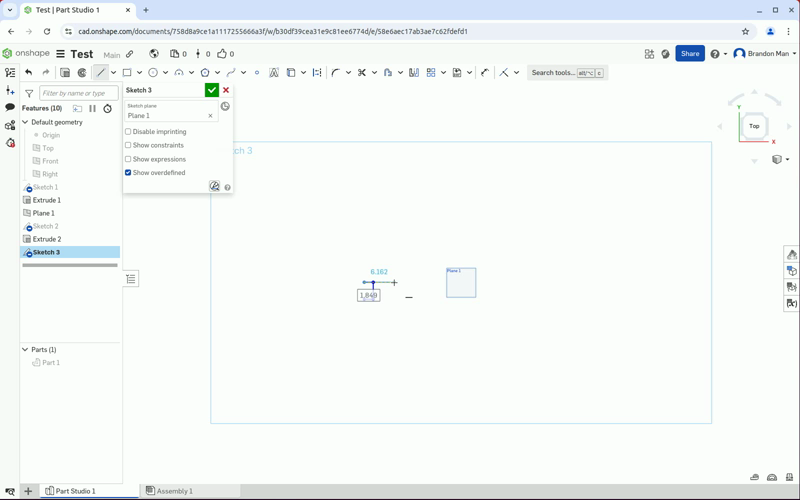
key_down(shift)
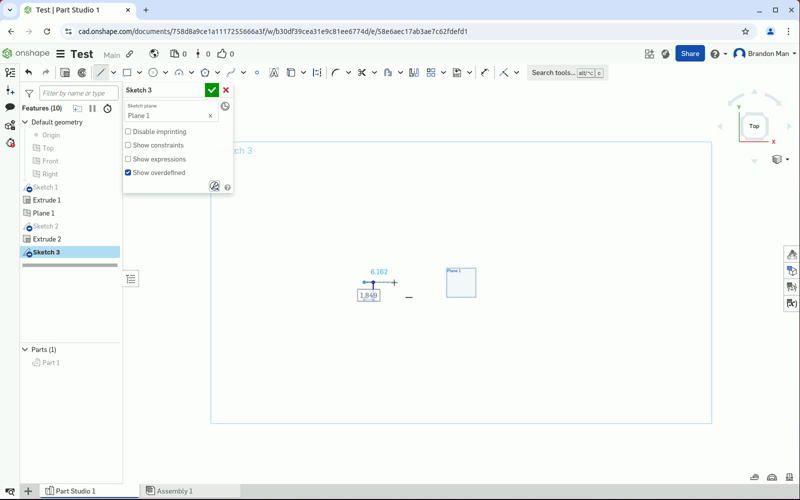
mouse_move(364, 299)
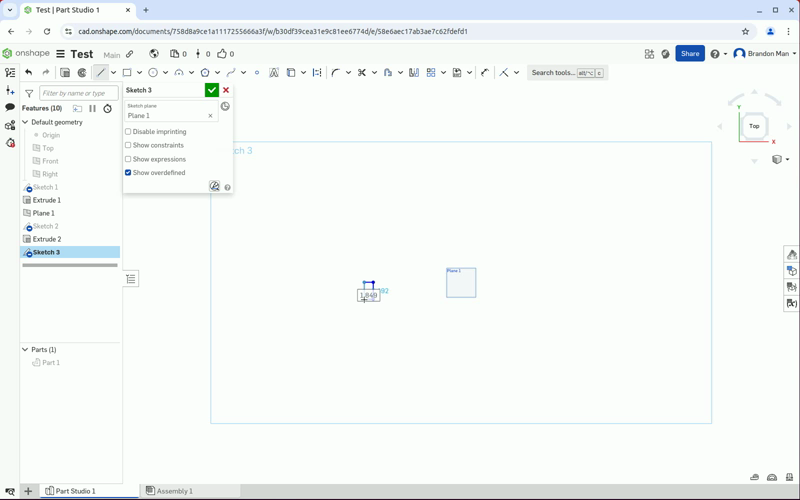
key_up(shift)
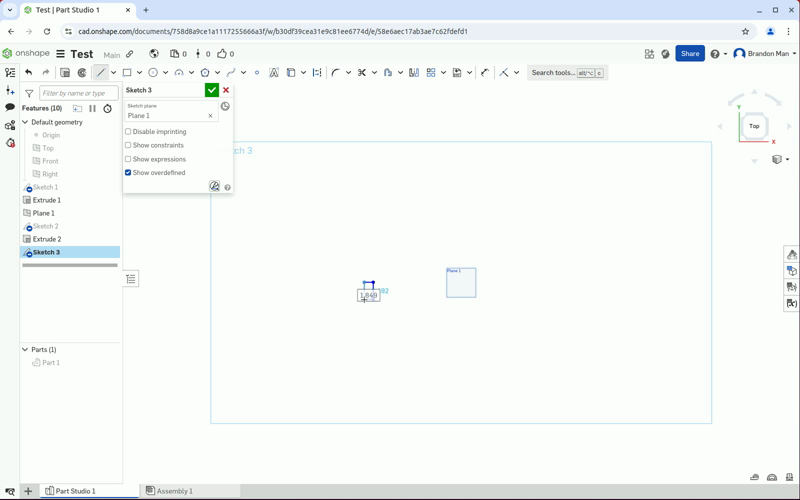
click(364, 299)
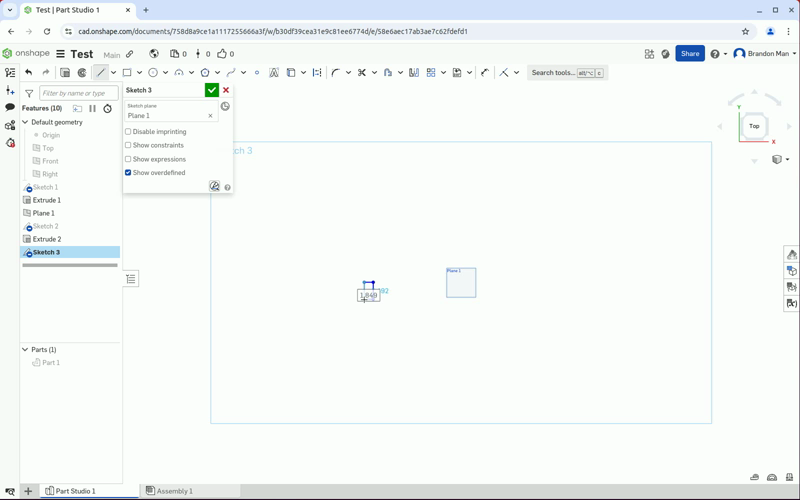
key(esc)
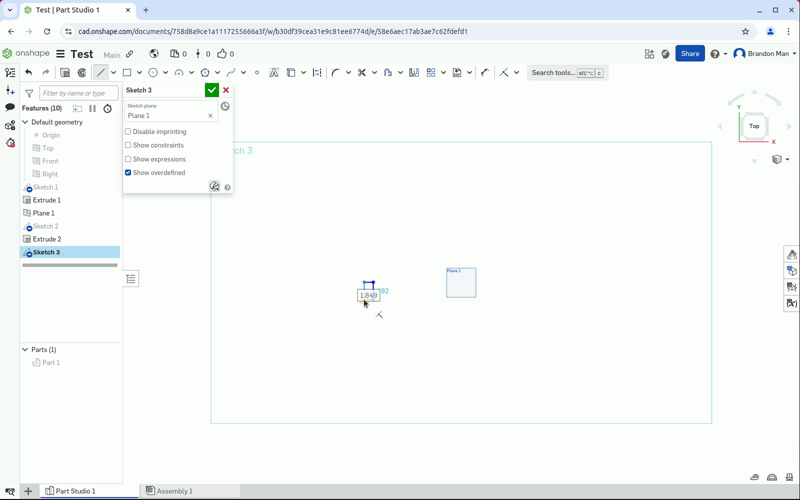
mouse_move(370, 293)
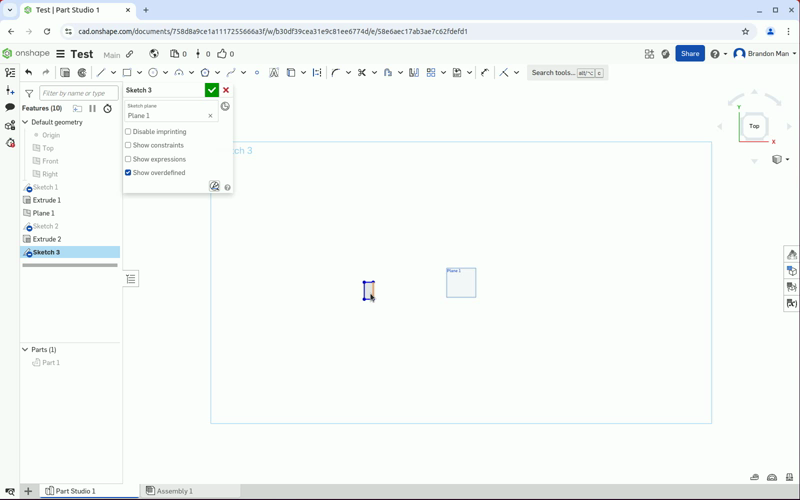
scroll(6)
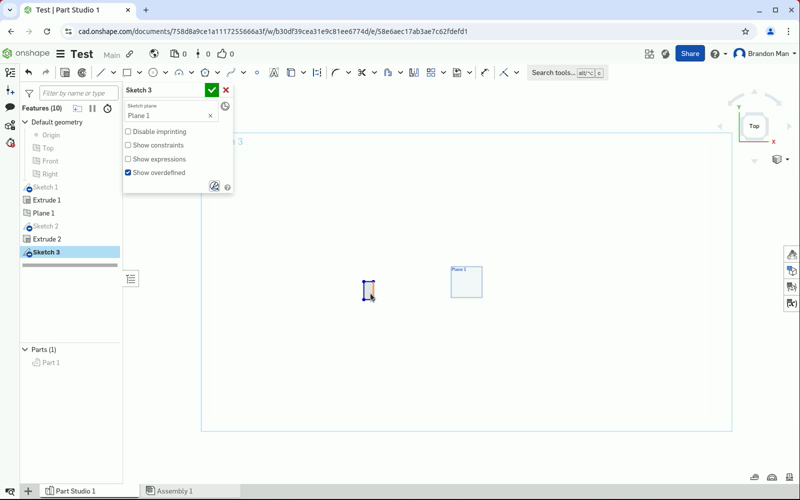
scroll(6)
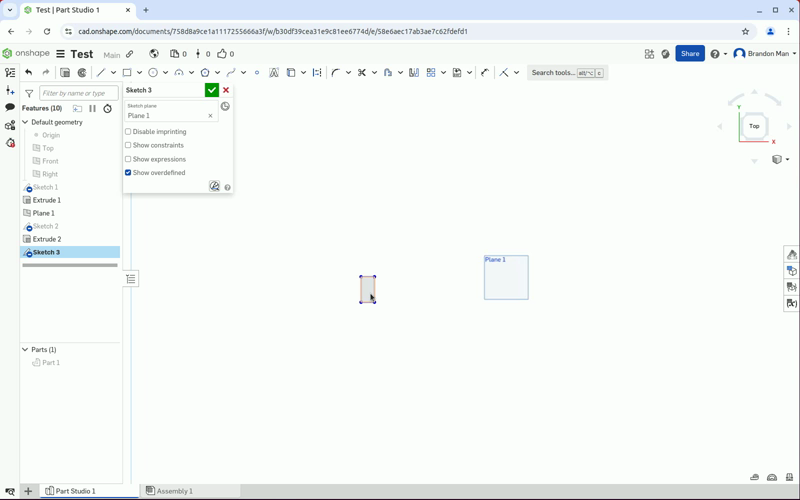
scroll(6)
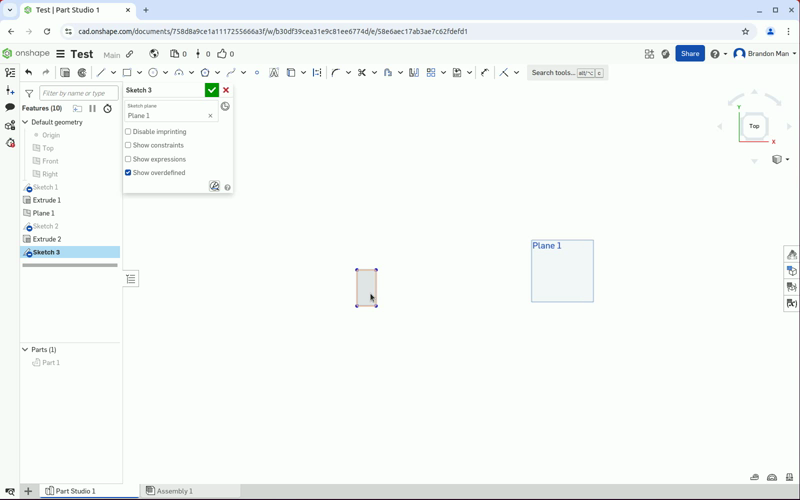
scroll(6)
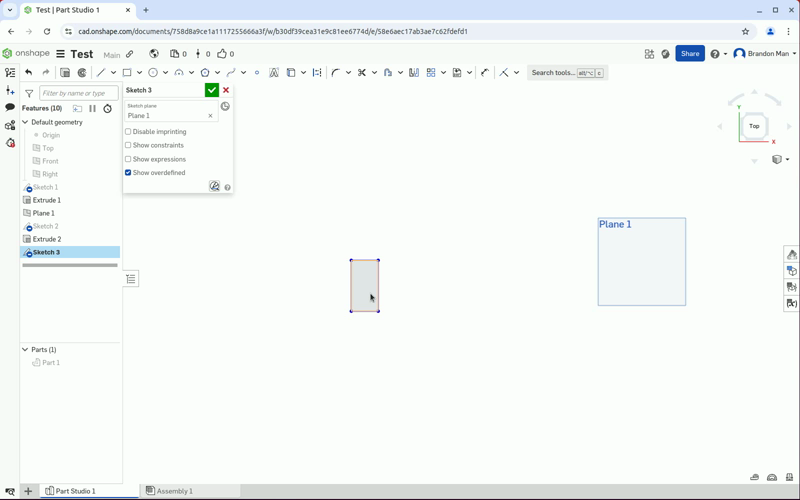
scroll(6)
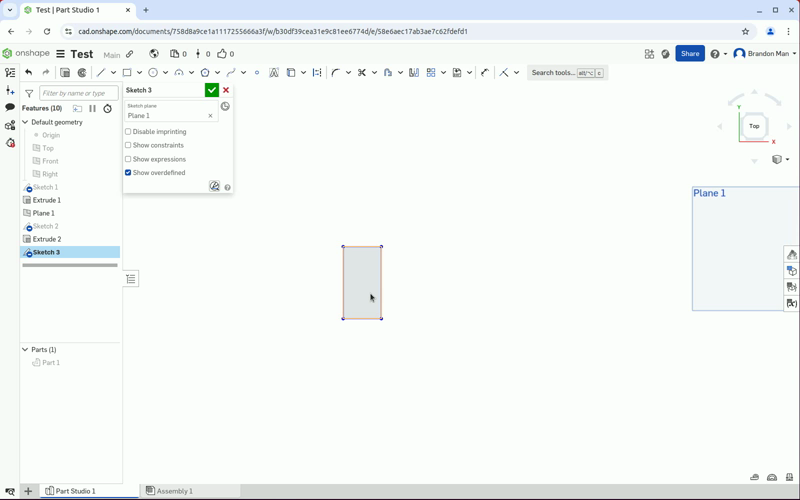
scroll(6)
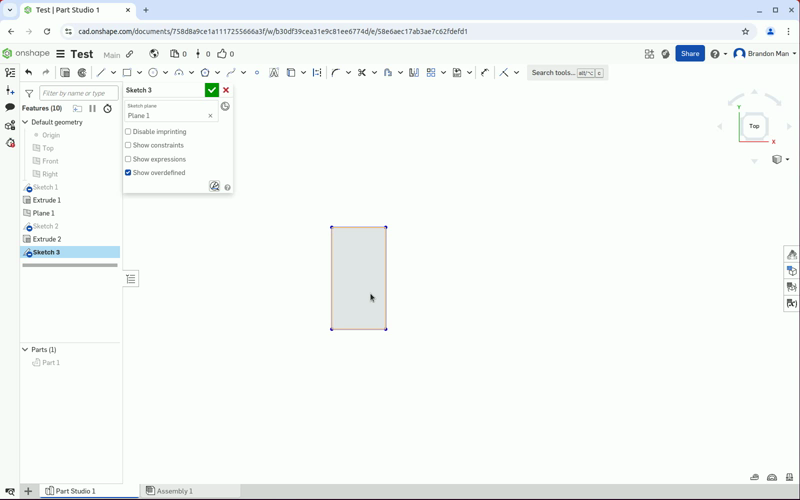
scroll(6)
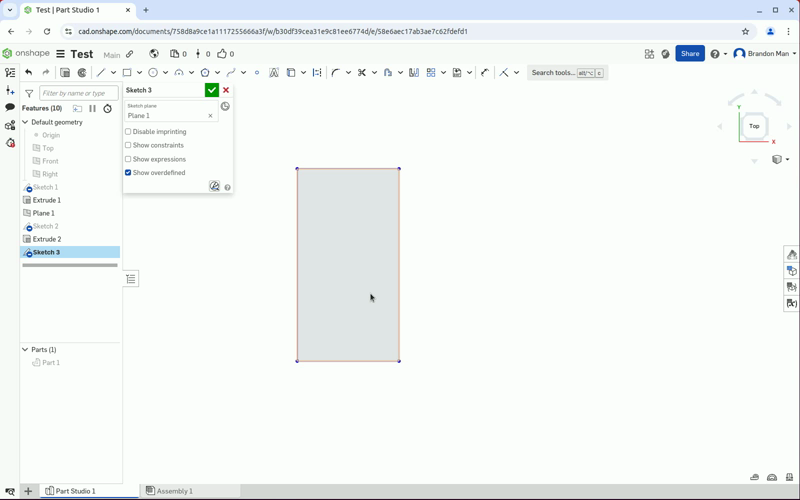
click(370, 293)
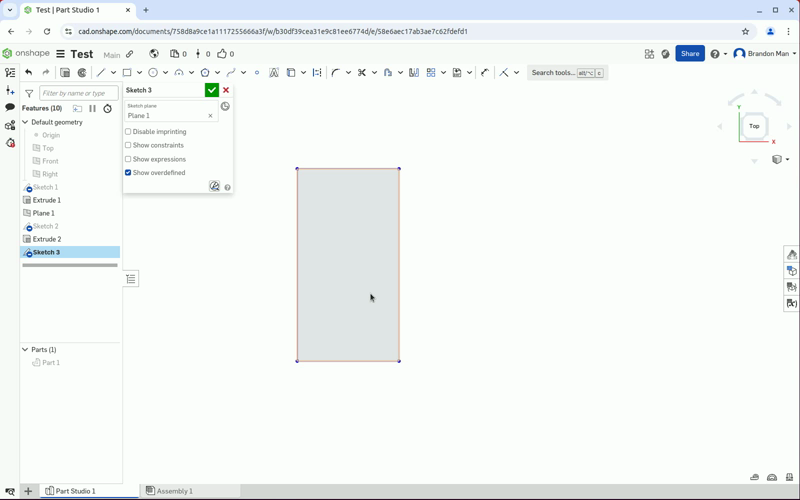
scroll(-6)
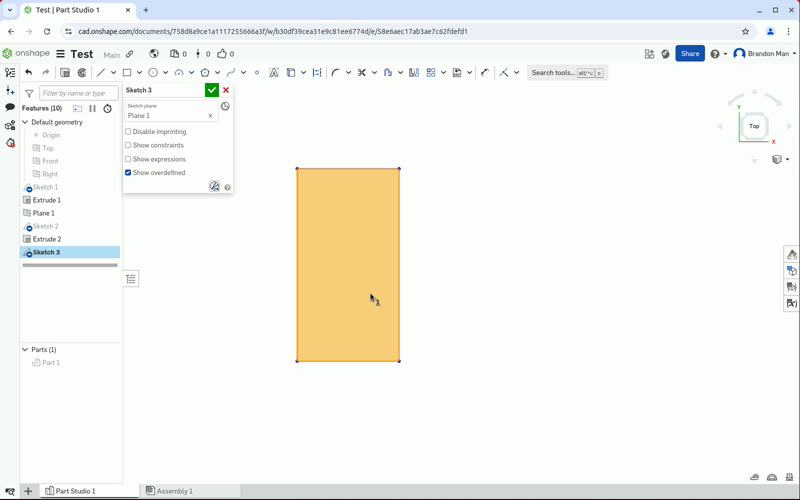
scroll(-6)
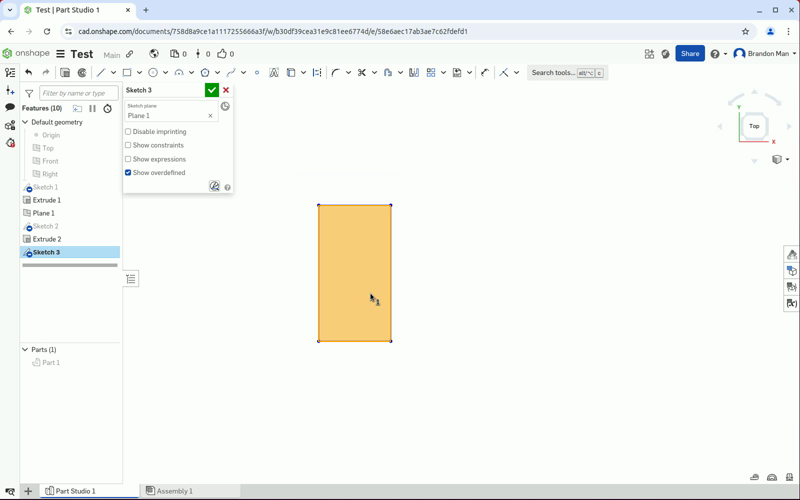
scroll(-6)
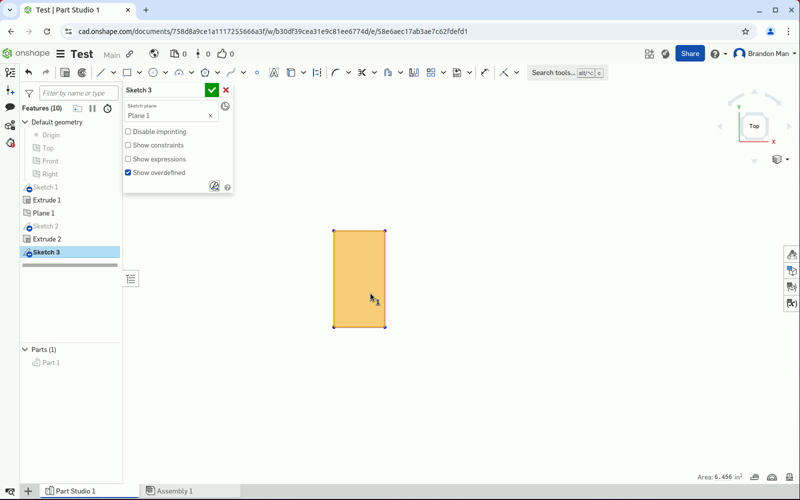
scroll(-6)
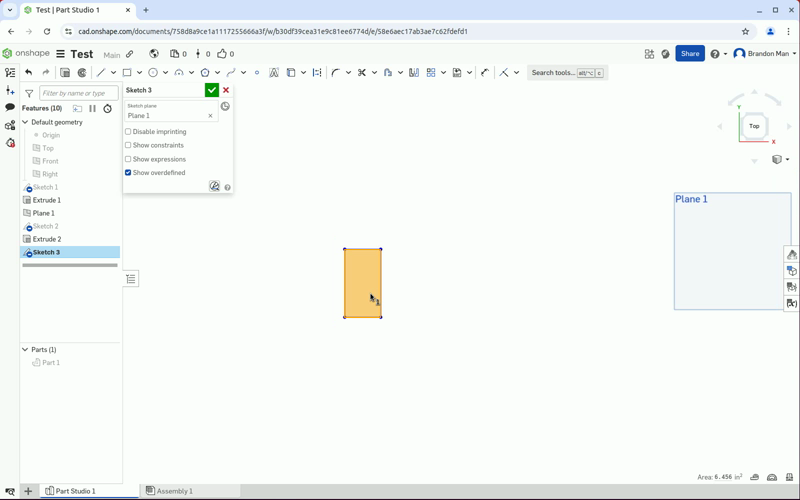
scroll(-6)
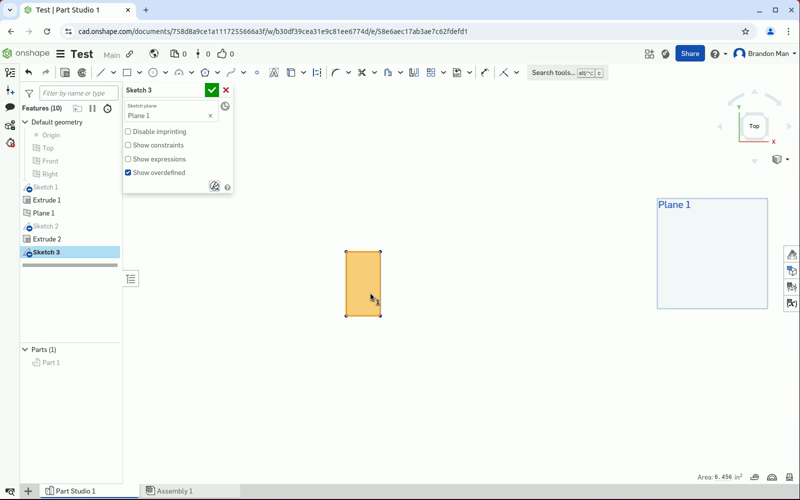
scroll(-6)
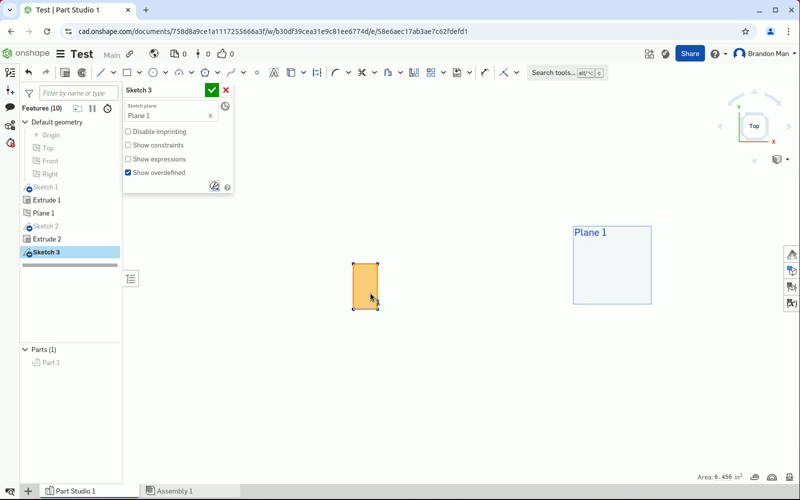
scroll(-6)
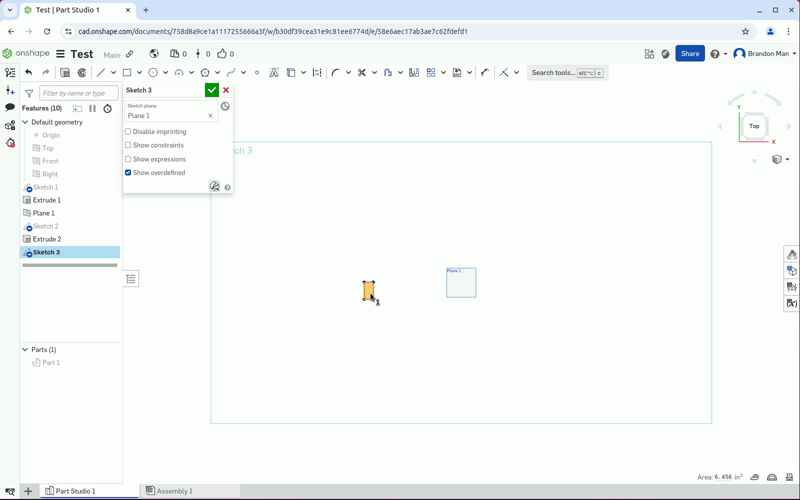
mouse_move(73, 352)
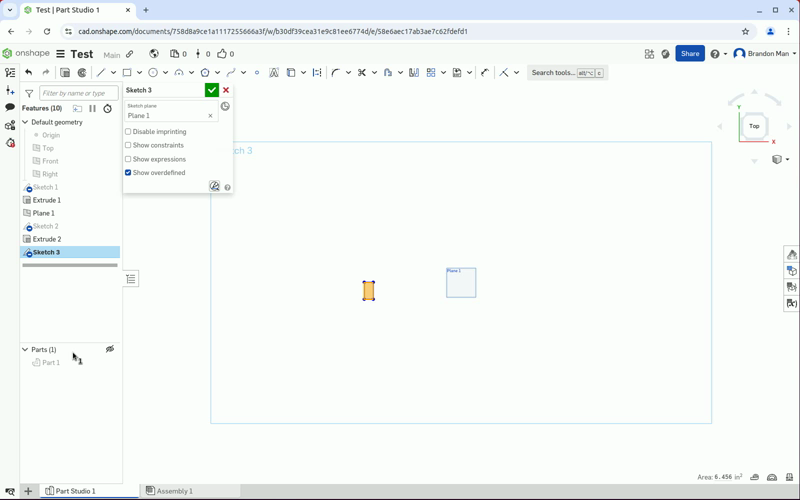
key(shift+y)
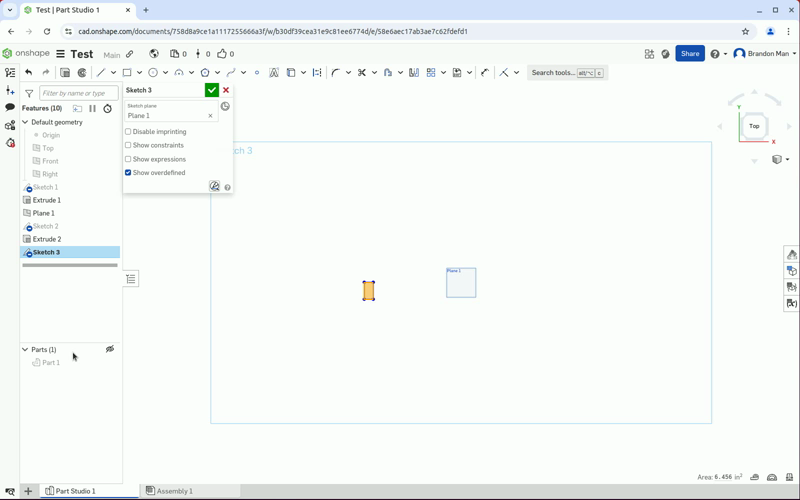
key(shift+e)
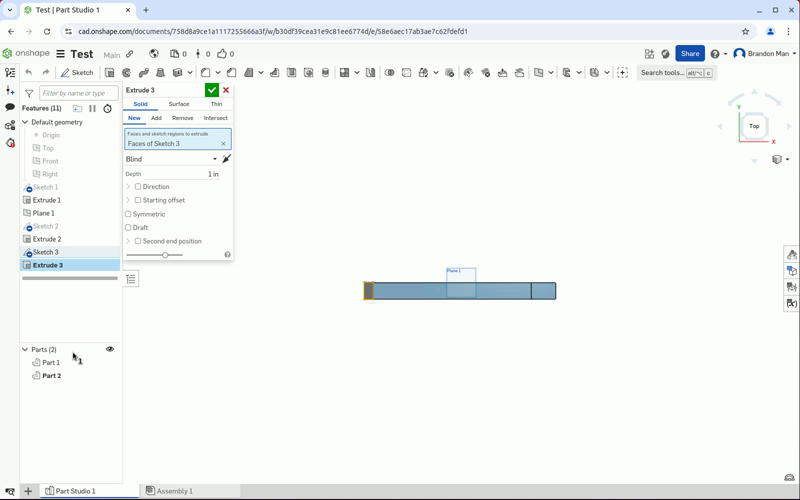
mouse_move(143, 106)
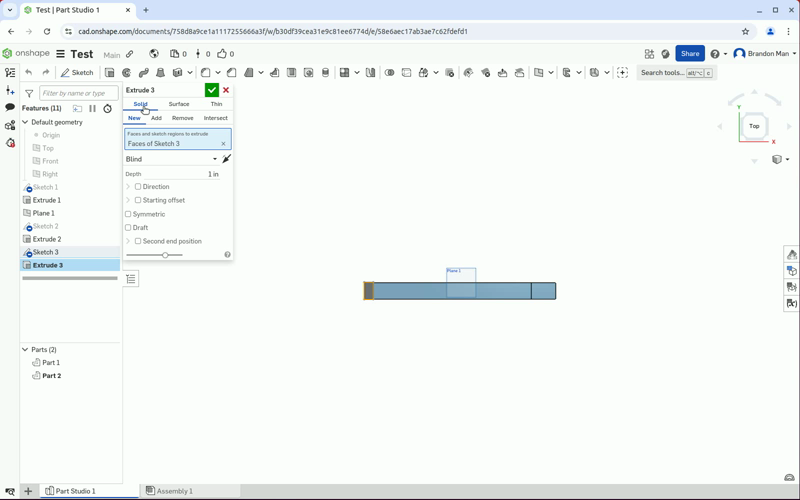
click(143, 106)
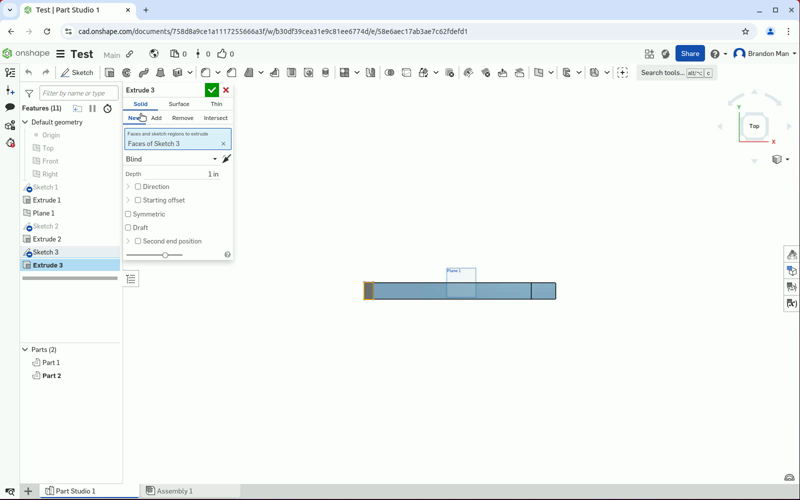
mouse_move(137, 120)
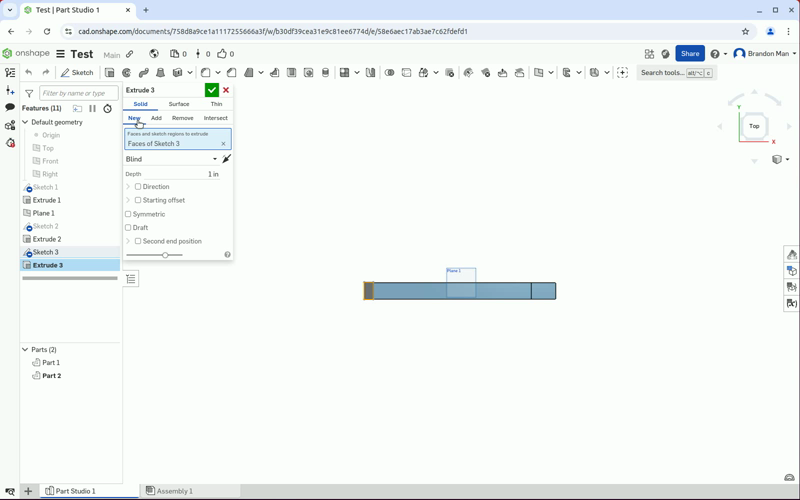
click(137, 120)
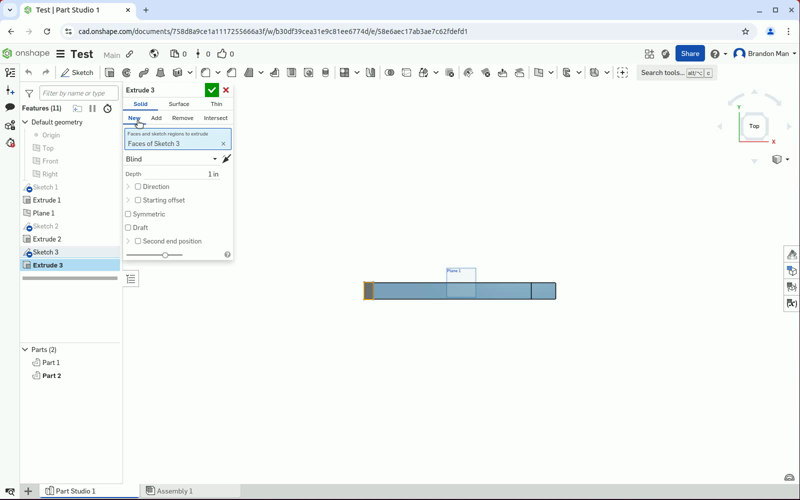
key(tab, 4)
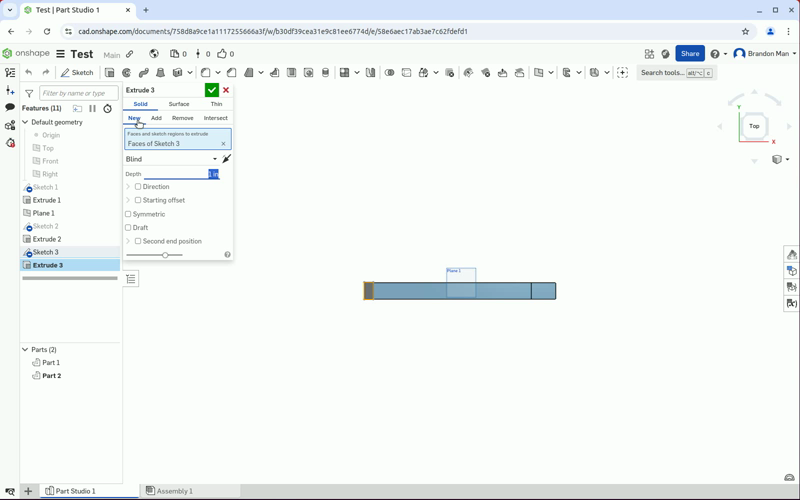
text(8.666)
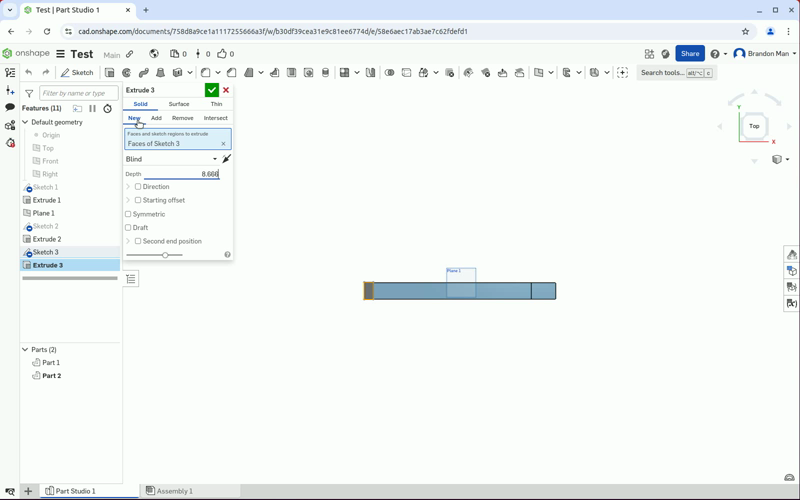
key(enter)
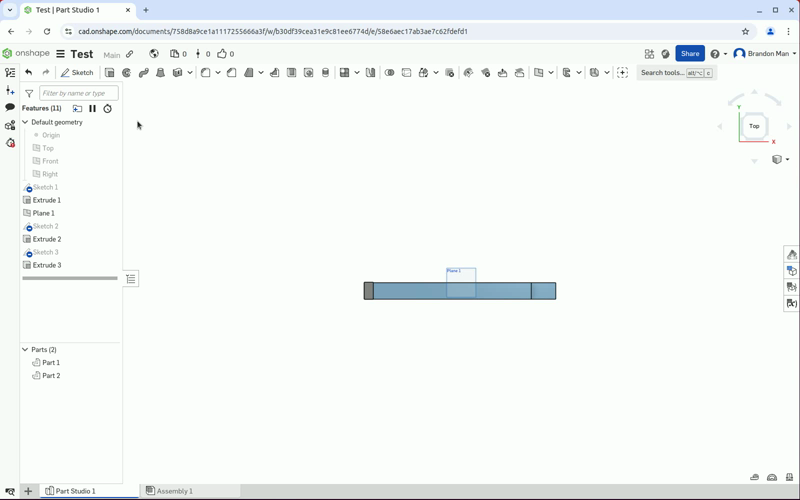
key(shift+h)
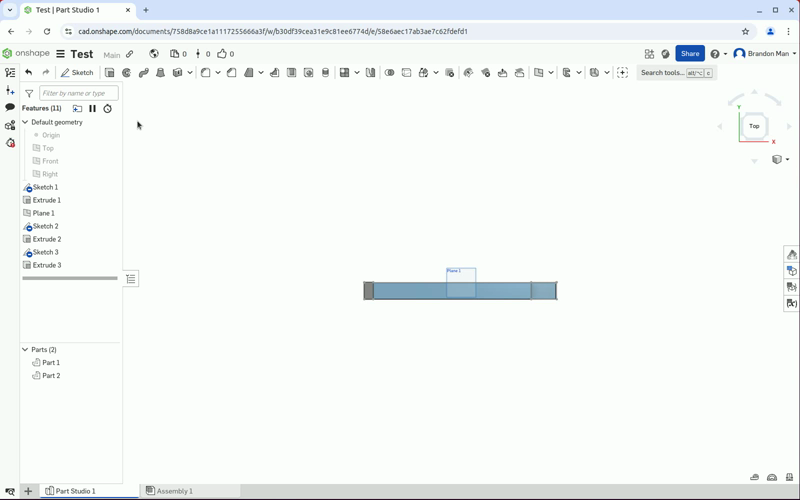
key(shift+h)
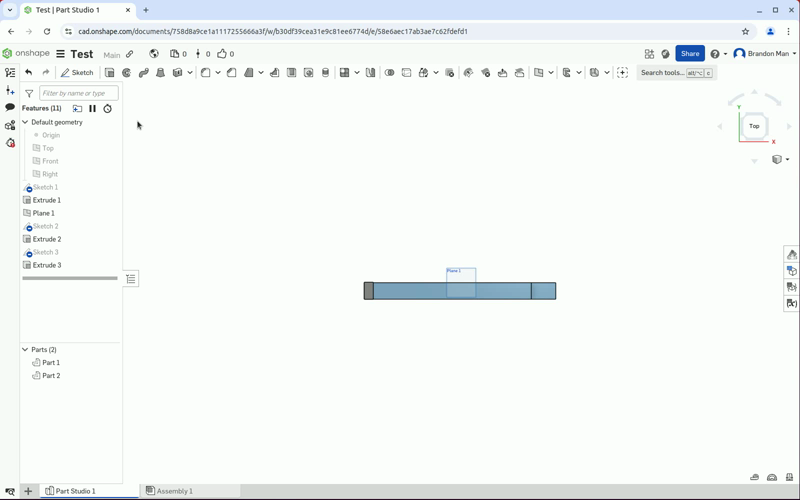
mouse_move(73, 189)
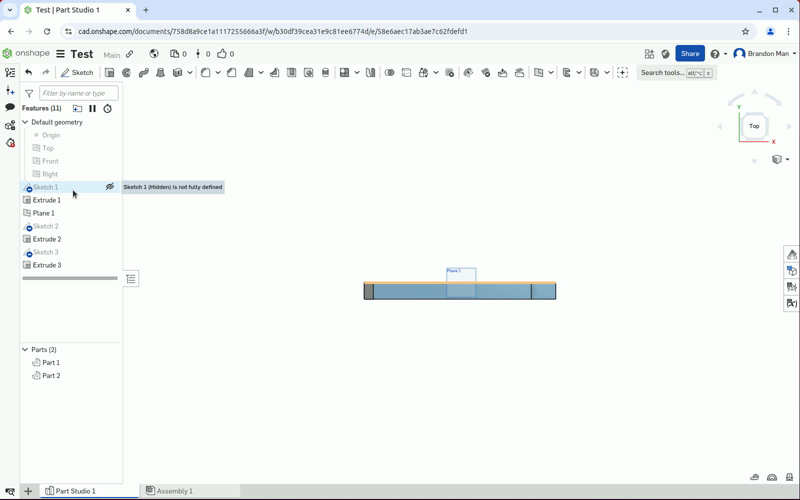
click(73, 189)
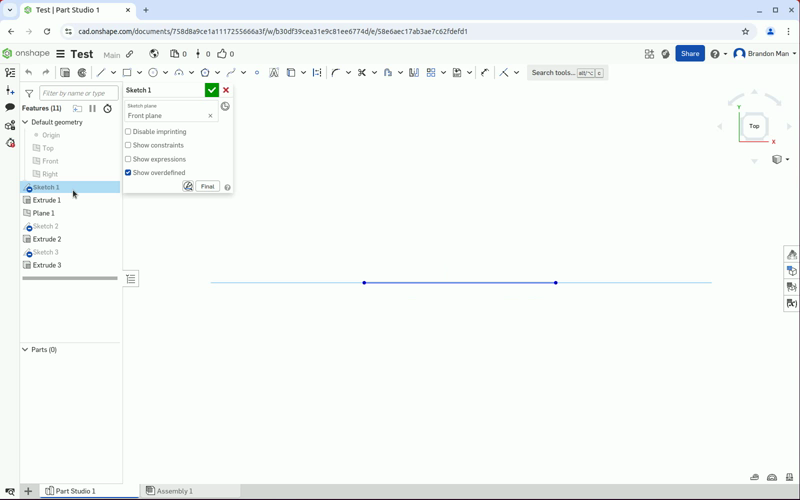
mouse_move(229, 92)
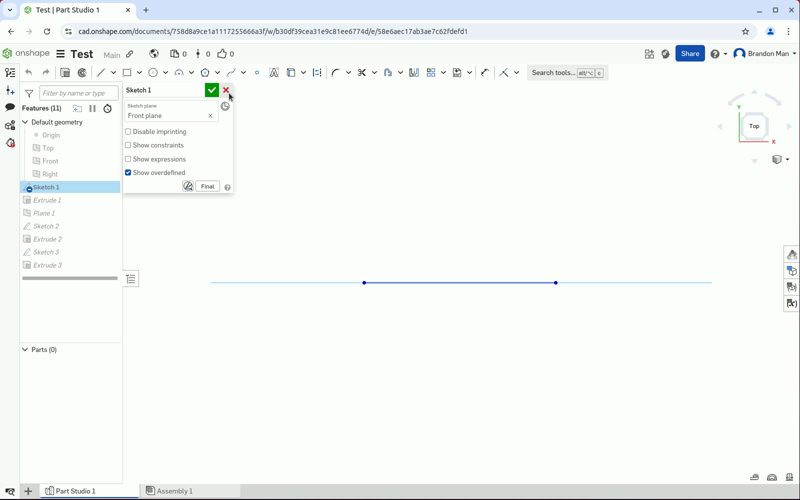
click(229, 92)
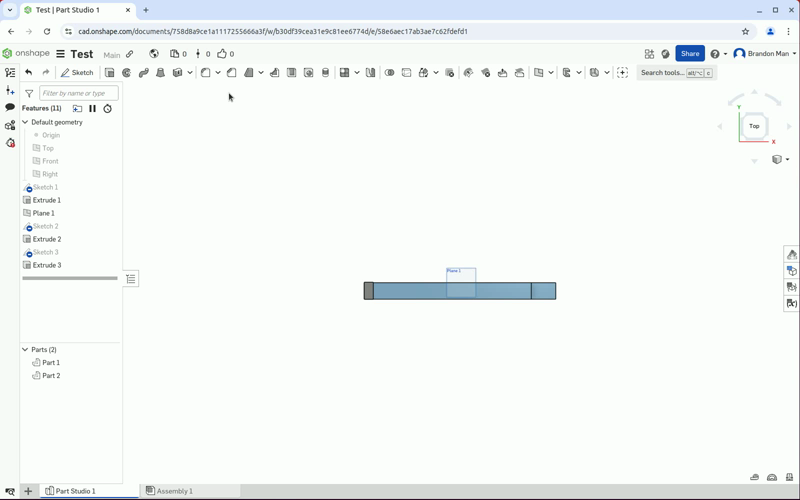
mouse_move(73, 352)
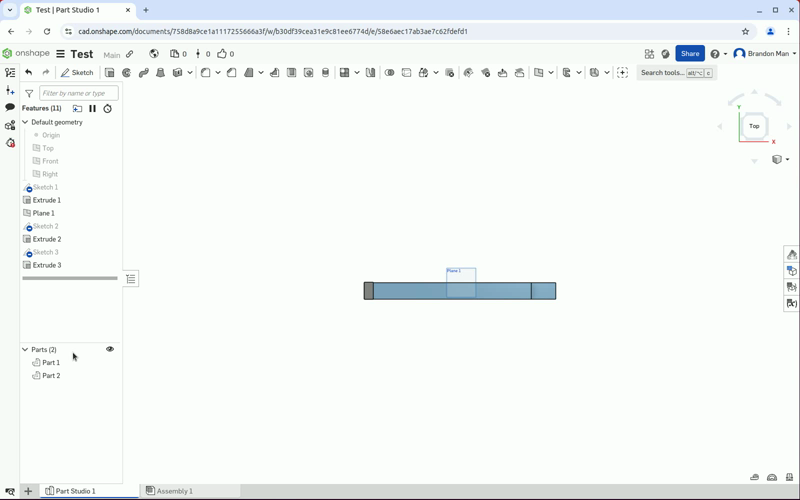
key(y)
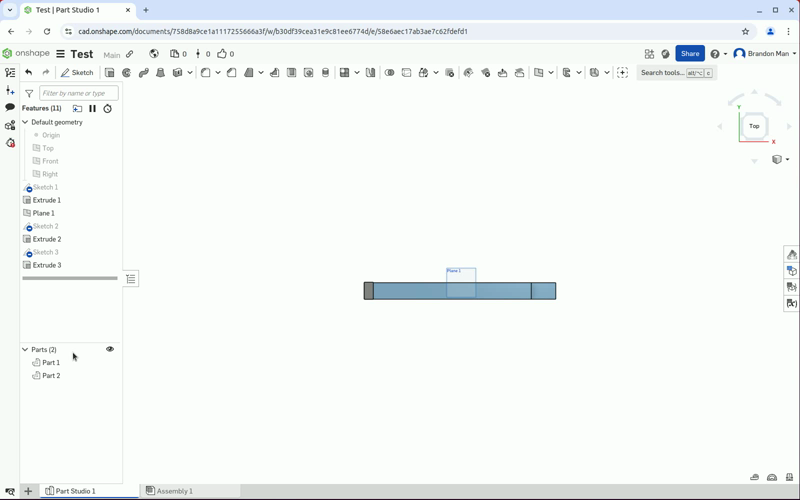
key(shift+p)
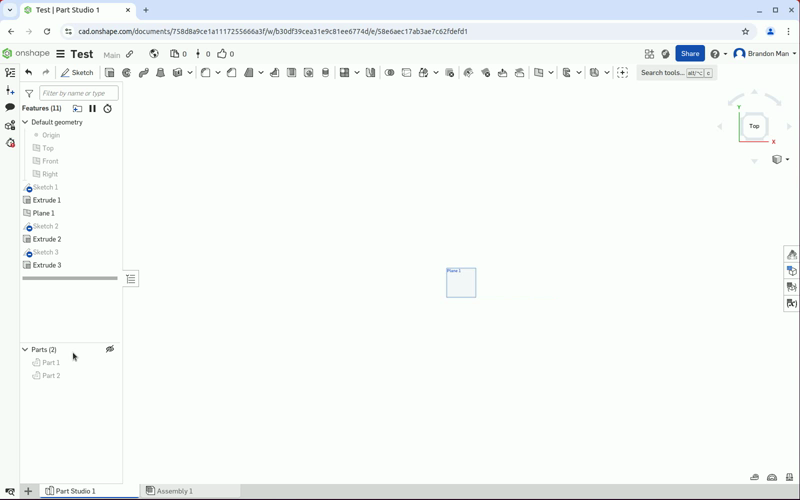
key(space)
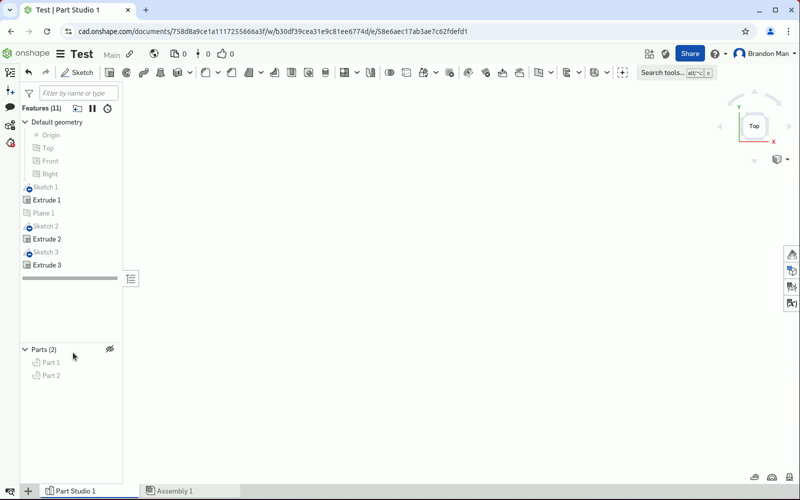
key_down(shift)
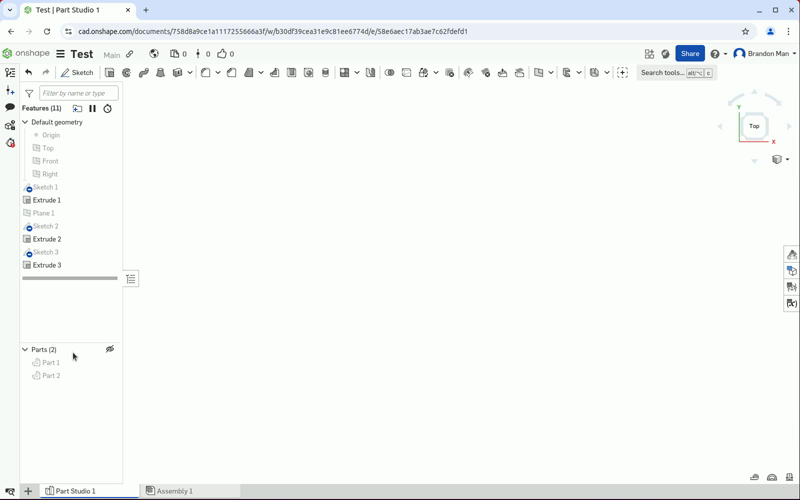
key(up)
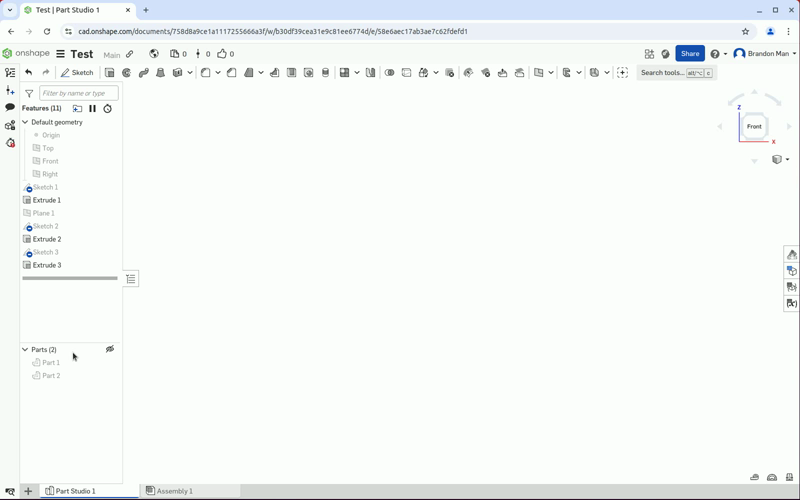
key_up(shift)
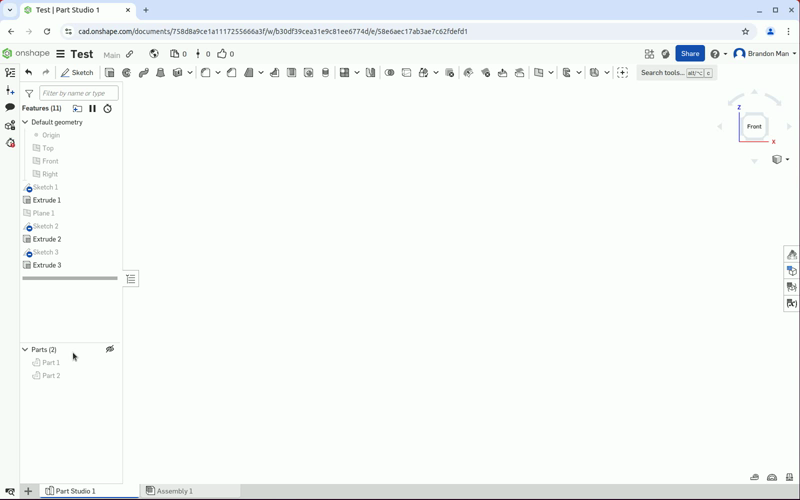
key(space)
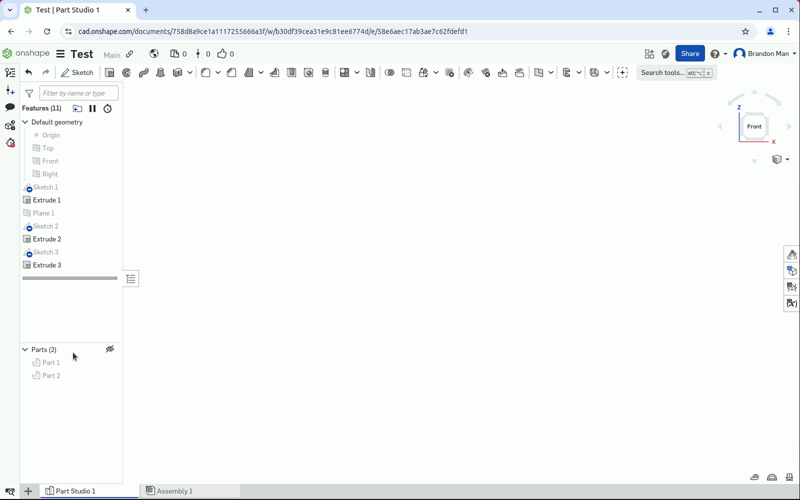
key_down(shift)
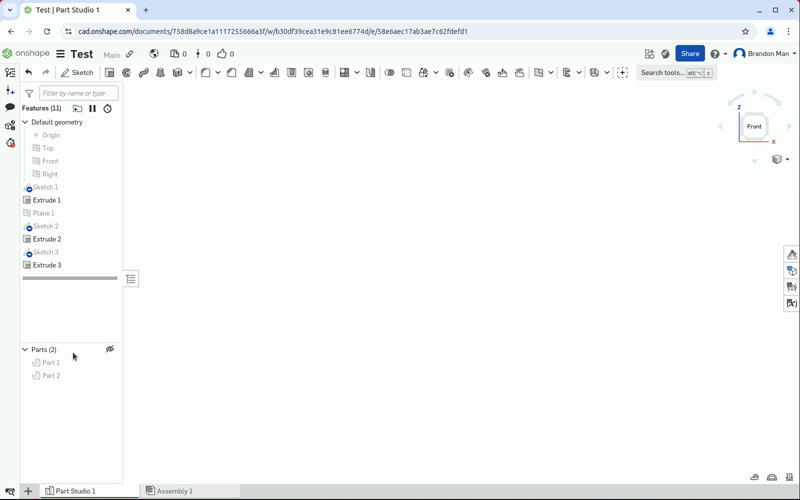
key(left)
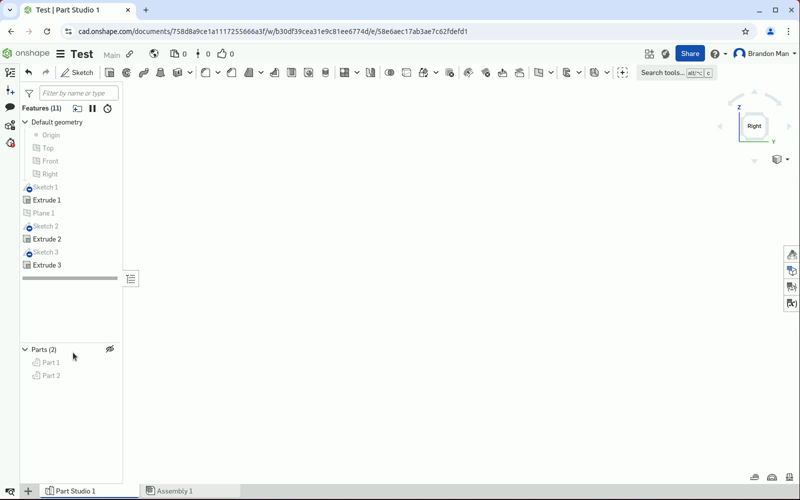
key_up(shift)
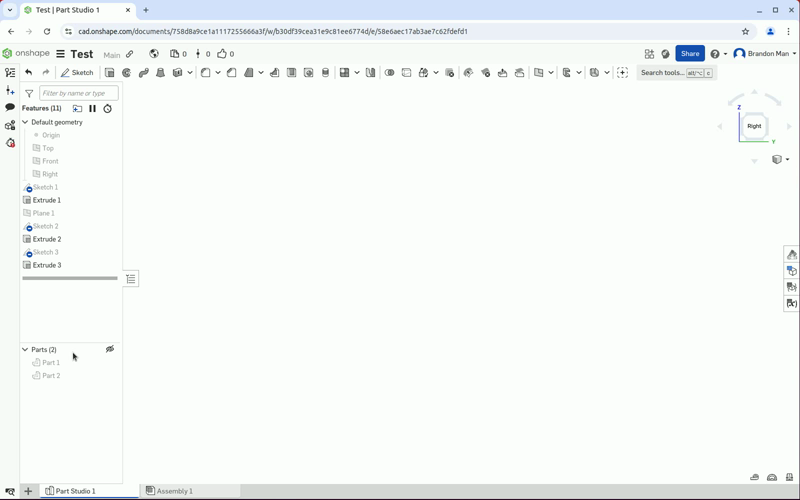
mouse_move(73, 352)
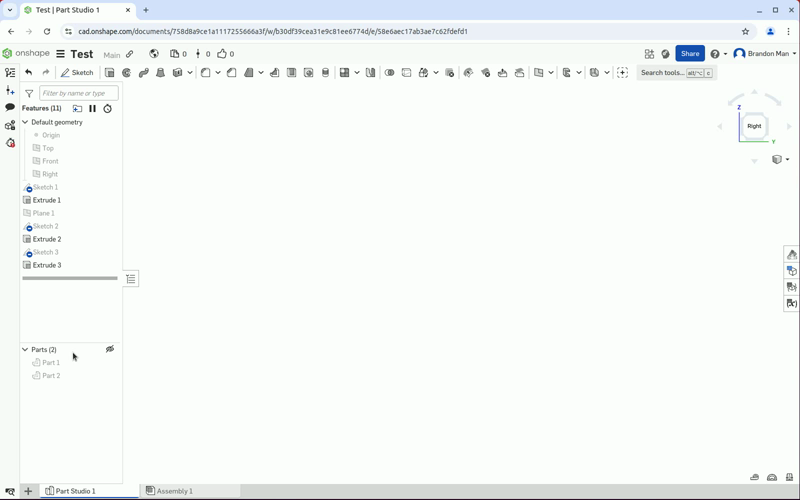
key(shift+y)
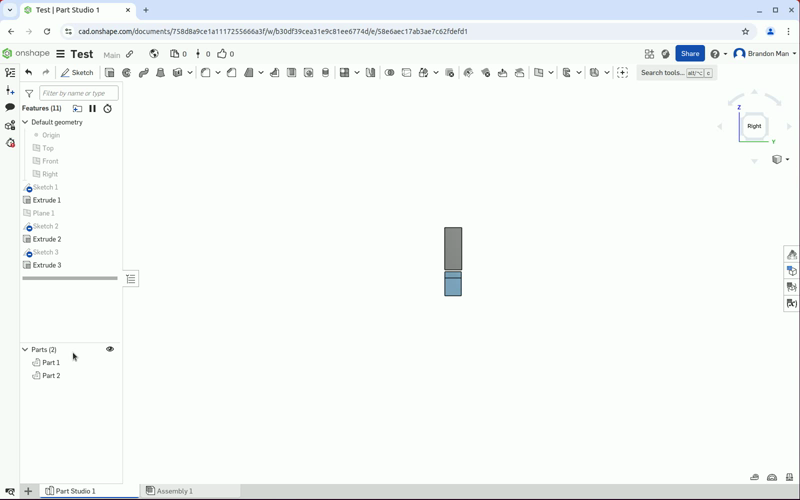
mouse_move(541, 75)
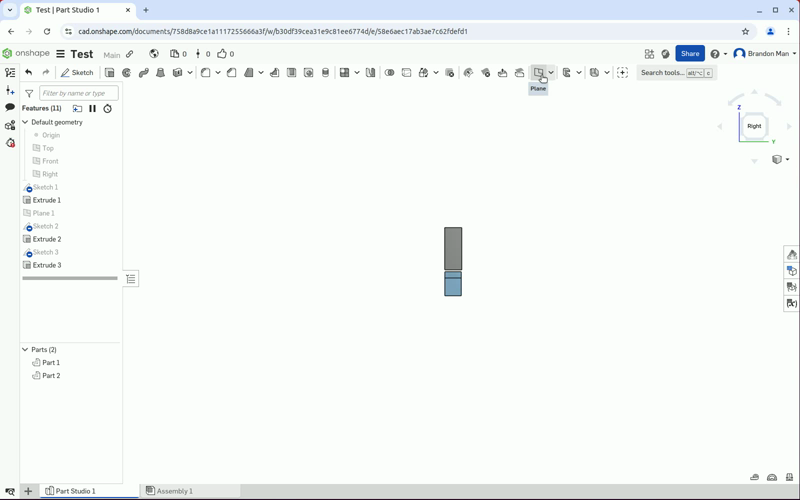
click(541, 75)
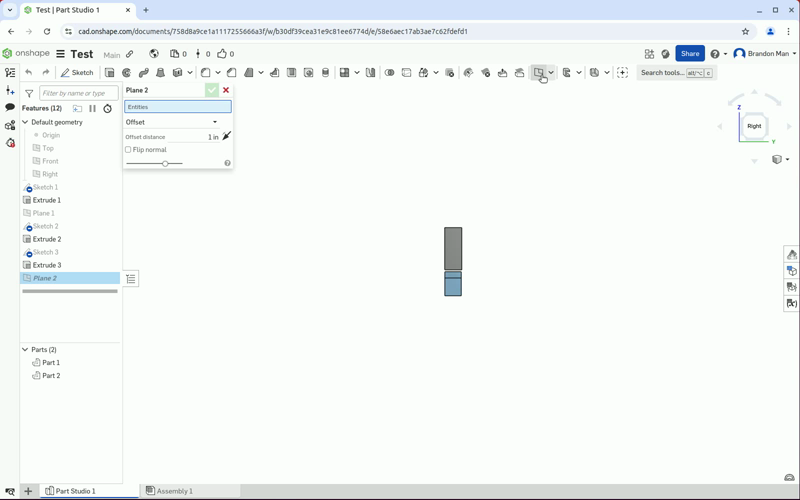
mouse_move(73, 176)
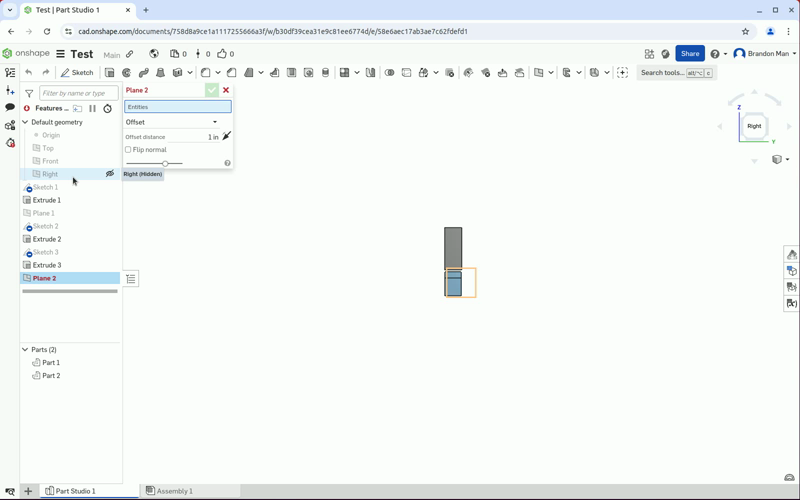
click(73, 176)
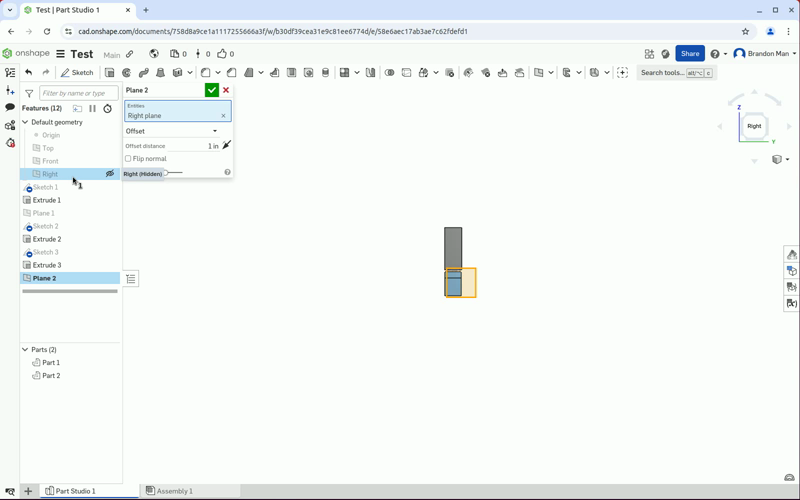
key(tab, 2)
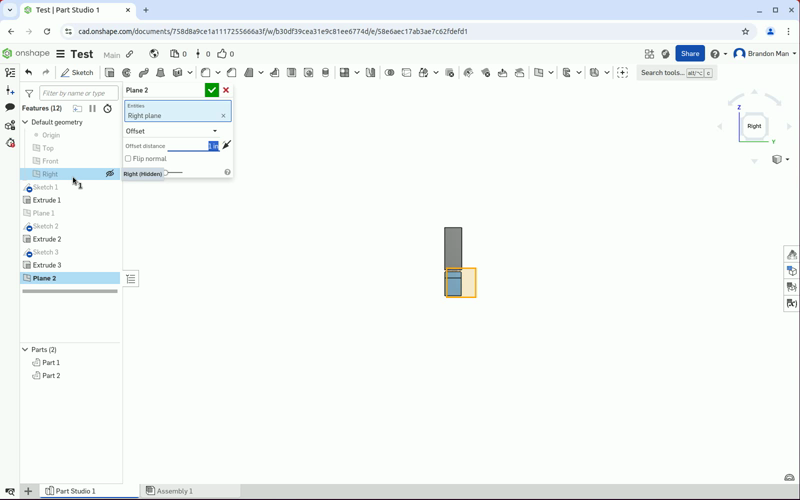
text(19.75)
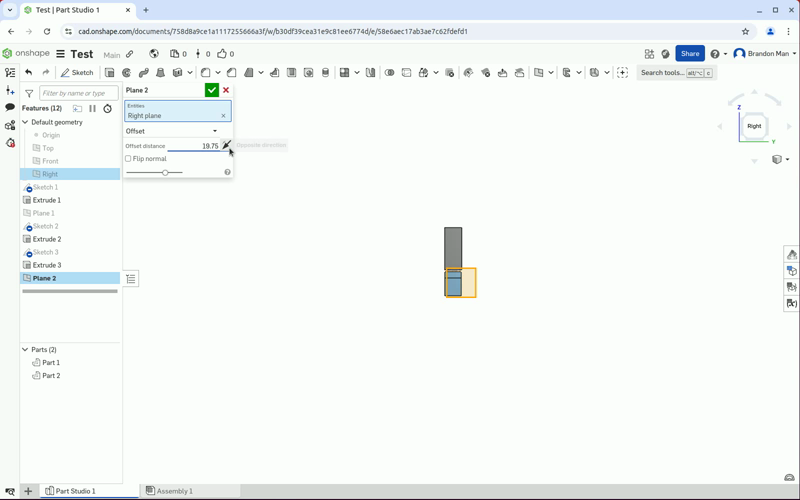
mouse_move(229, 147)
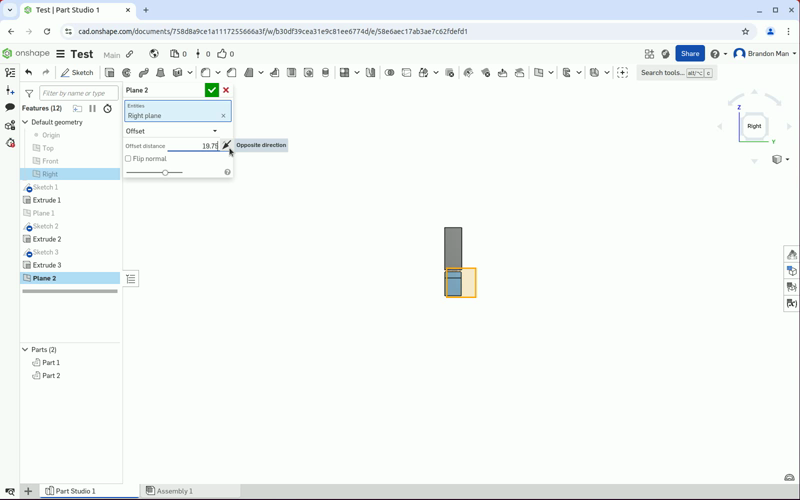
click(229, 147)
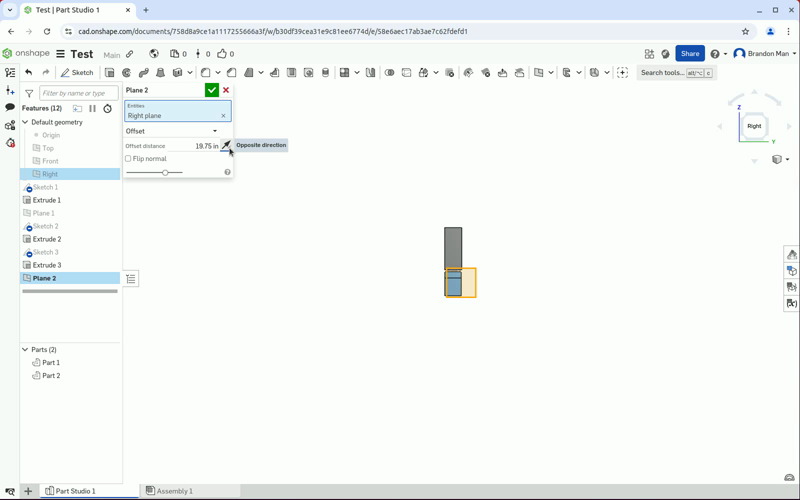
key(enter, 2)
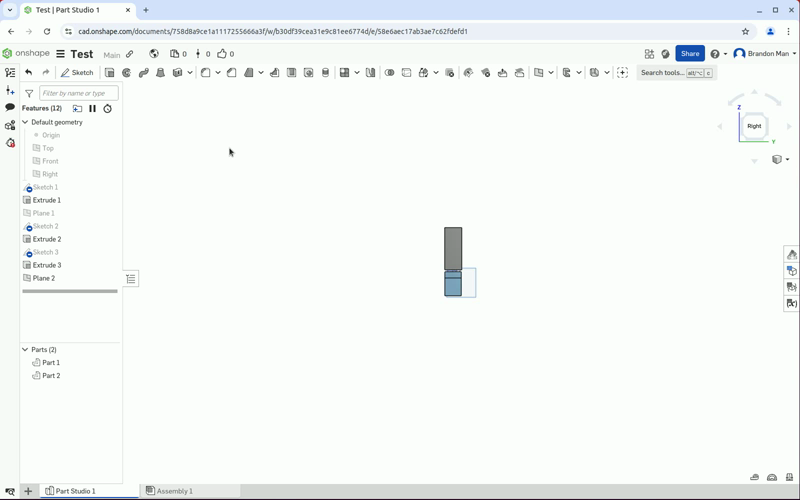
key(shift+s)
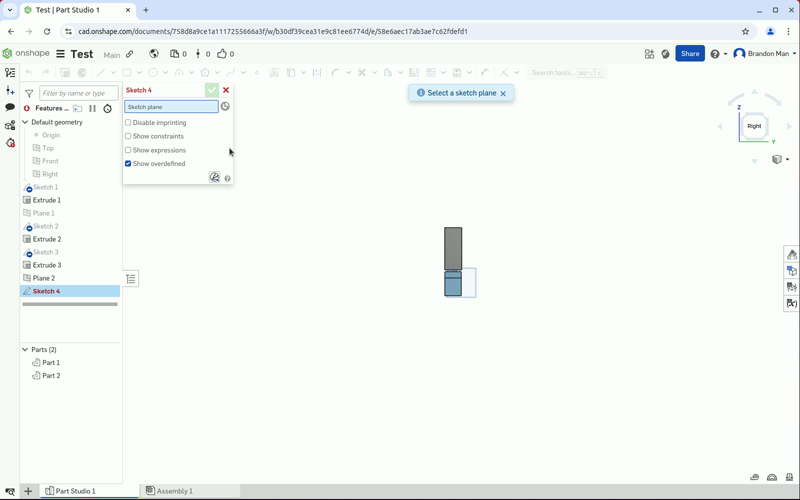
mouse_move(73, 280)
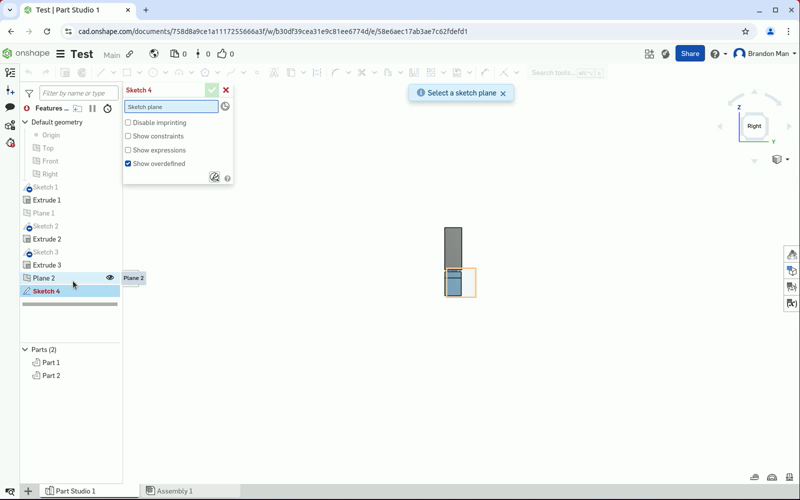
click(73, 280)
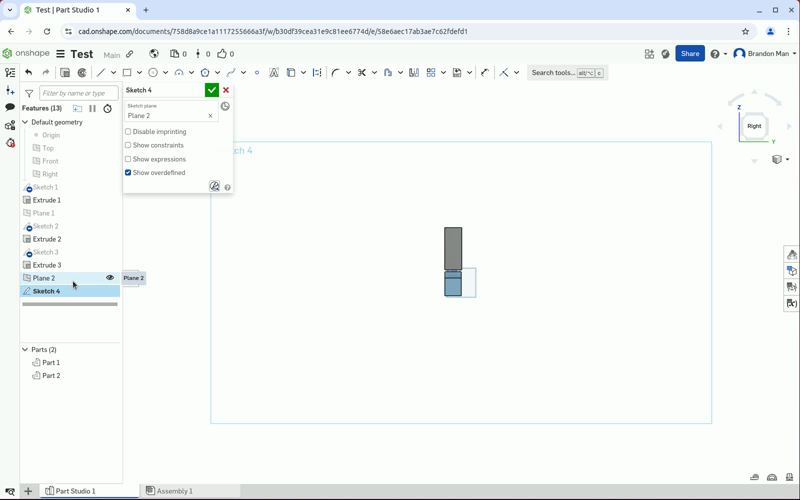
mouse_move(73, 352)
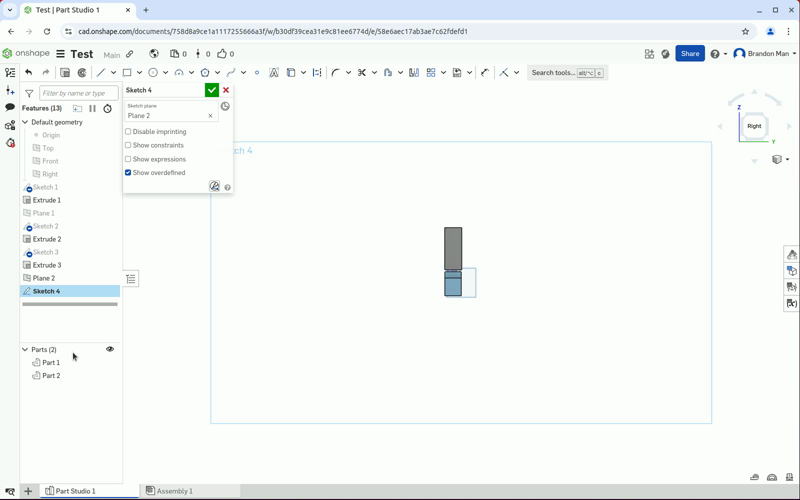
key(y)
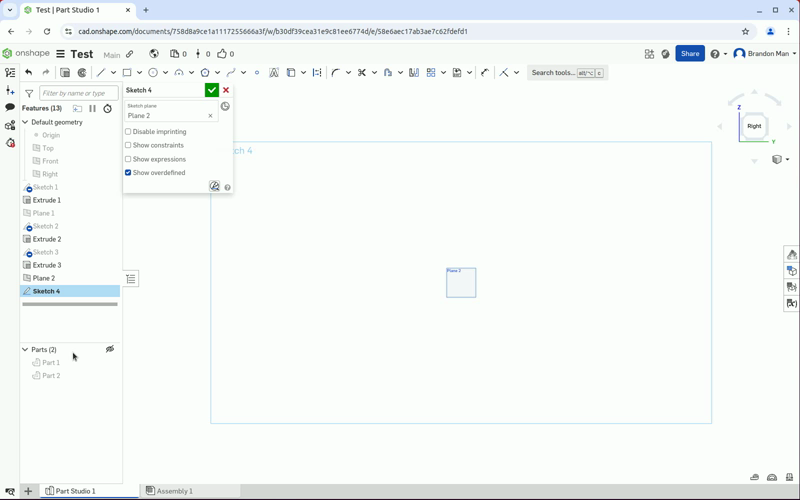
key(l)
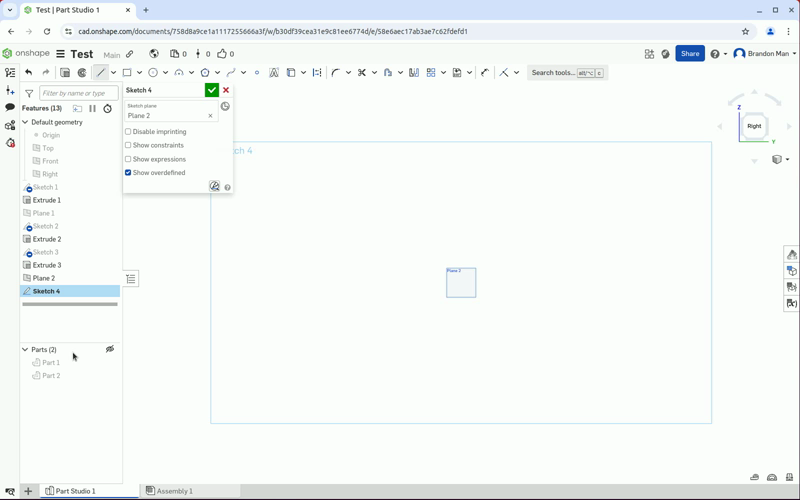
key_down(shift)
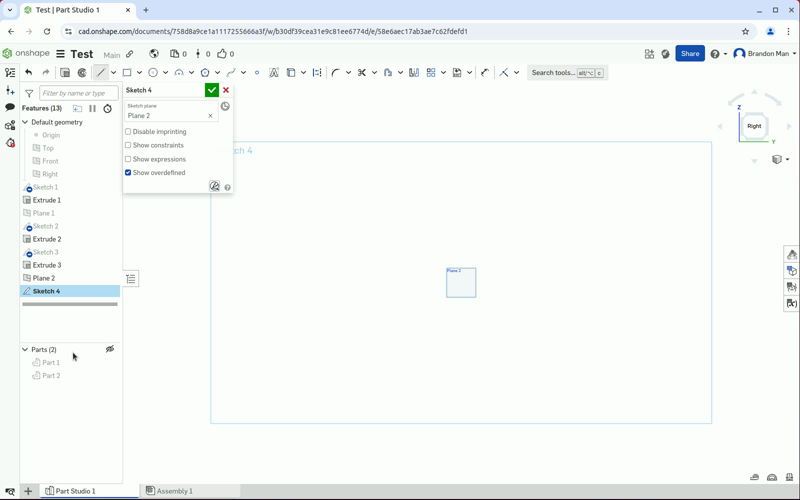
mouse_move(444, 234)
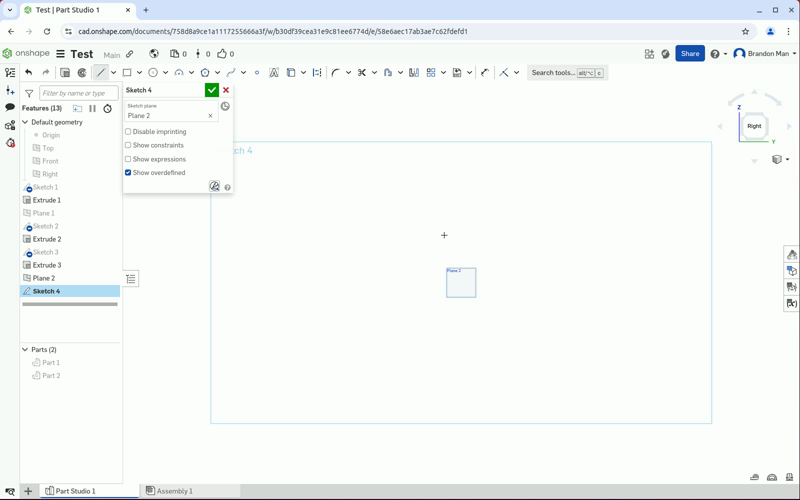
click(444, 234)
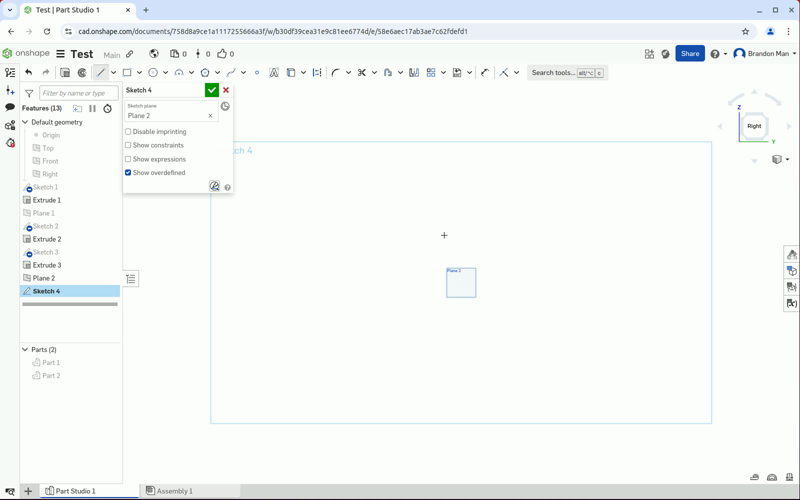
key_up(shift)
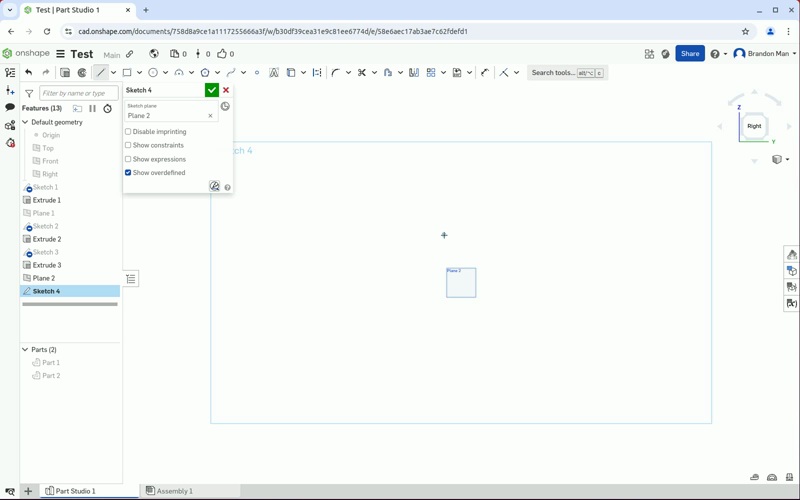
key_down(shift)
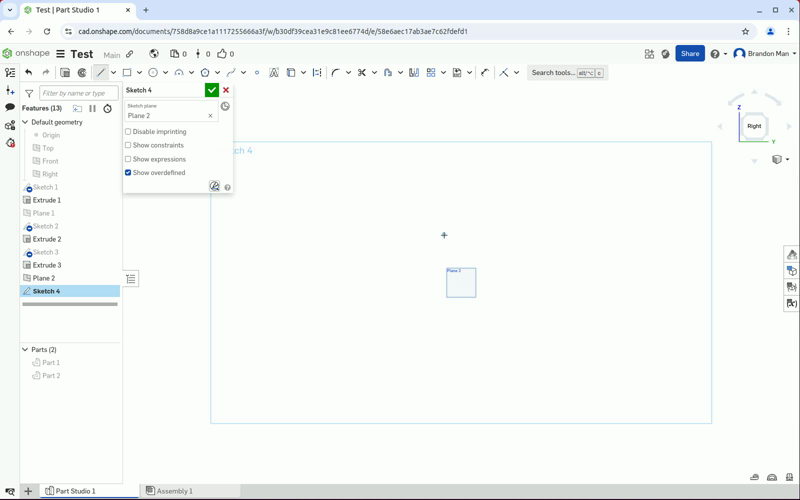
mouse_move(474, 234)
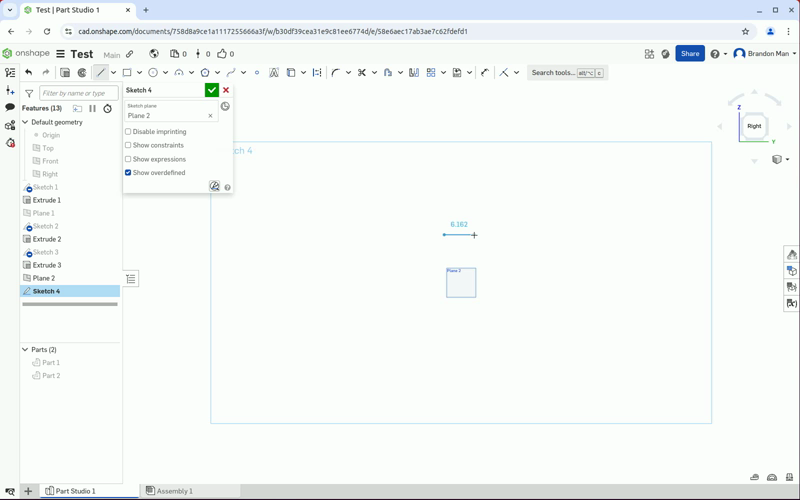
mouse_move(461, 234)
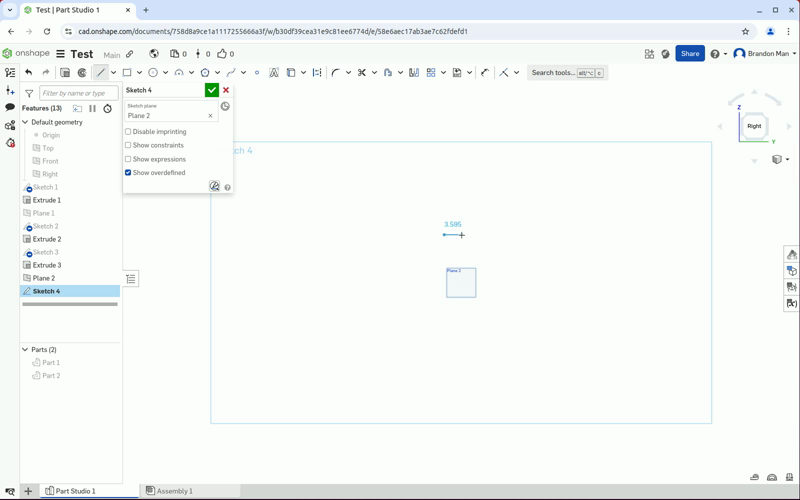
click(461, 234)
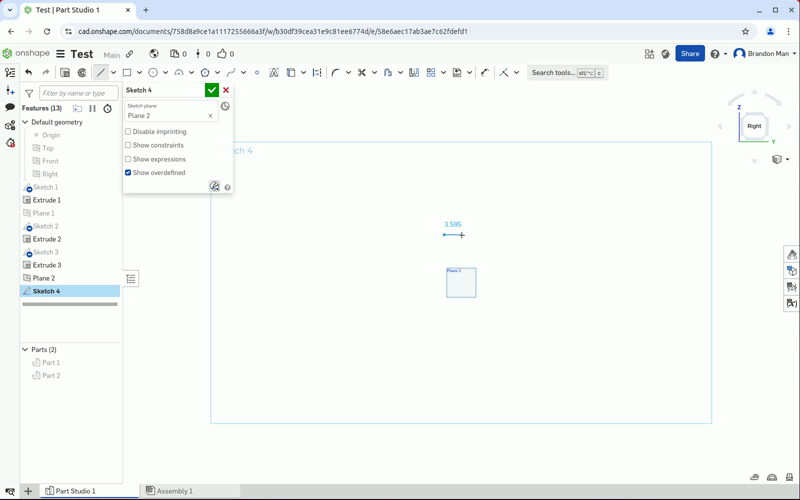
key_up(shift)
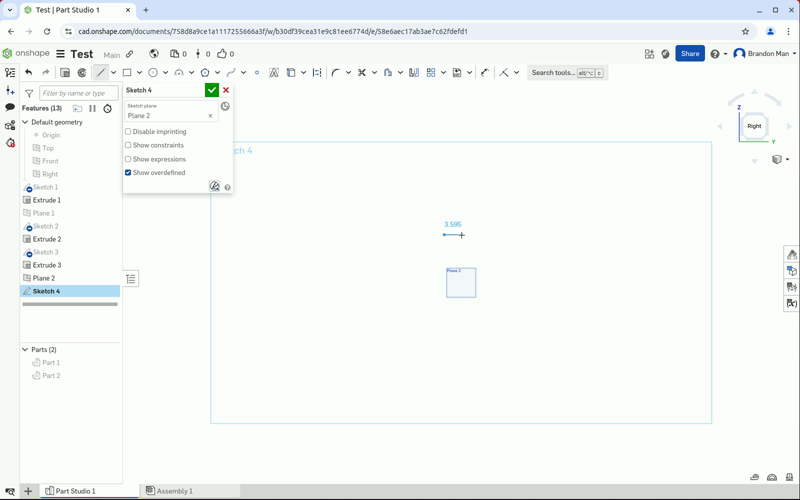
key_down(shift)
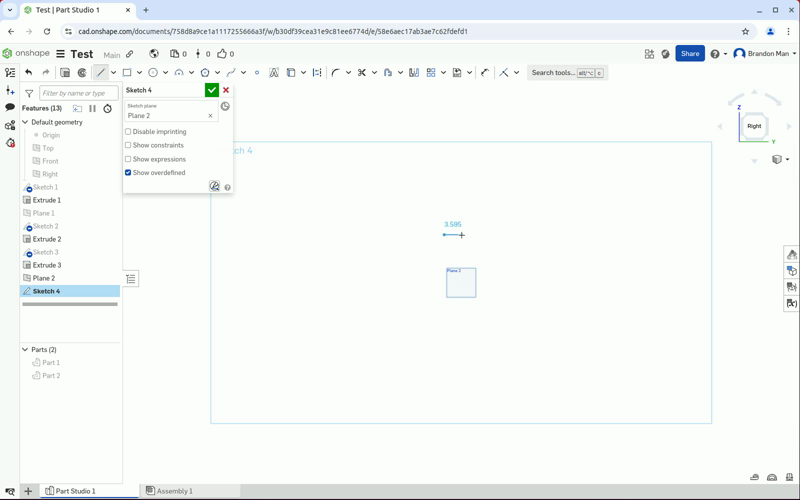
mouse_move(491, 234)
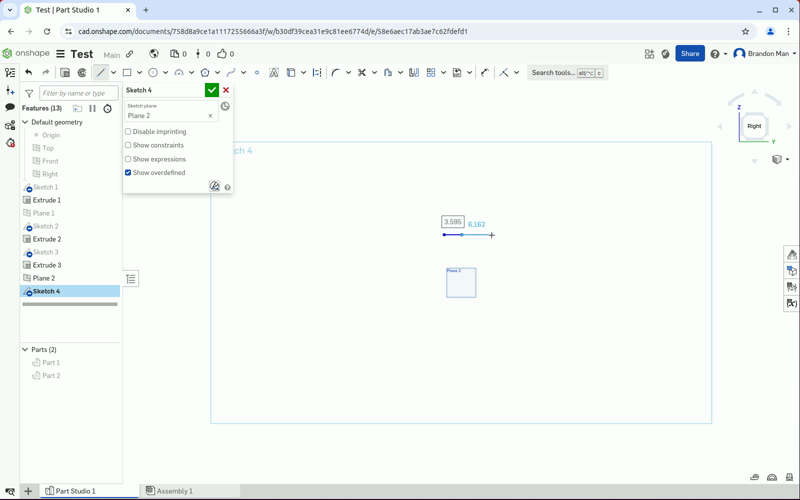
mouse_move(461, 228)
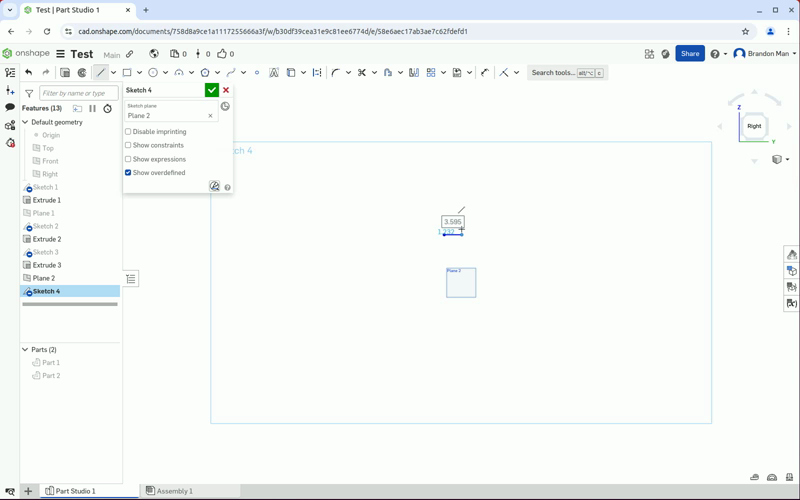
scroll(6)
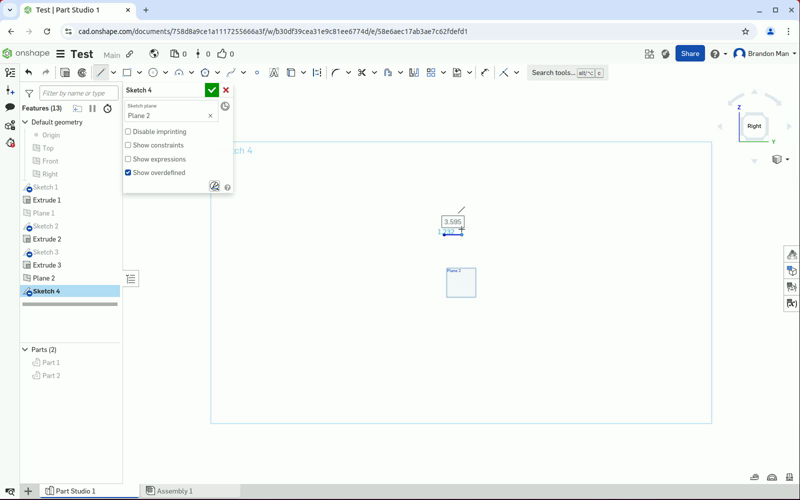
scroll(6)
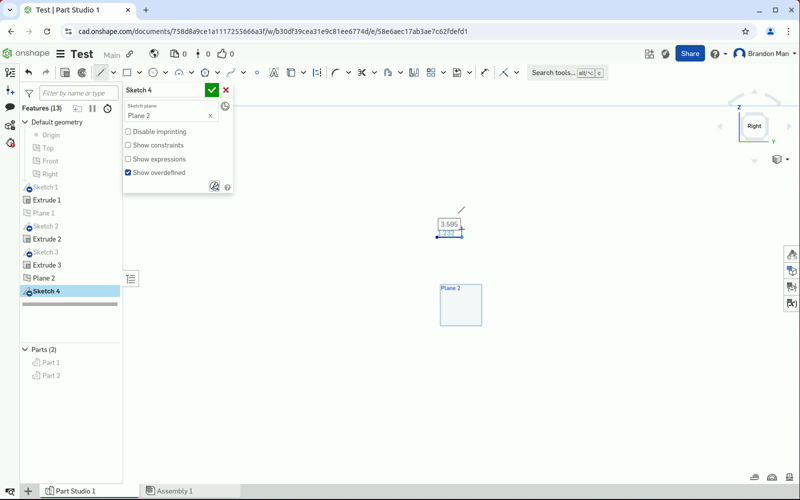
scroll(6)
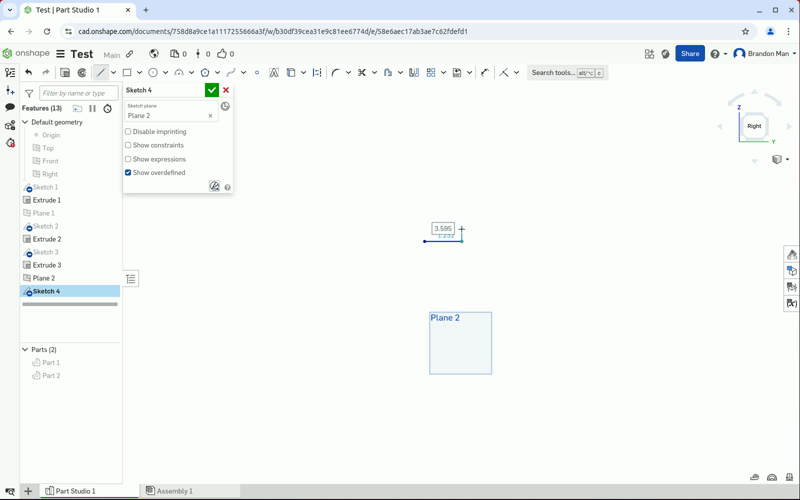
scroll(6)
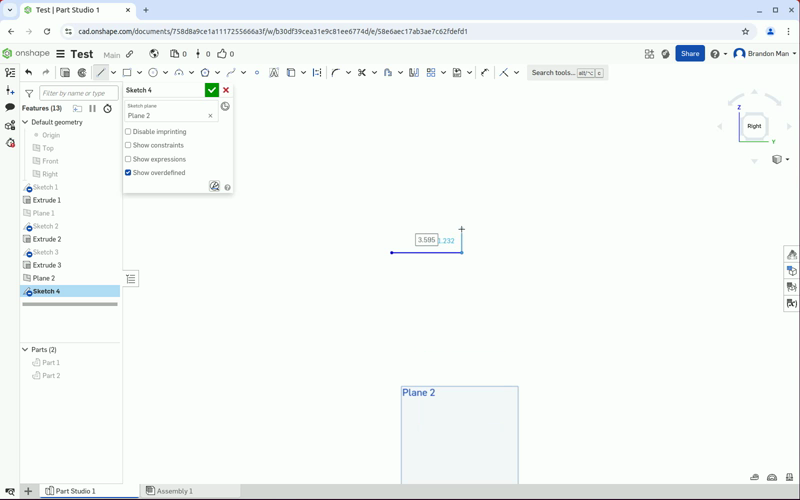
scroll(6)
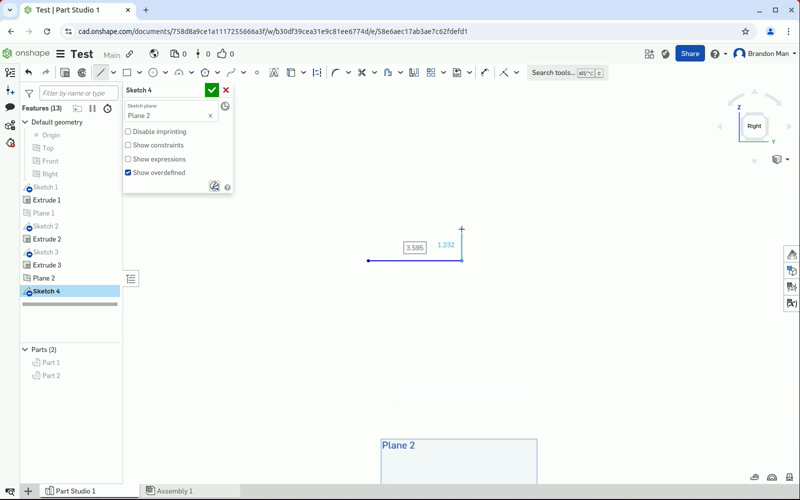
scroll(6)
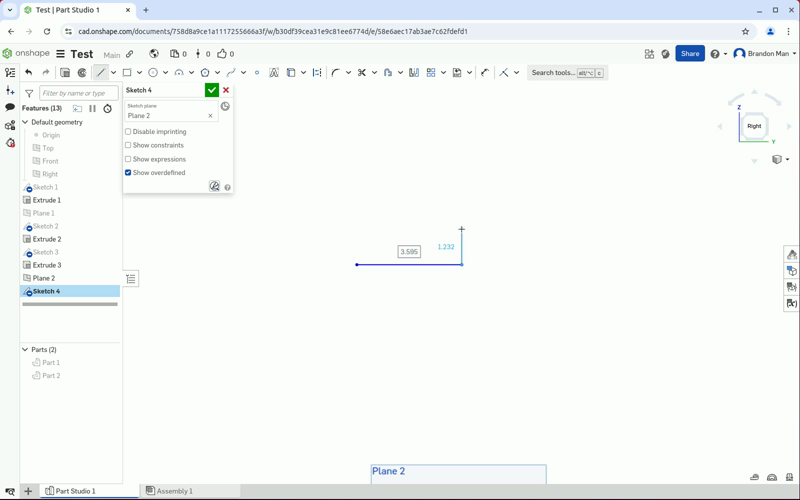
scroll(6)
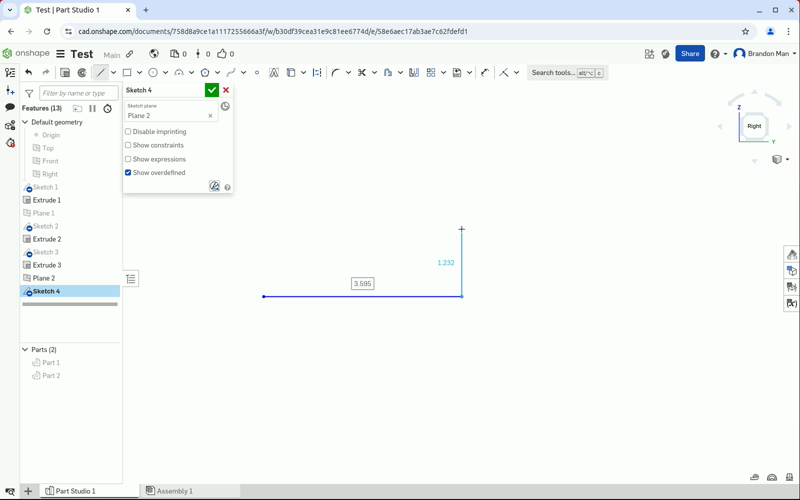
click(461, 228)
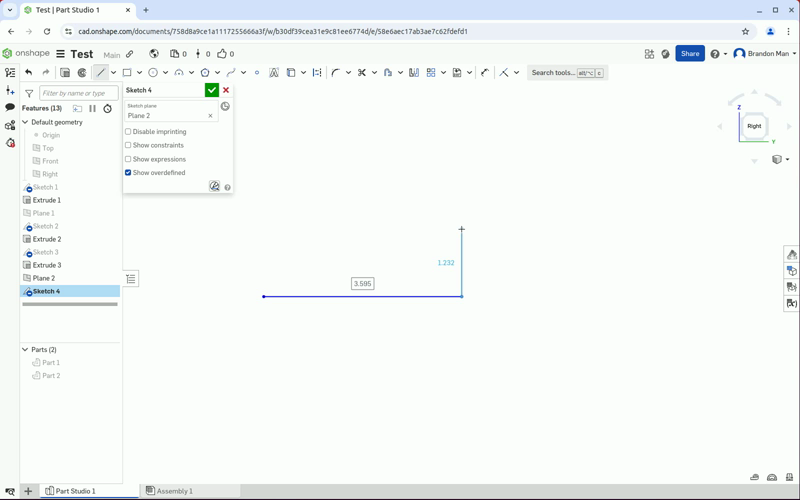
scroll(-6)
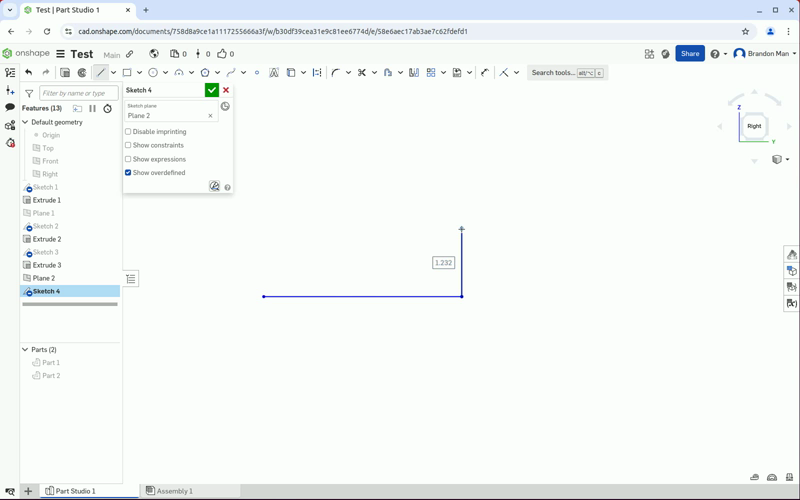
scroll(-6)
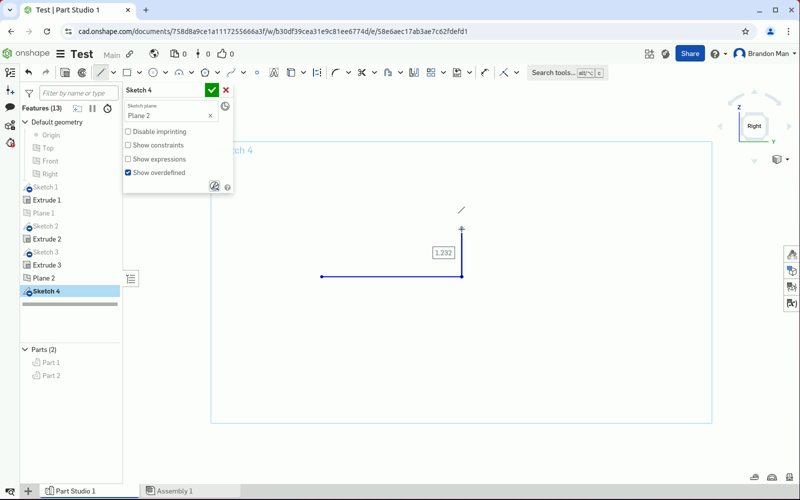
scroll(-6)
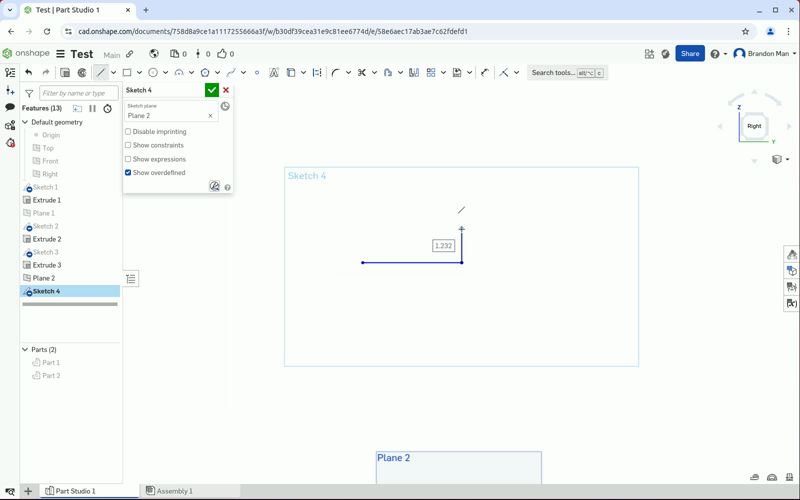
scroll(-6)
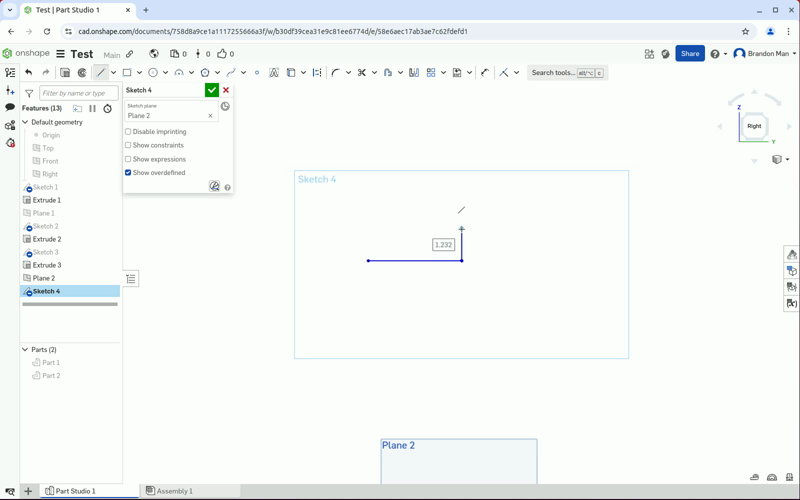
scroll(-6)
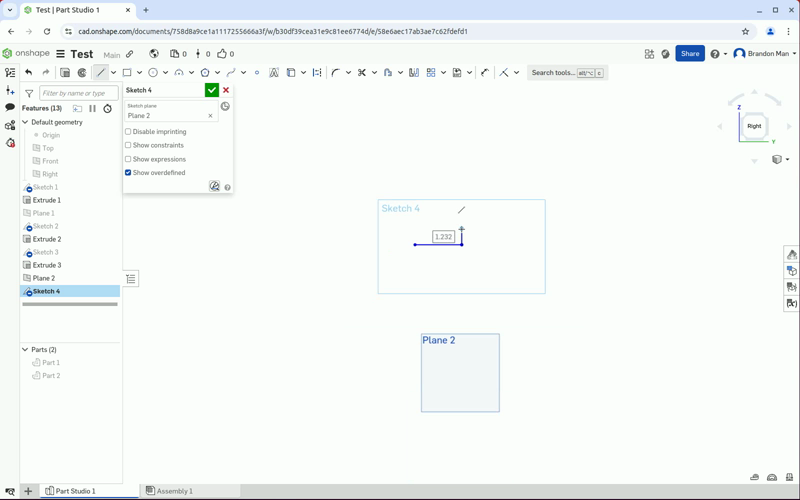
scroll(-6)
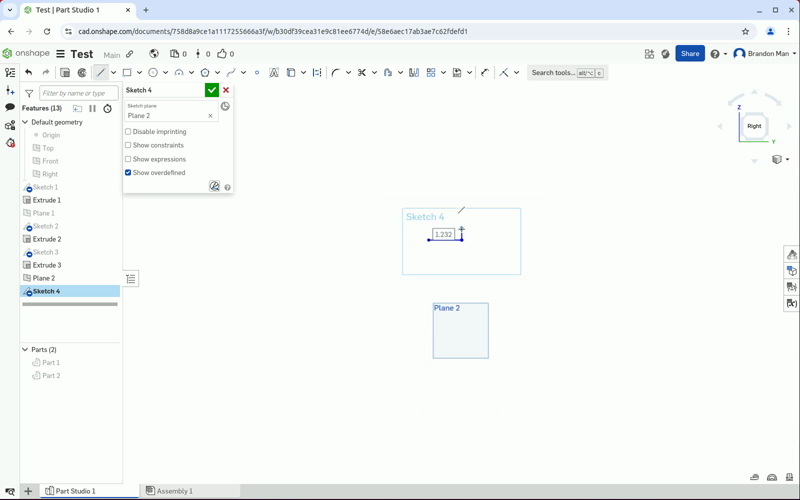
scroll(-6)
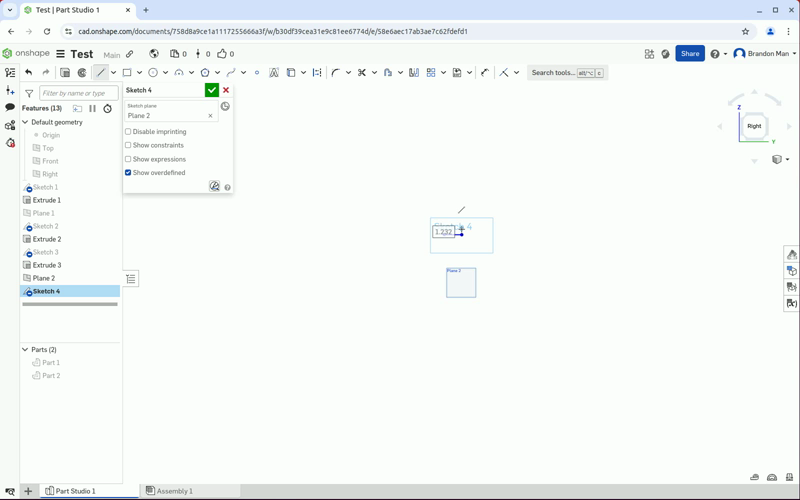
key_up(shift)
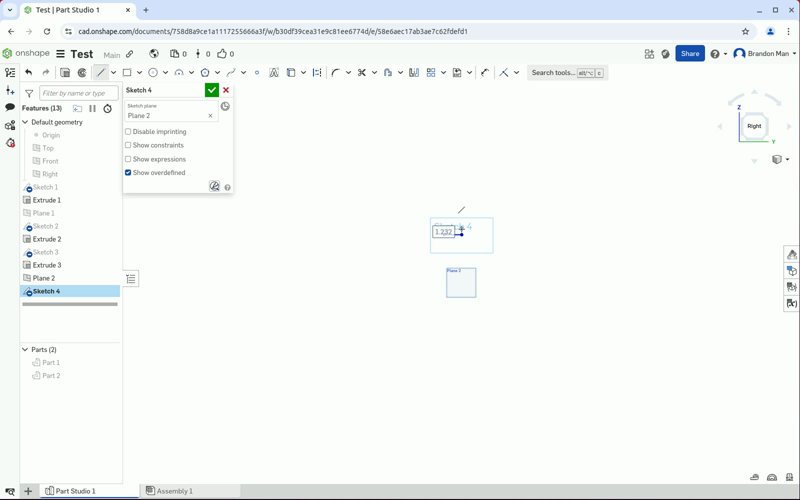
key_down(shift)
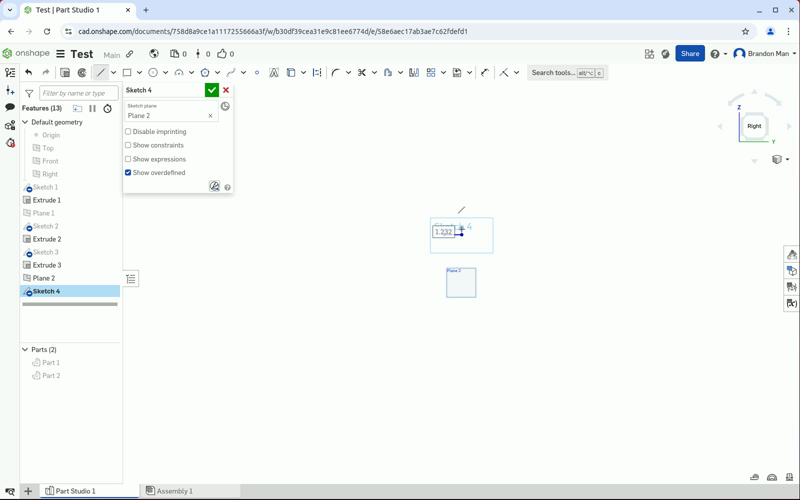
mouse_move(491, 228)
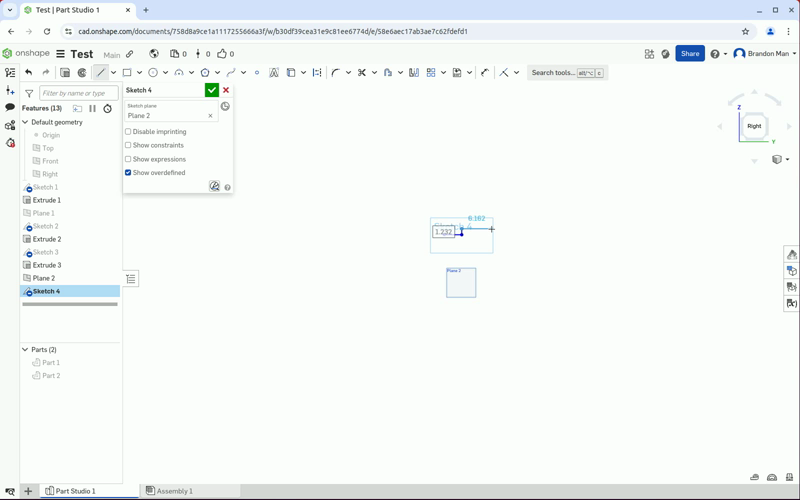
mouse_move(444, 228)
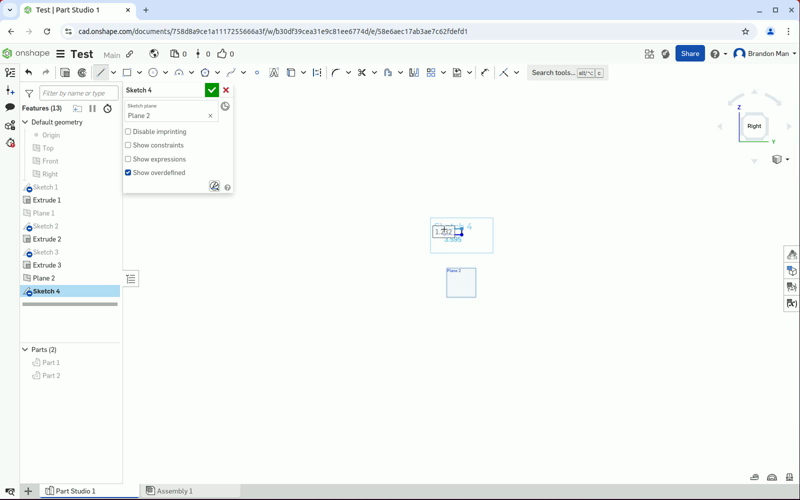
click(444, 228)
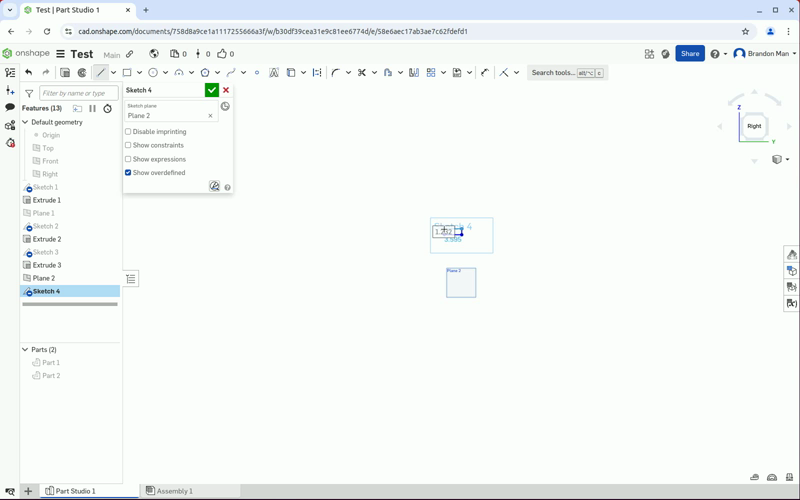
key_up(shift)
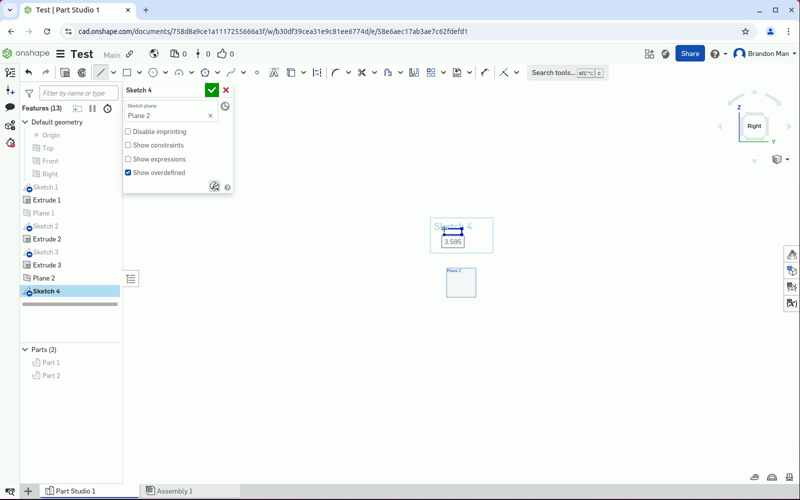
mouse_move(474, 228)
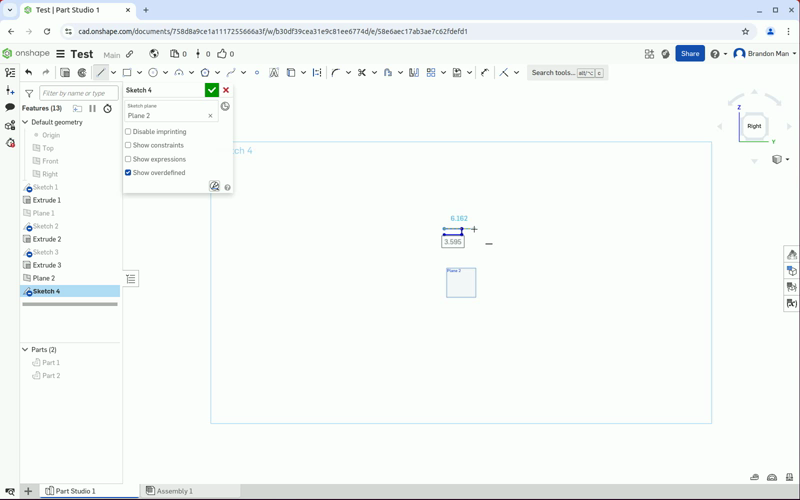
key_down(shift)
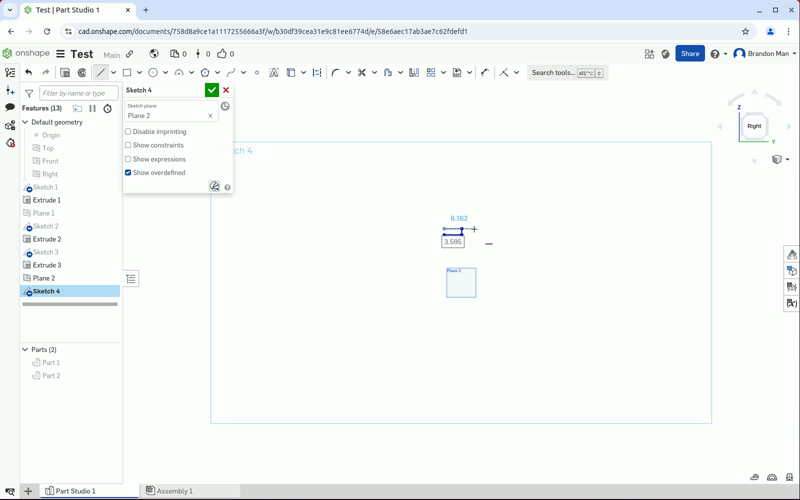
mouse_move(444, 234)
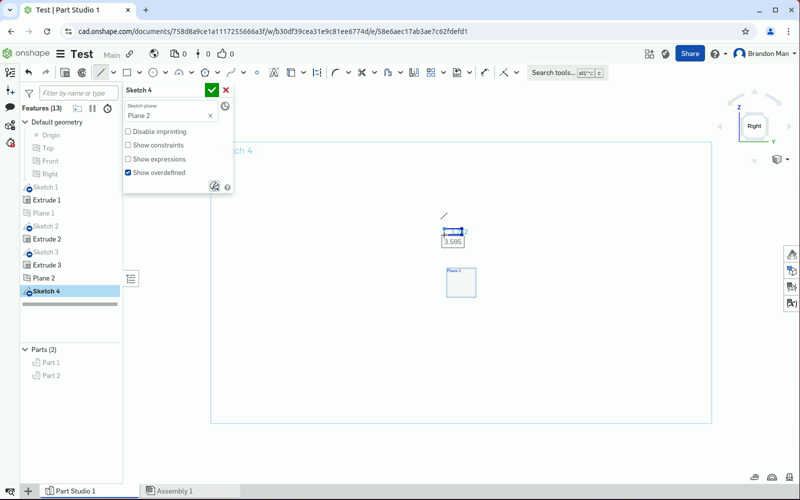
scroll(6)
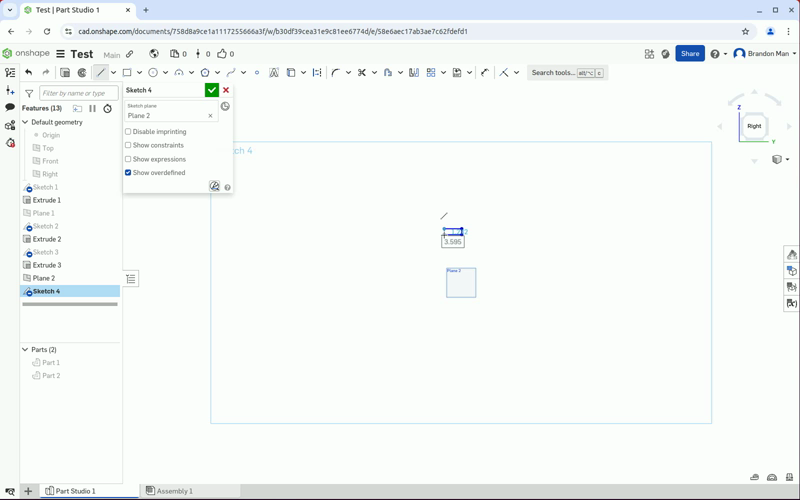
scroll(6)
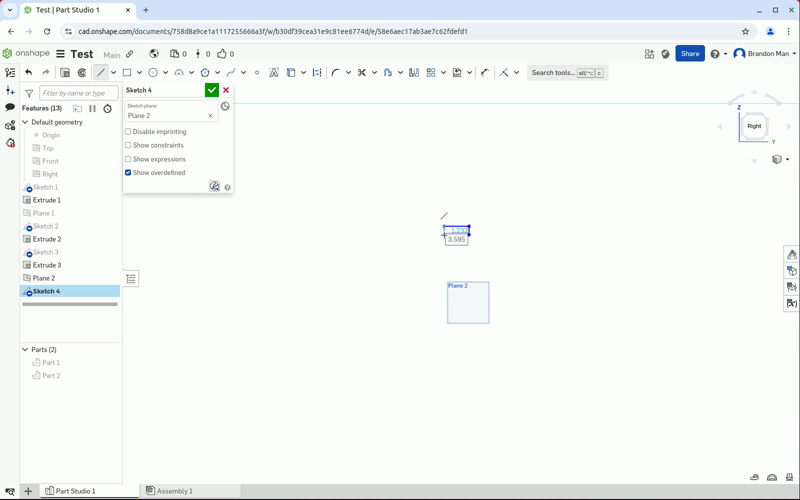
scroll(6)
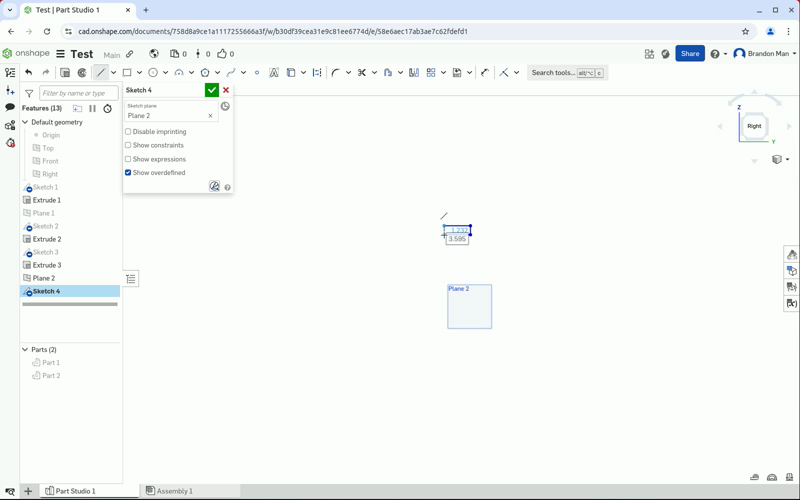
scroll(6)
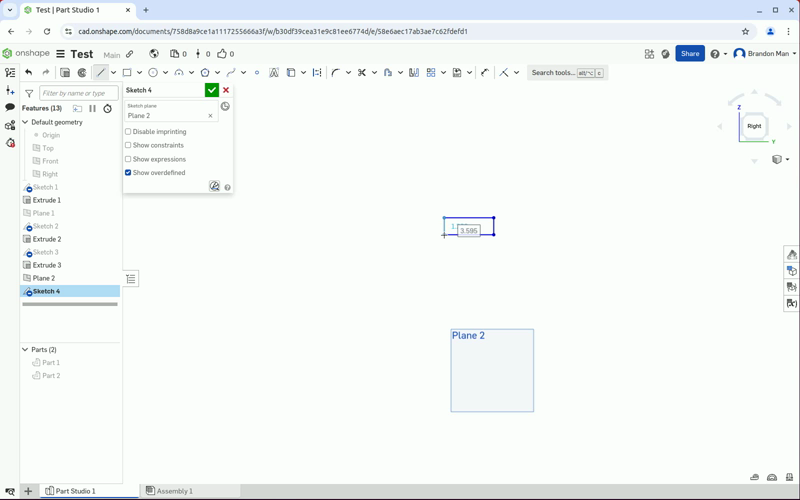
scroll(6)
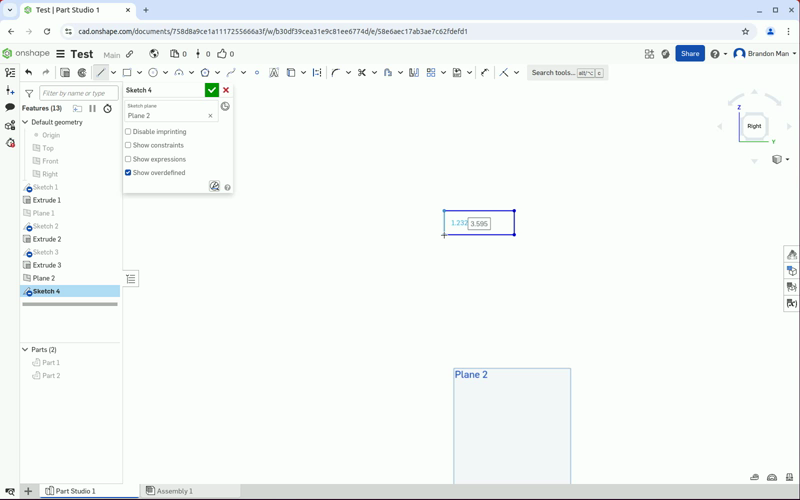
scroll(6)
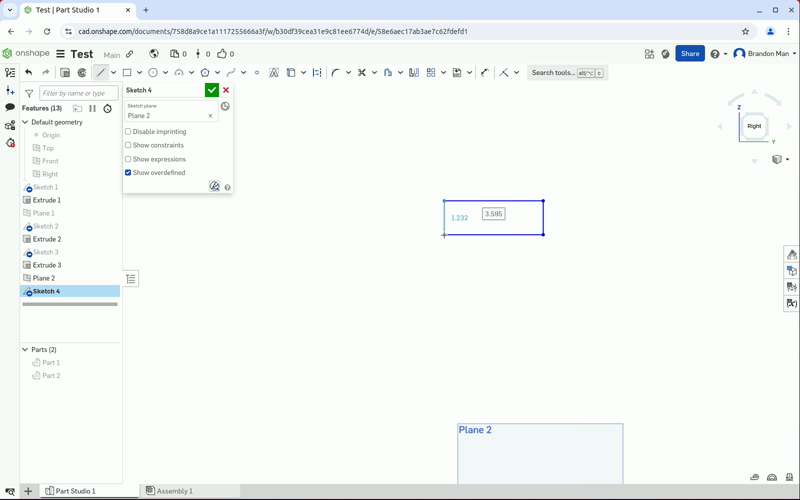
scroll(6)
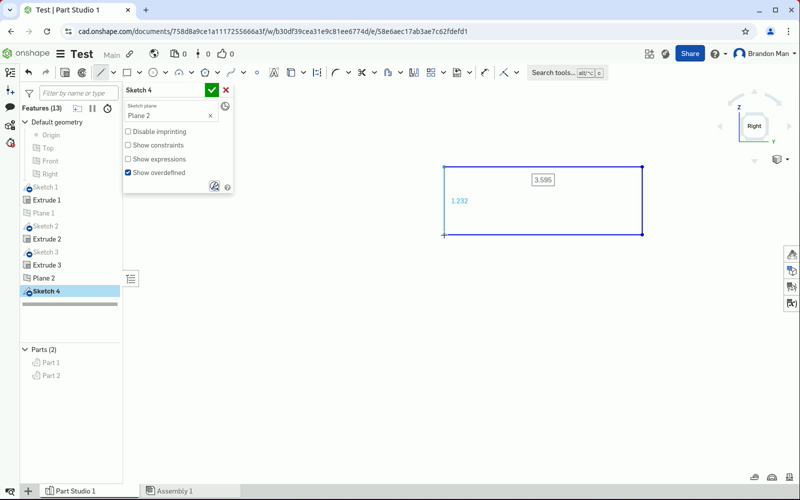
key_up(shift)
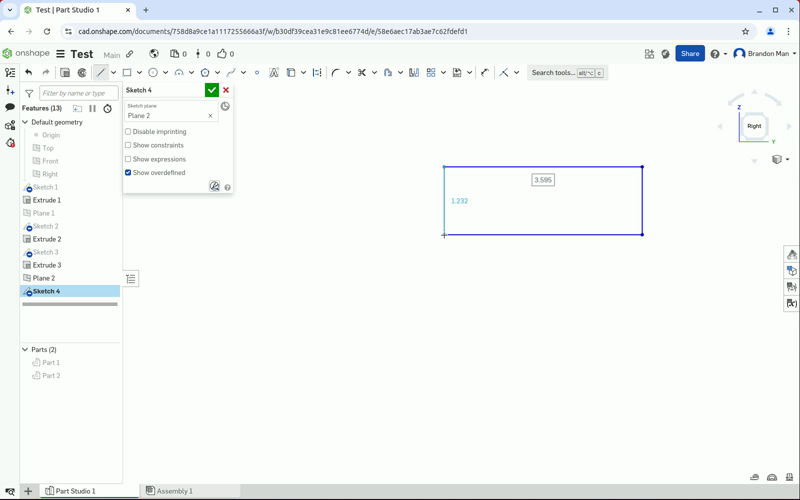
click(444, 234)
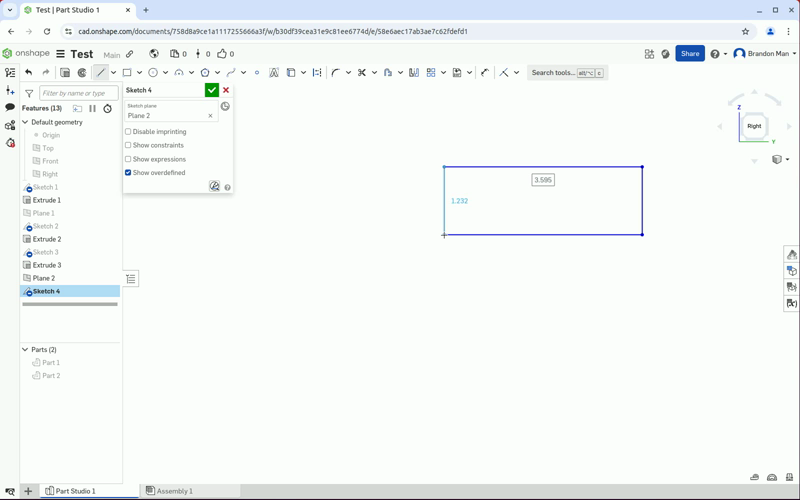
scroll(-6)
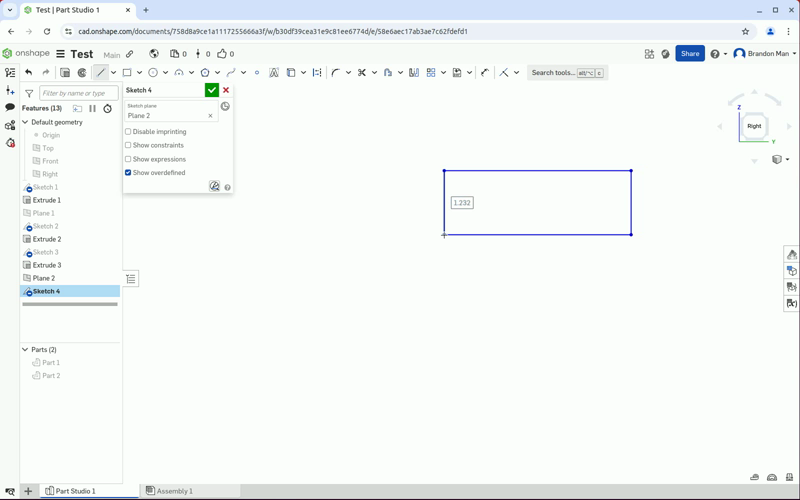
scroll(-6)
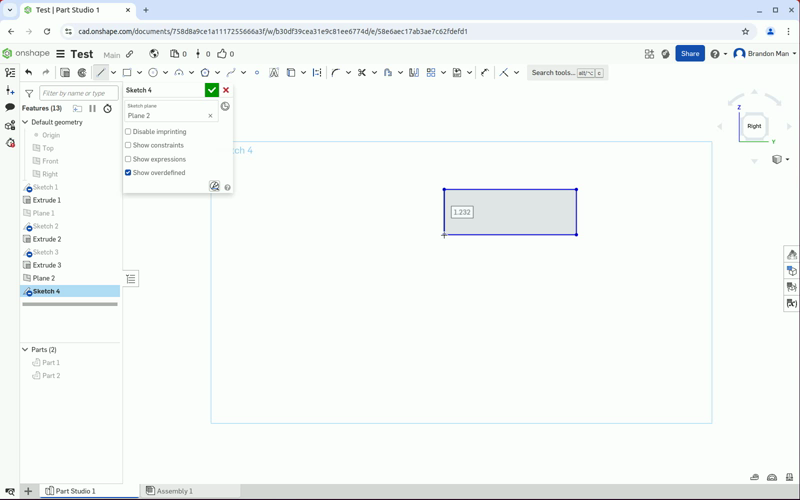
scroll(-6)
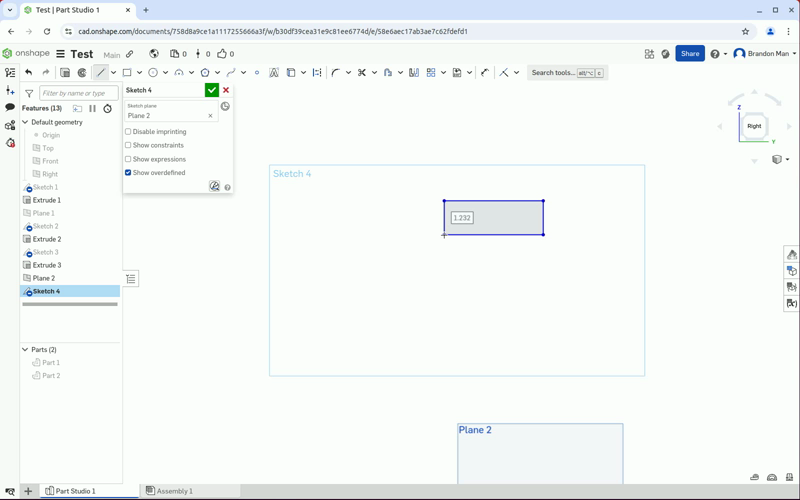
scroll(-6)
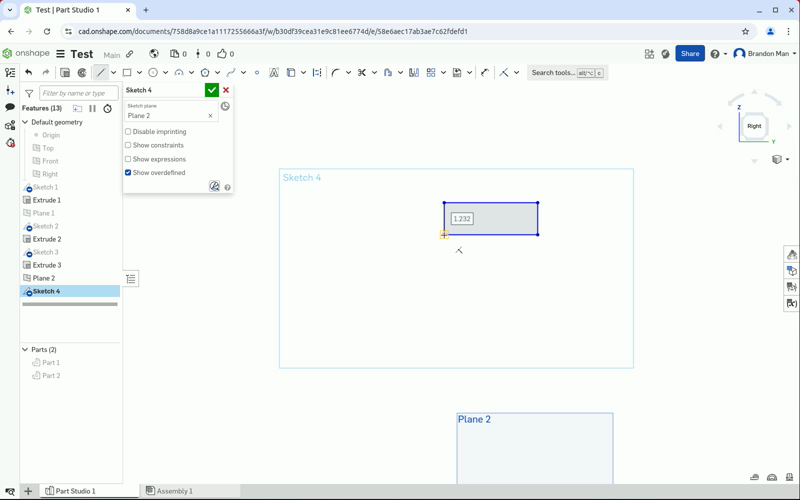
scroll(-6)
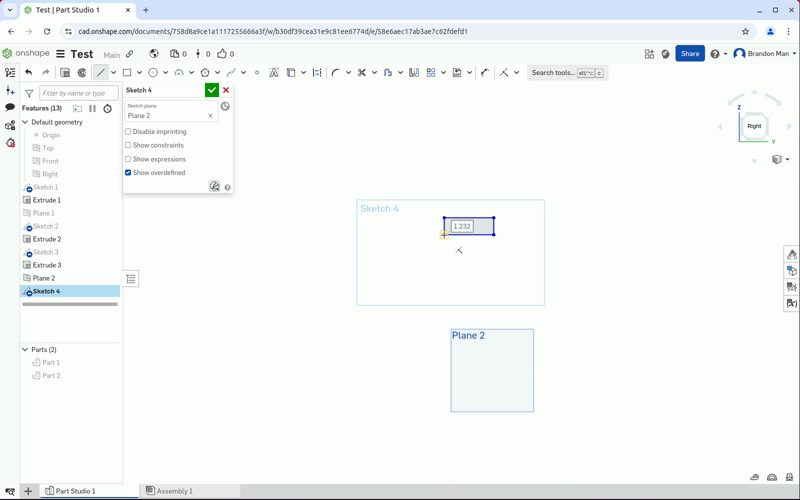
scroll(-6)
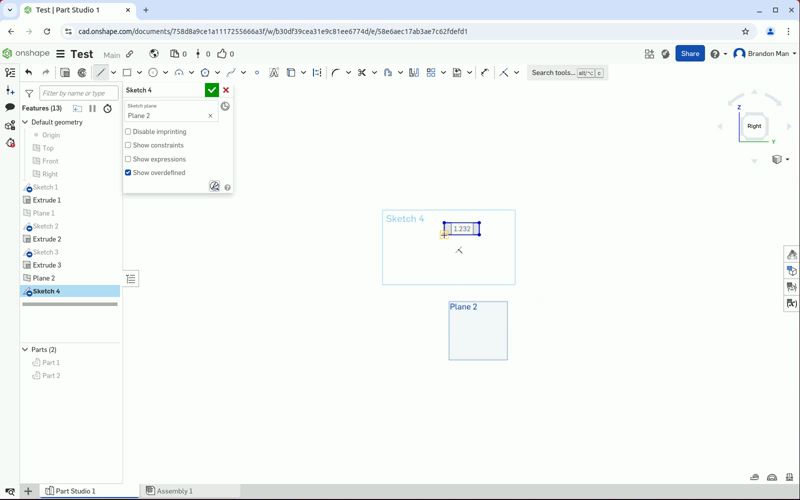
scroll(-6)
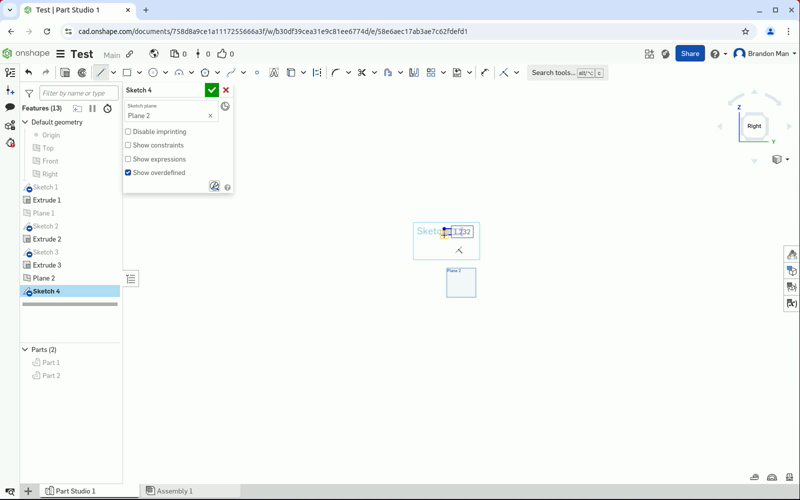
key(esc)
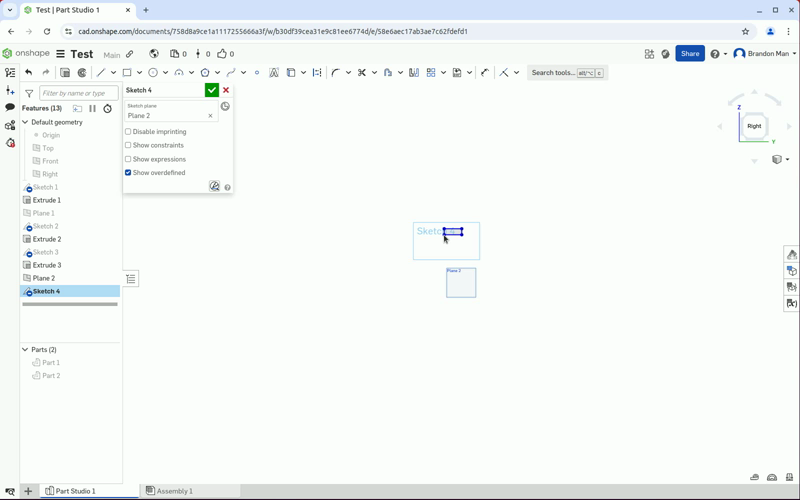
mouse_move(457, 229)
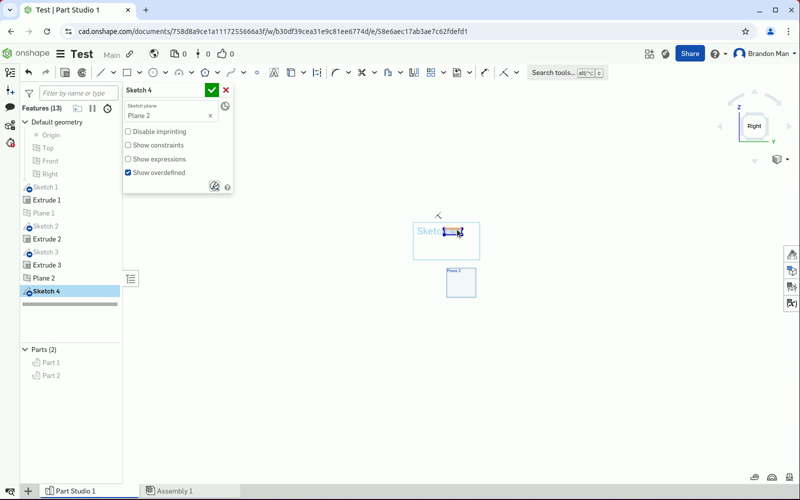
scroll(6)
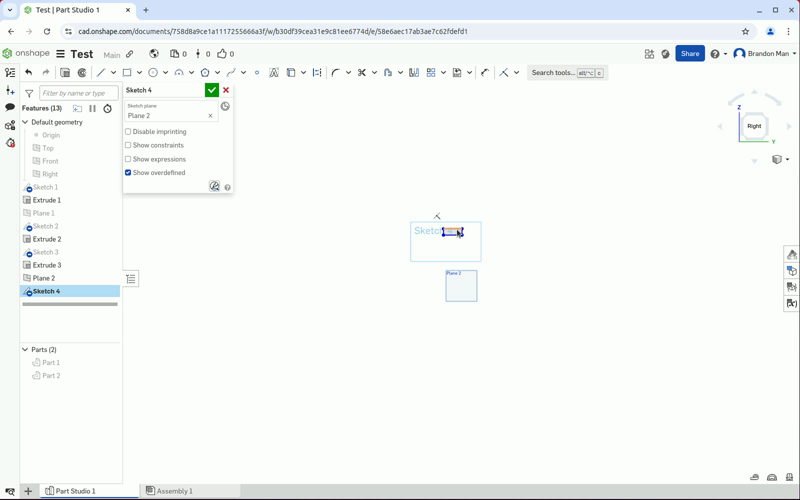
scroll(6)
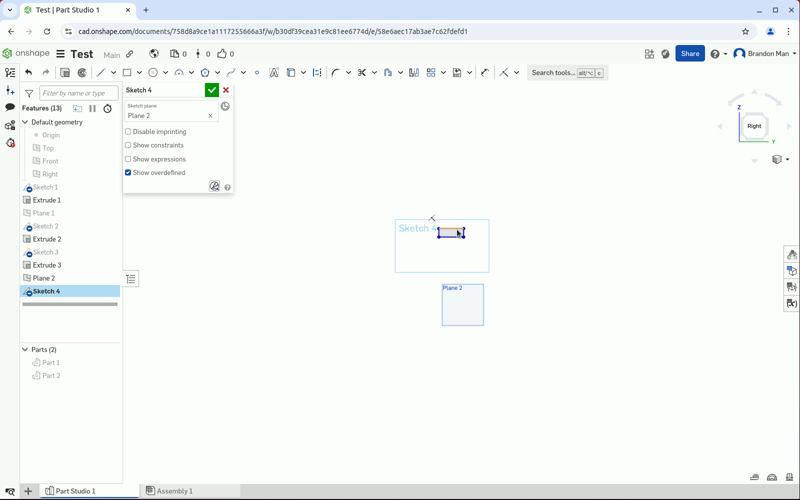
scroll(6)
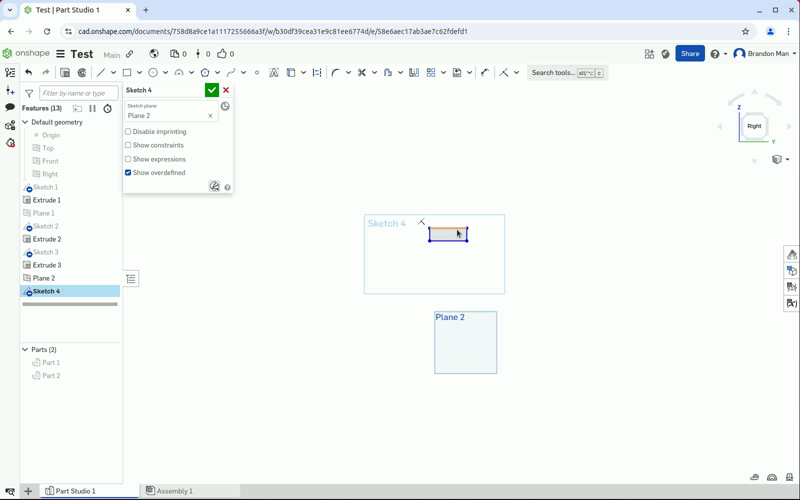
scroll(6)
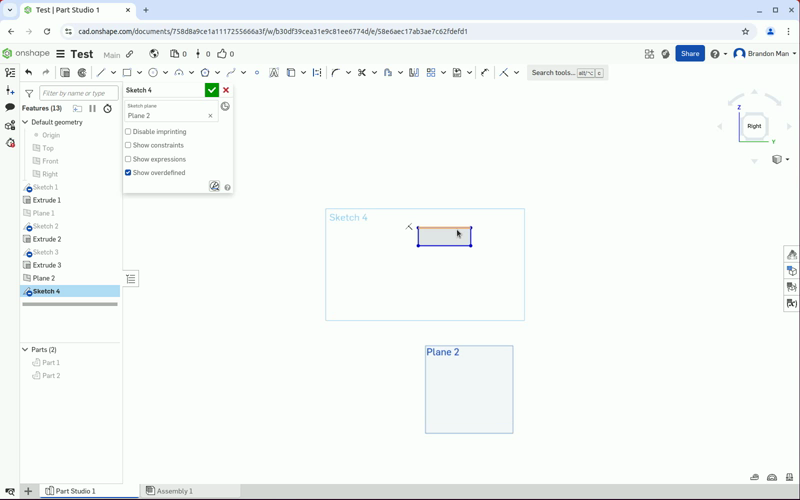
scroll(6)
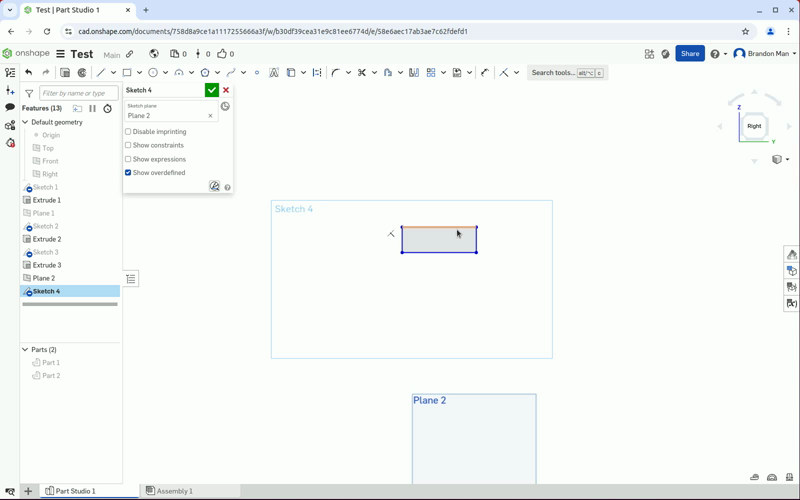
scroll(6)
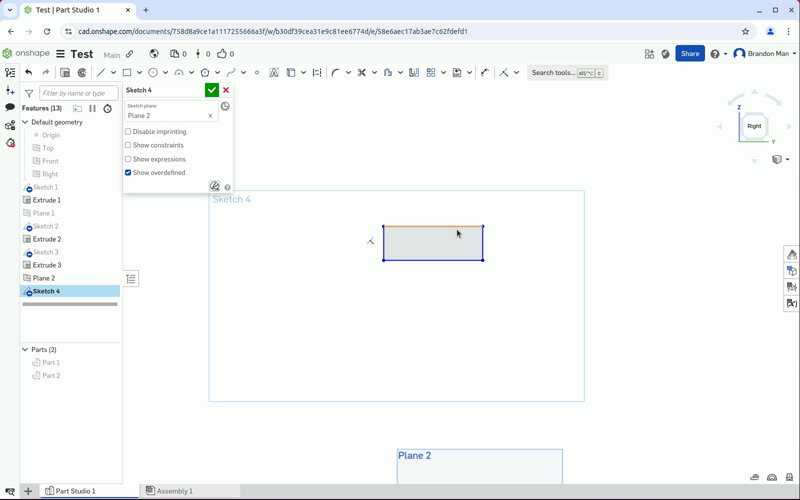
scroll(6)
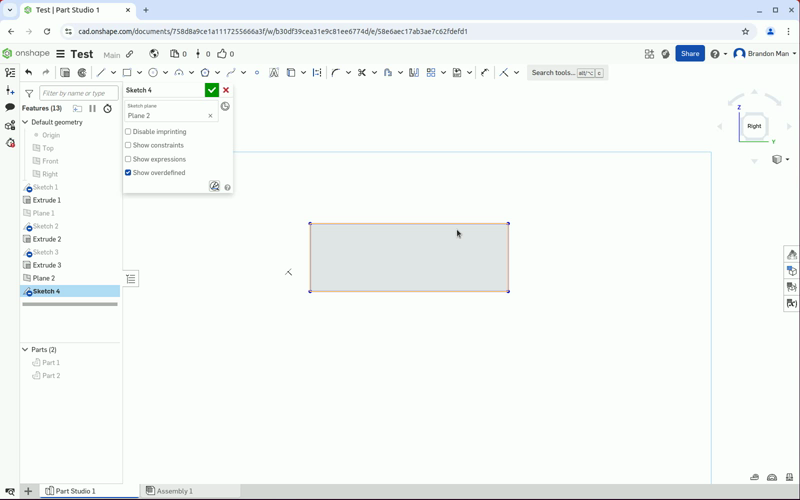
click(457, 229)
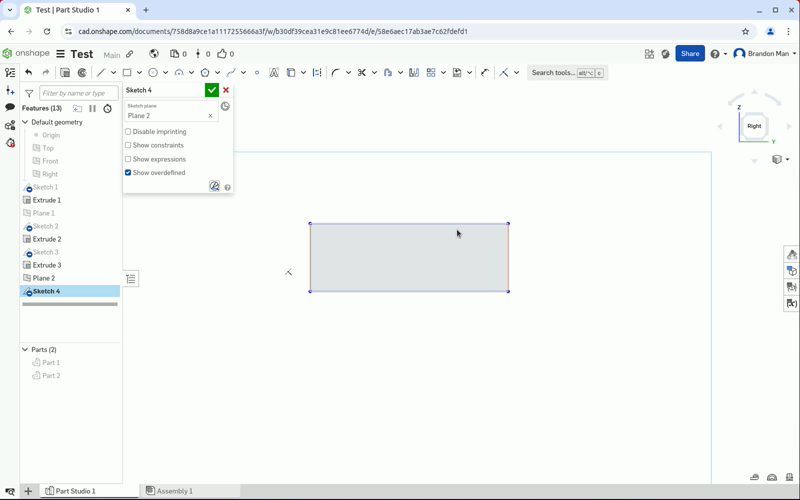
scroll(-6)
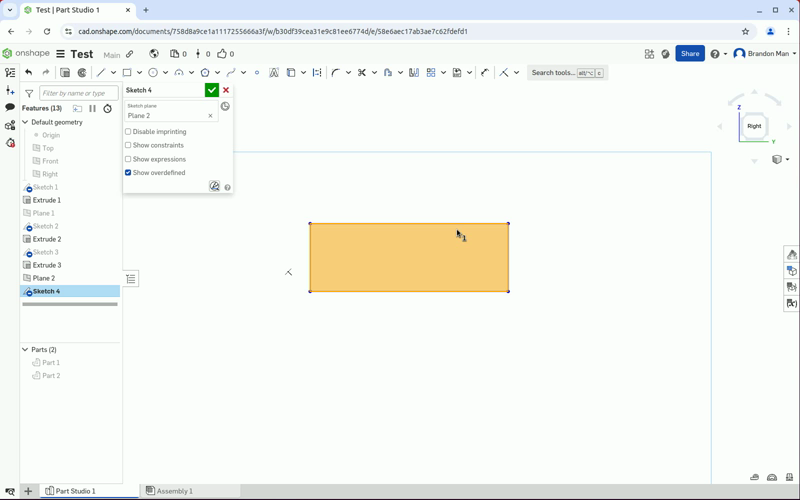
scroll(-6)
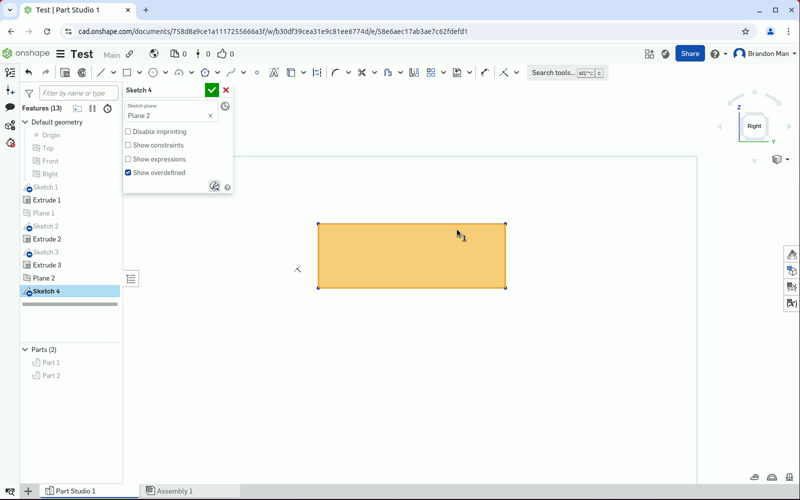
scroll(-6)
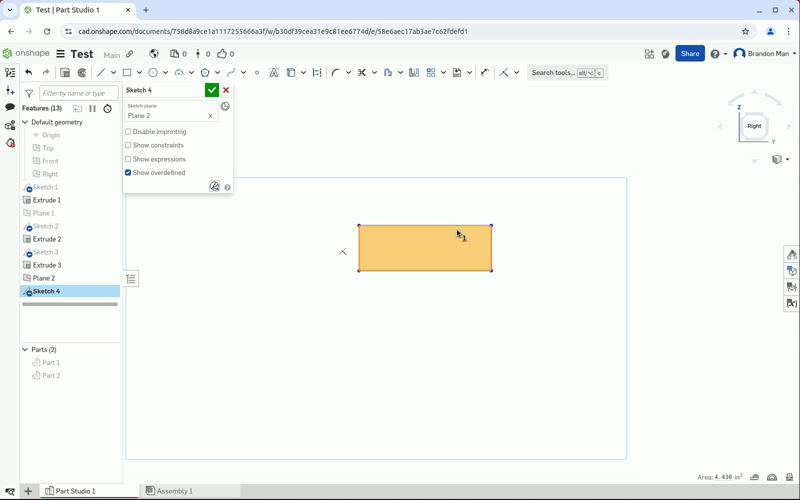
scroll(-6)
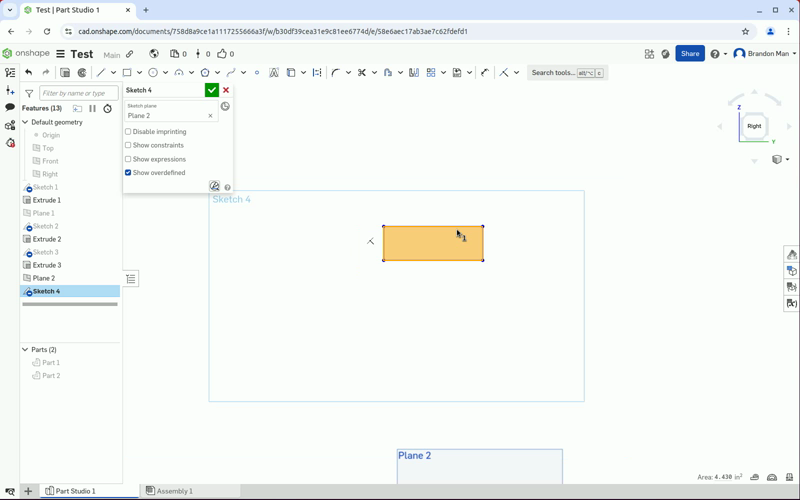
scroll(-6)
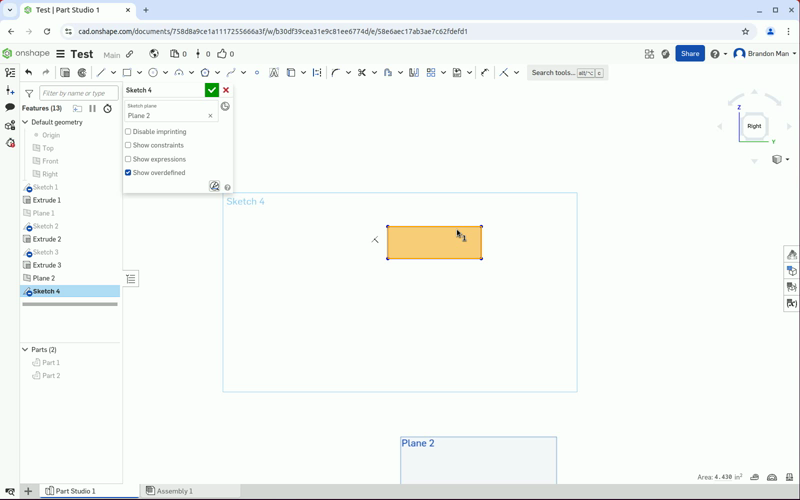
scroll(-6)
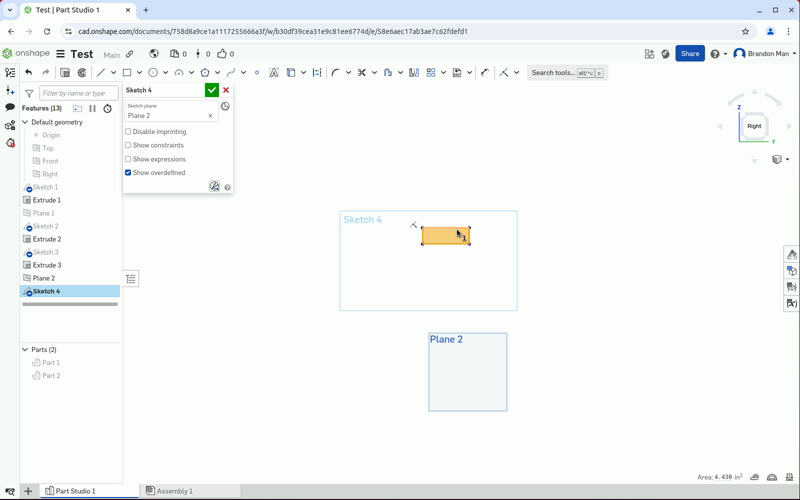
scroll(-6)
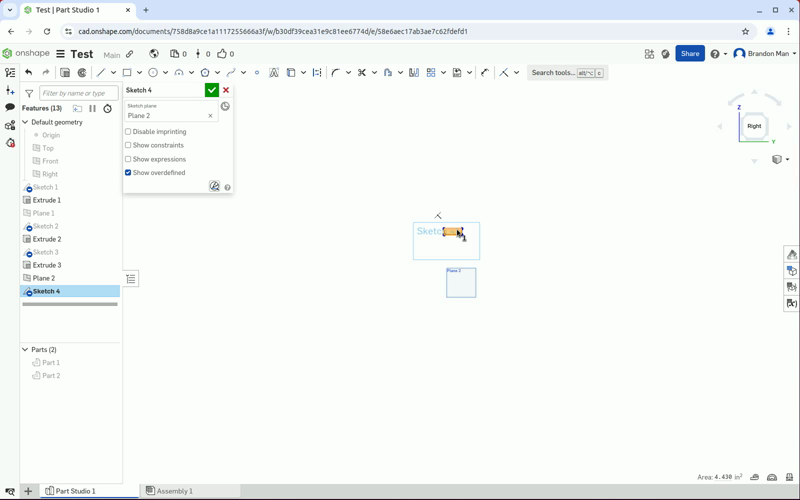
mouse_move(73, 352)
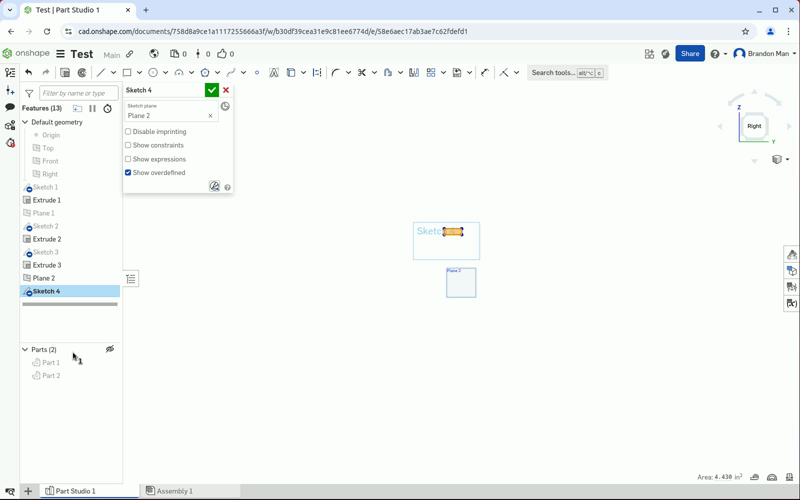
key(shift+y)
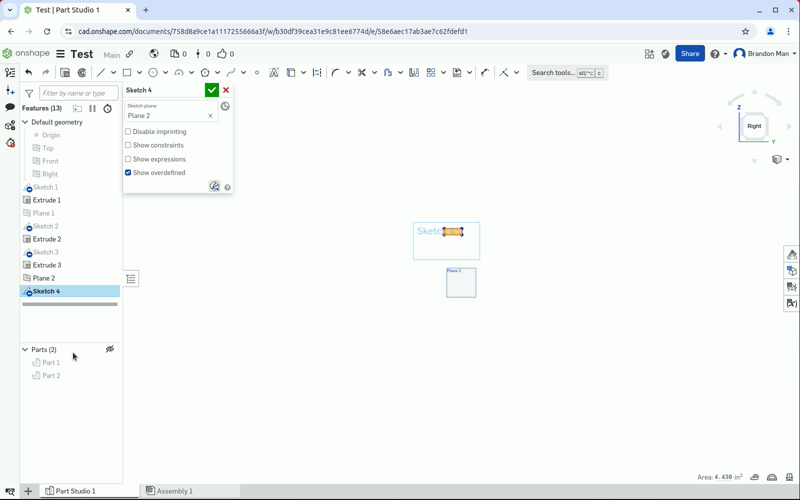
key(shift+e)
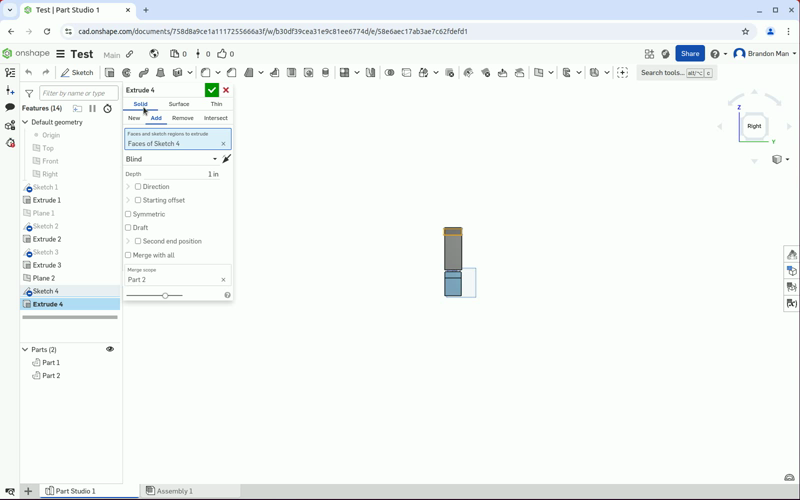
mouse_move(143, 106)
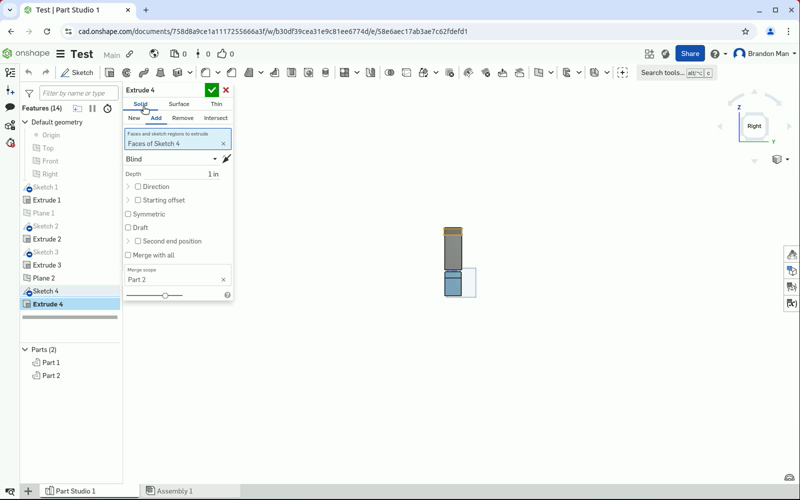
click(143, 106)
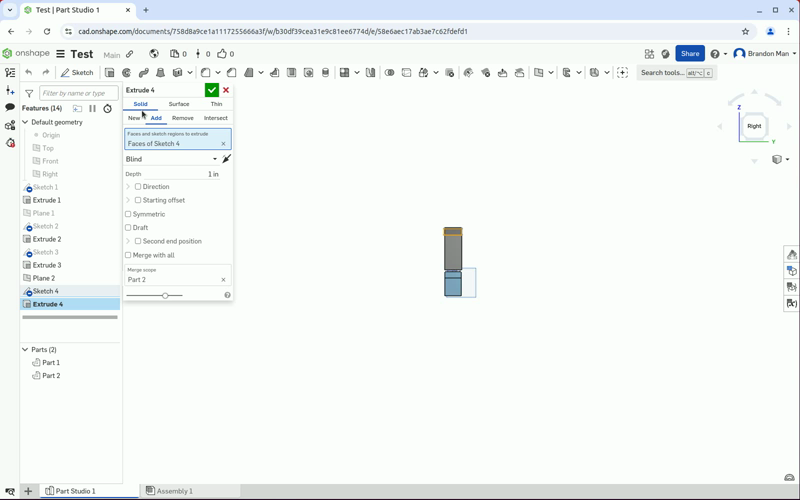
mouse_move(137, 120)
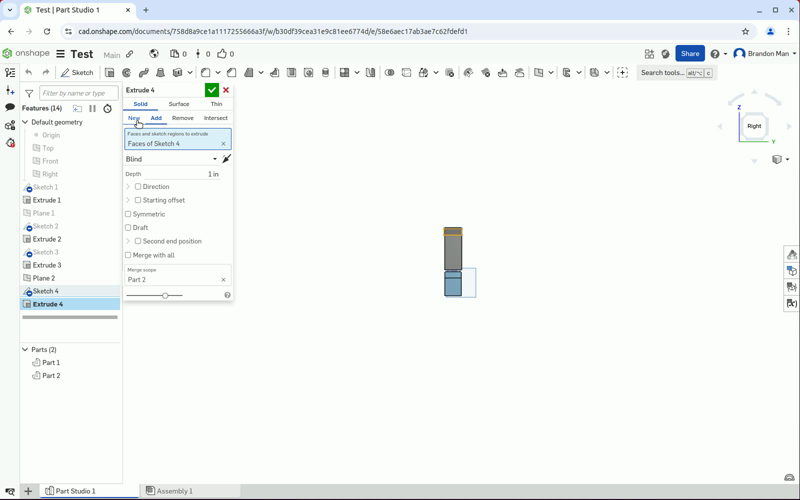
click(137, 120)
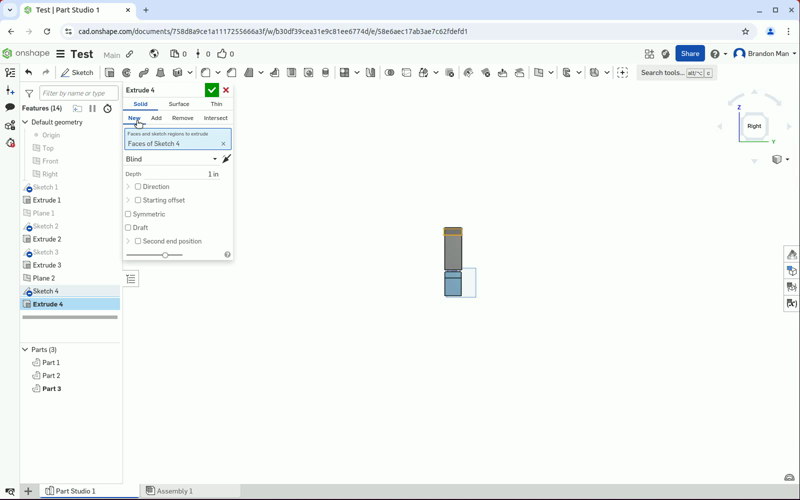
key(tab, 4)
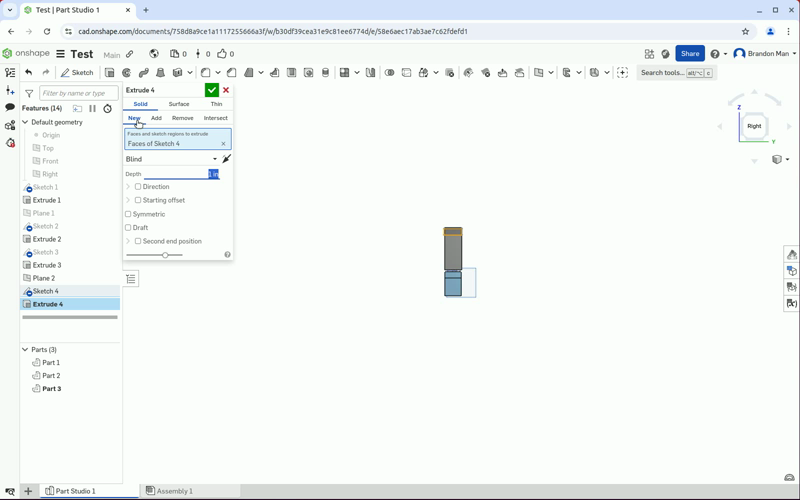
text(3.37)
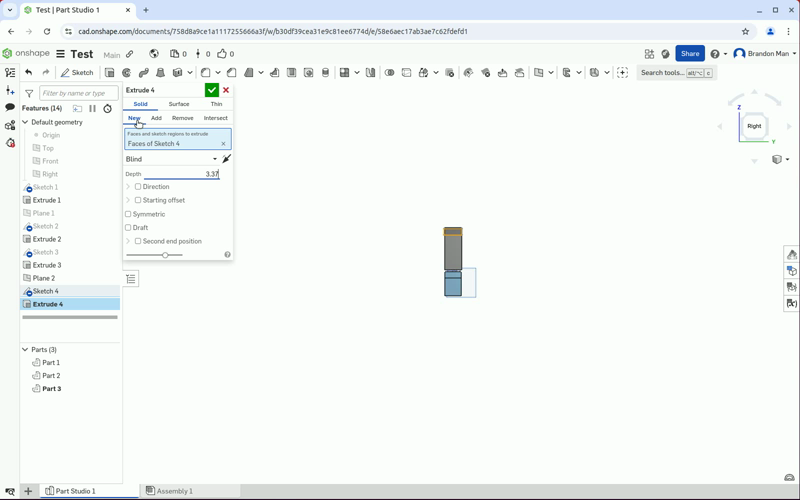
key(enter)
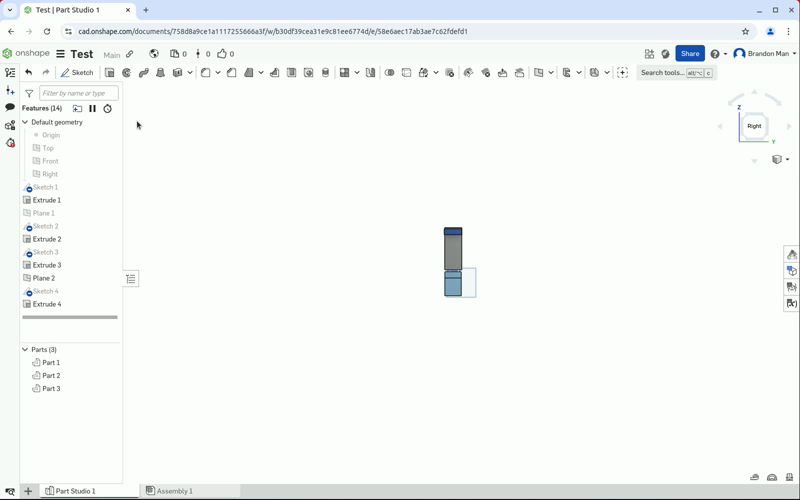
key(shift+h)
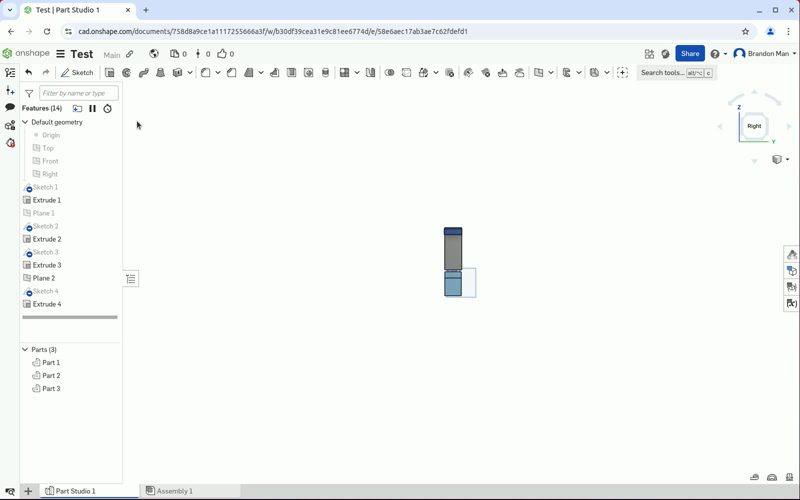
key(shift+h)
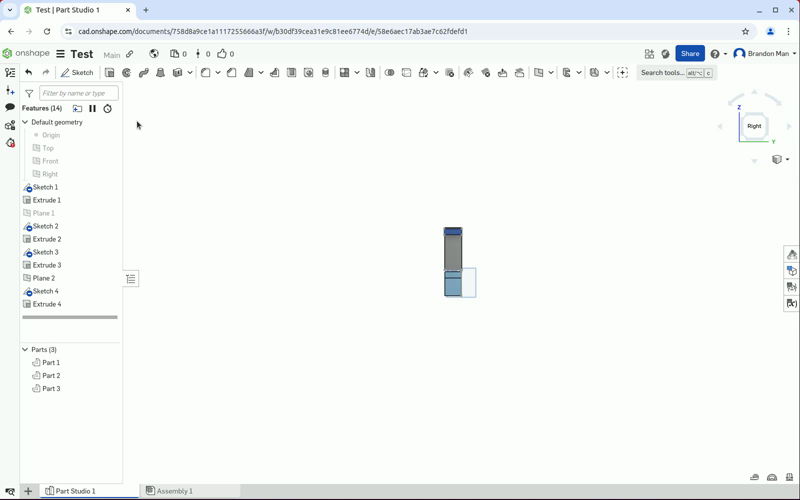
key(shift+7)
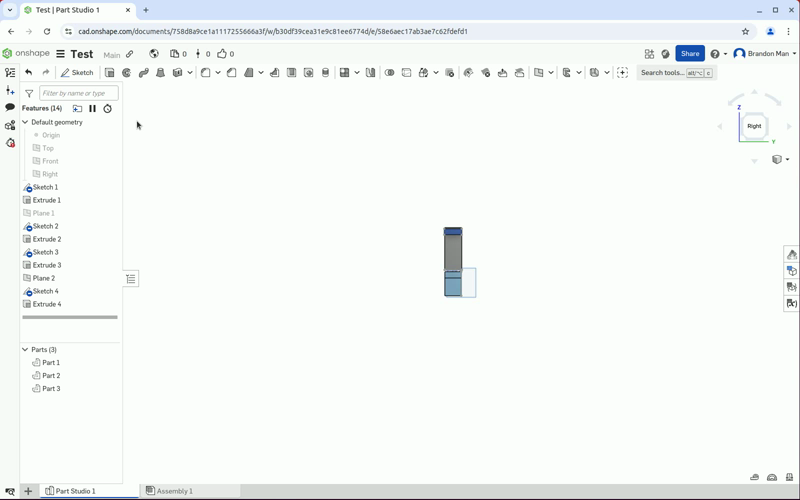
key(right, 2)
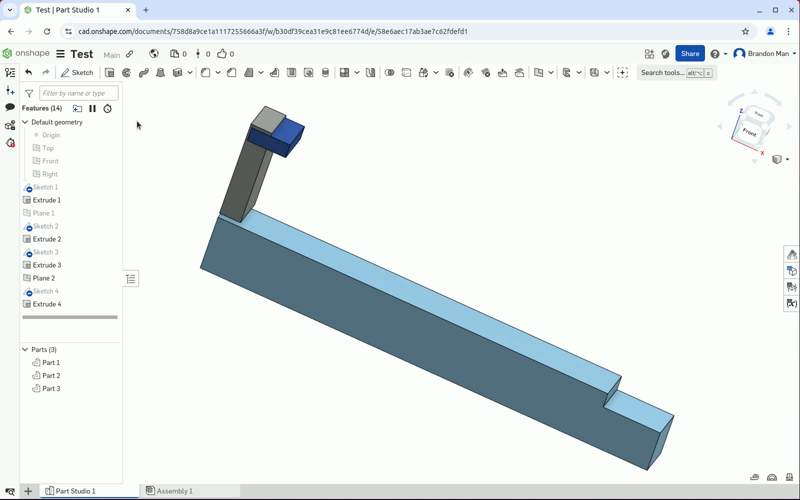
key(down, 2)
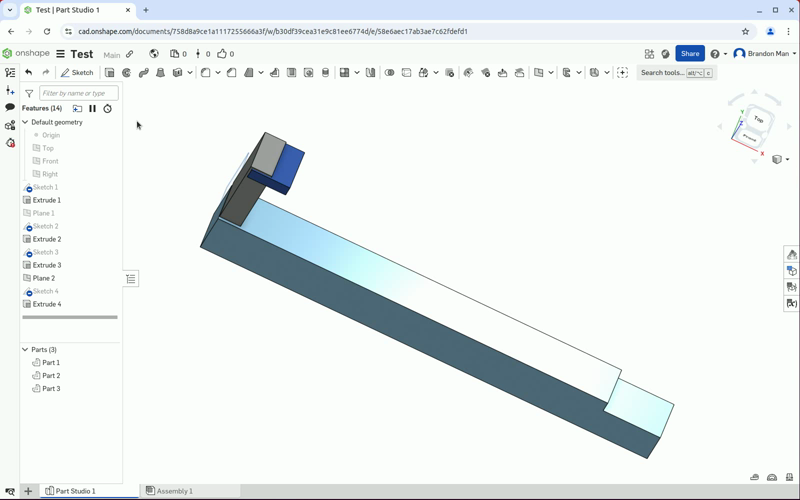
key(up, 2)
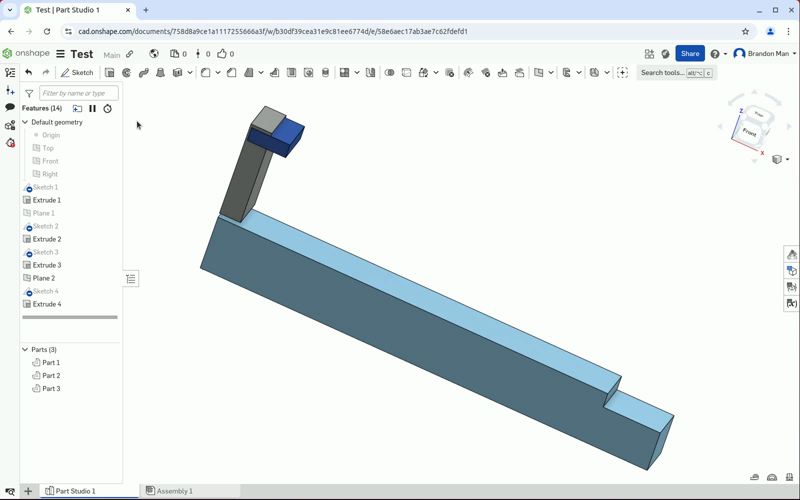
key(left, 2)
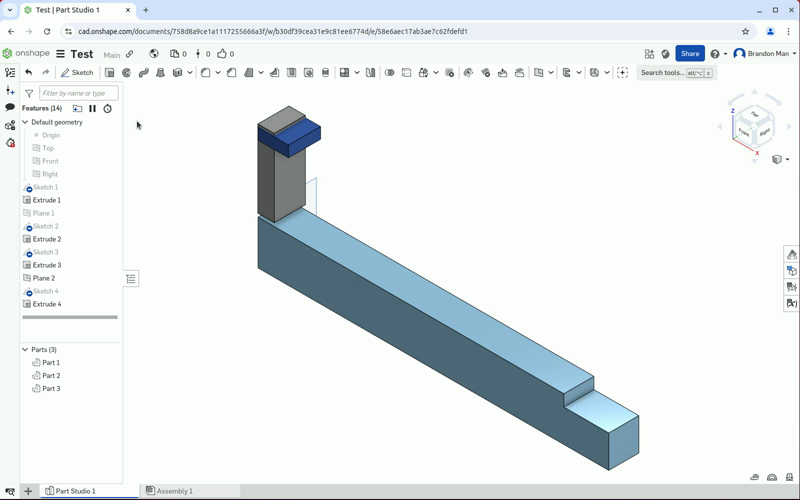
mouse_move(73, 189)
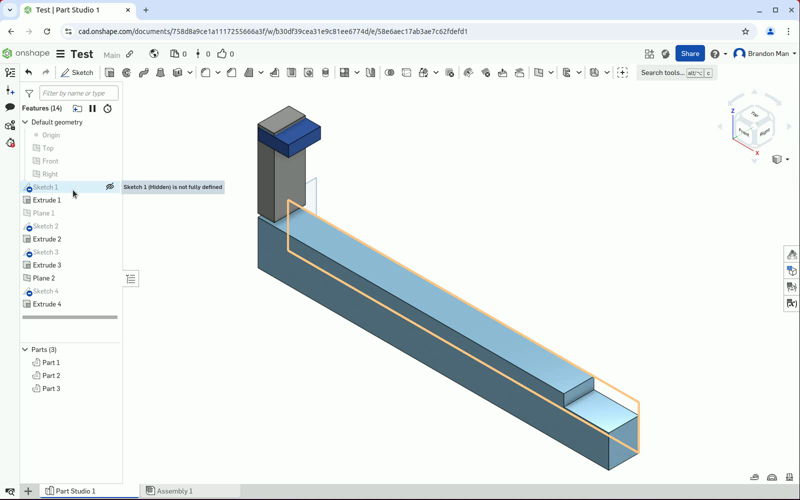
click(73, 189)